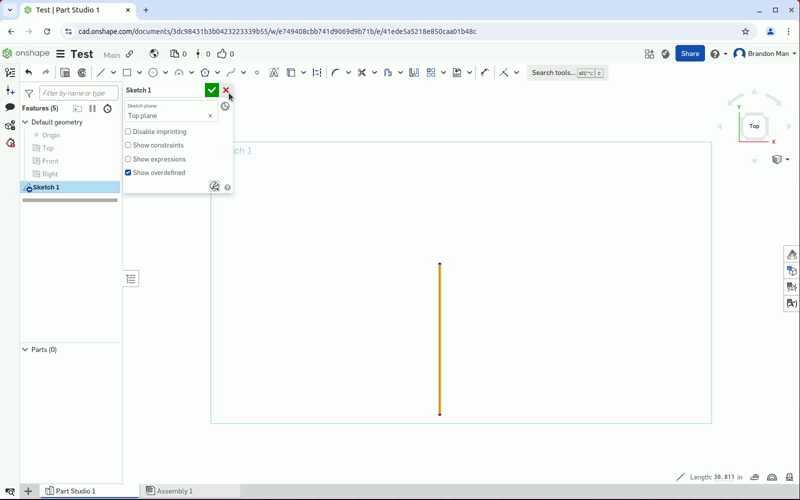
key(shift+h)
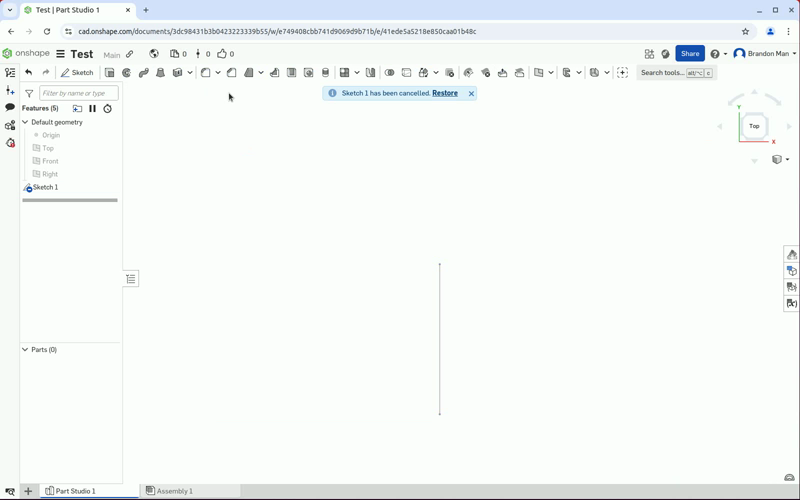
mouse_move(73, 352)
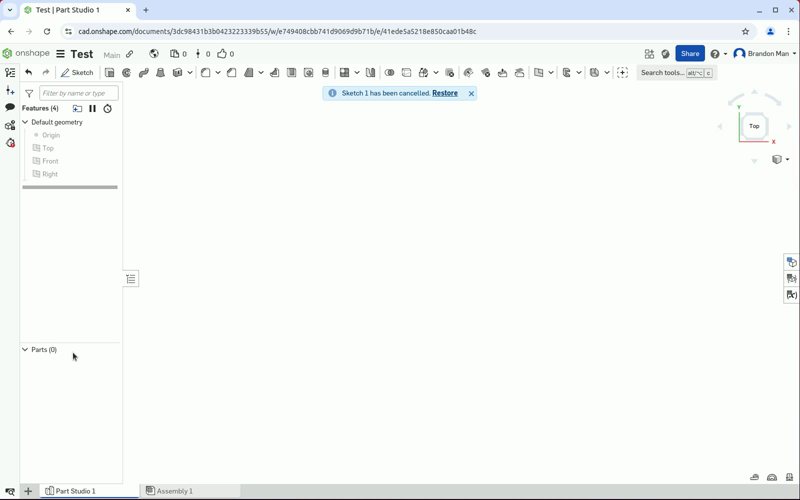
key(y)
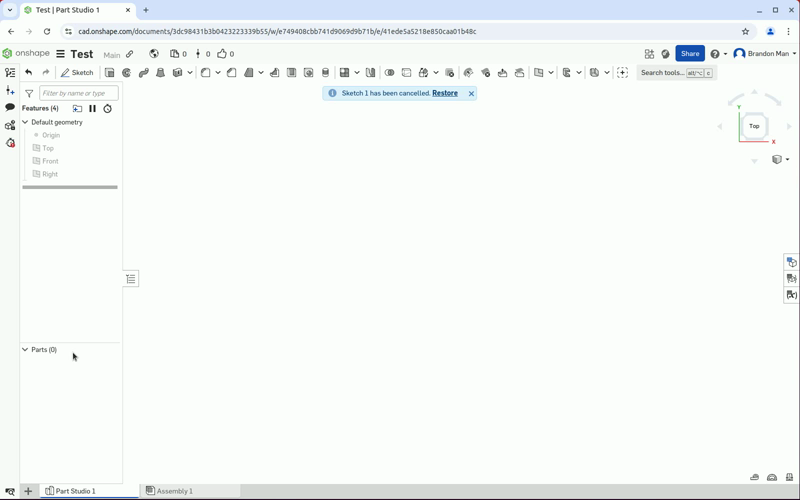
key(shift+p)
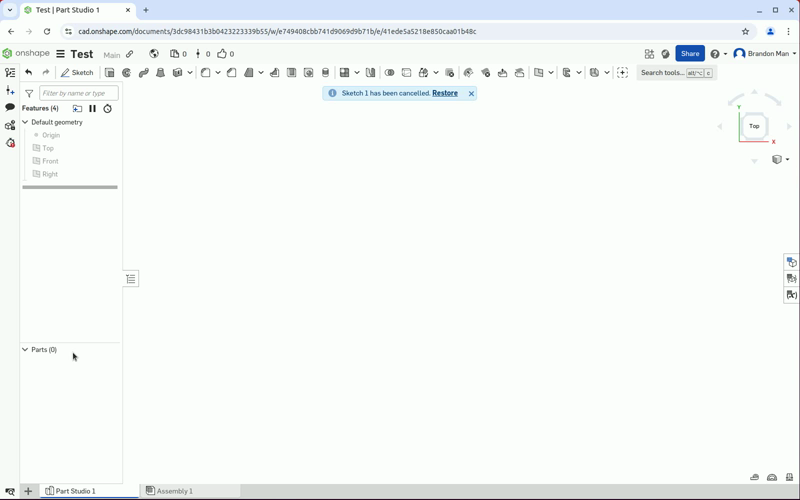
key(space)
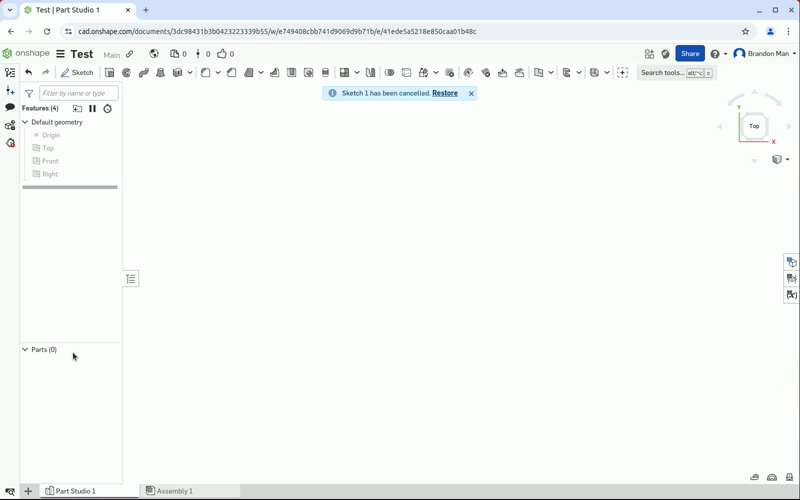
key_down(shift)
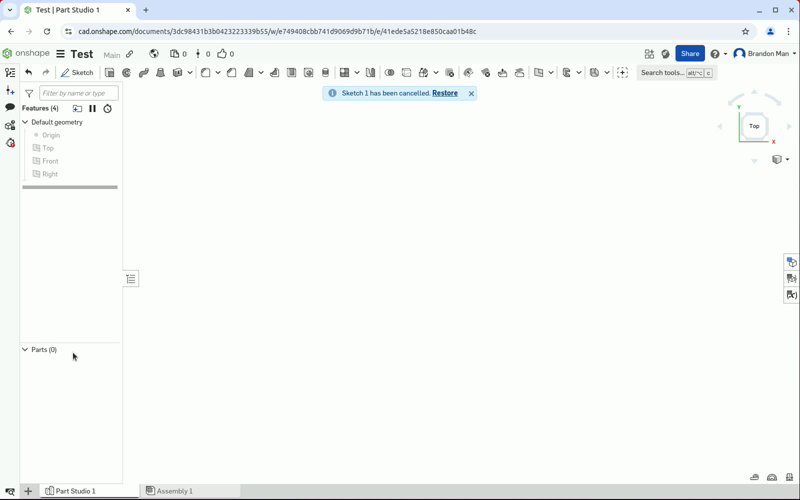
key(up)
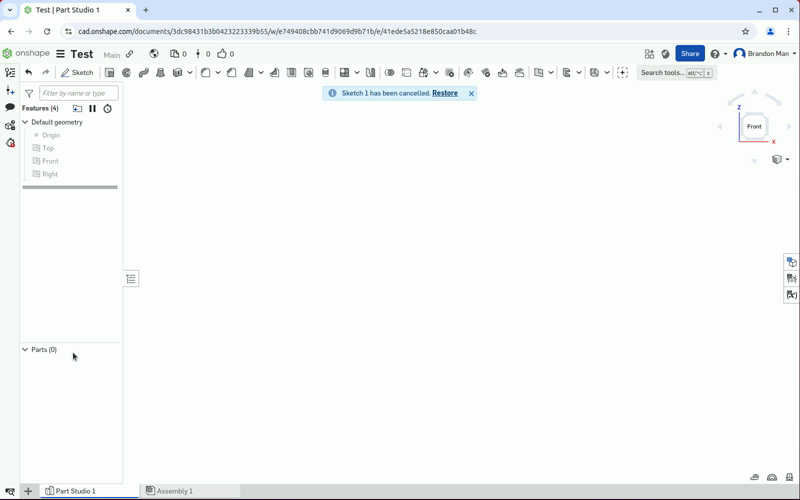
key_up(shift)
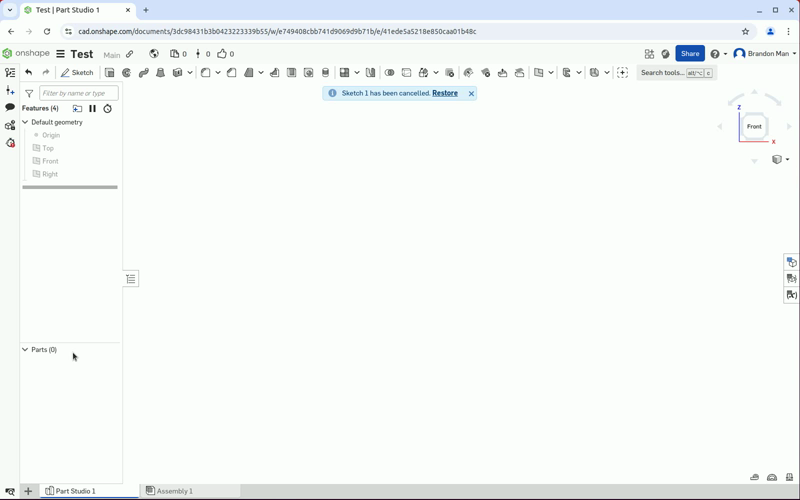
mouse_move(73, 352)
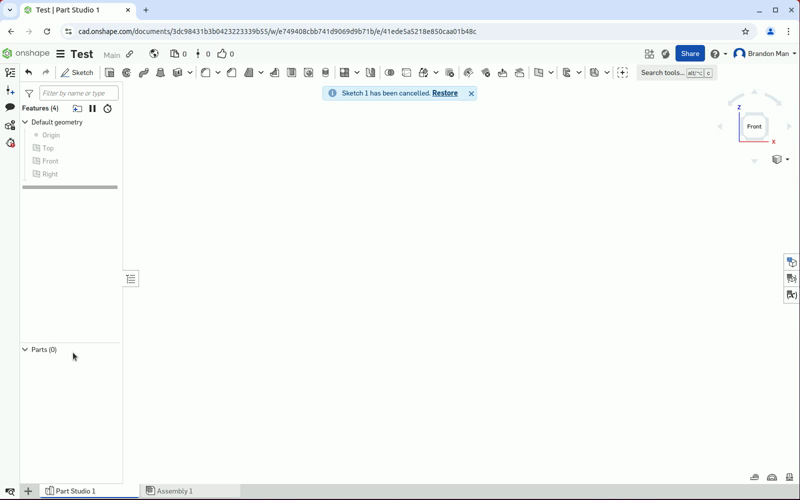
key(shift+y)
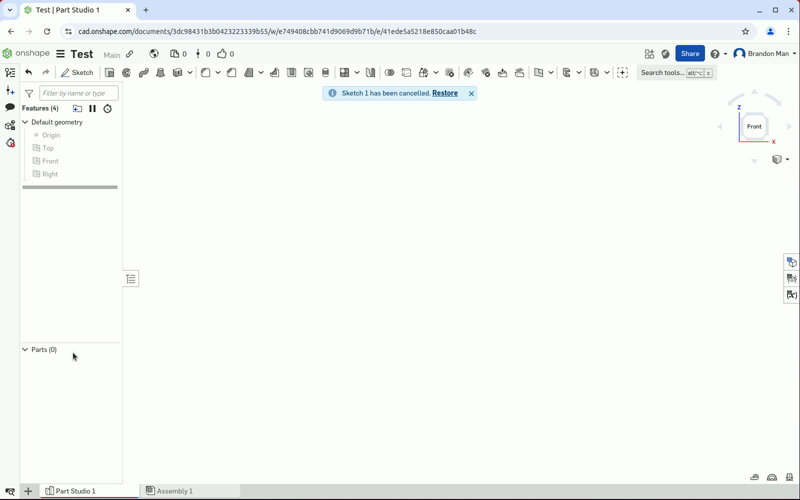
key(shift+s)
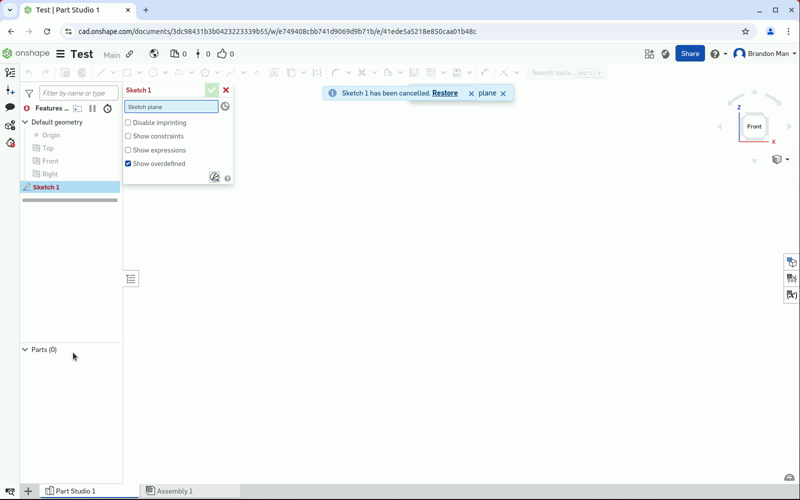
mouse_move(73, 163)
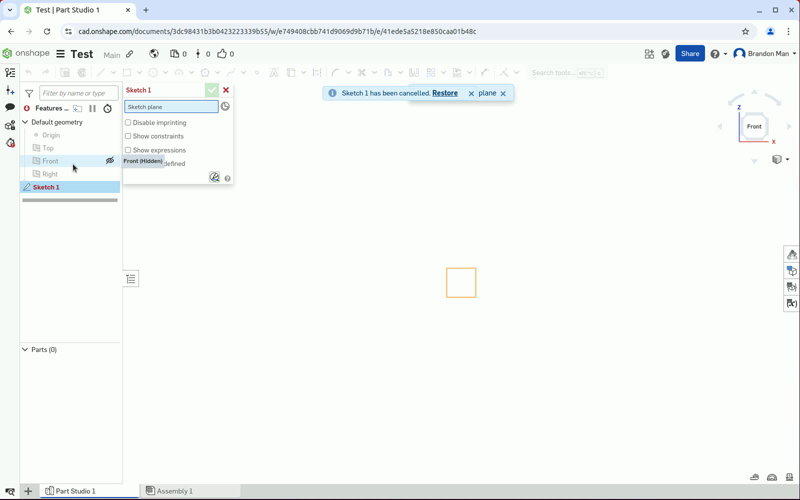
click(73, 163)
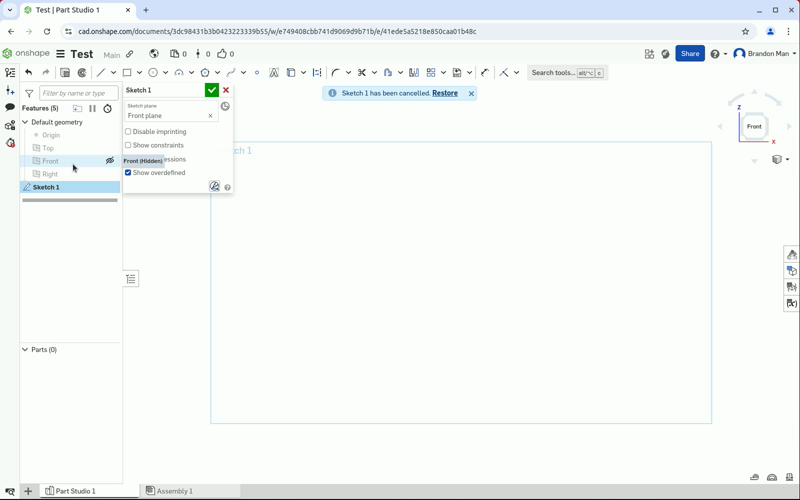
mouse_move(73, 352)
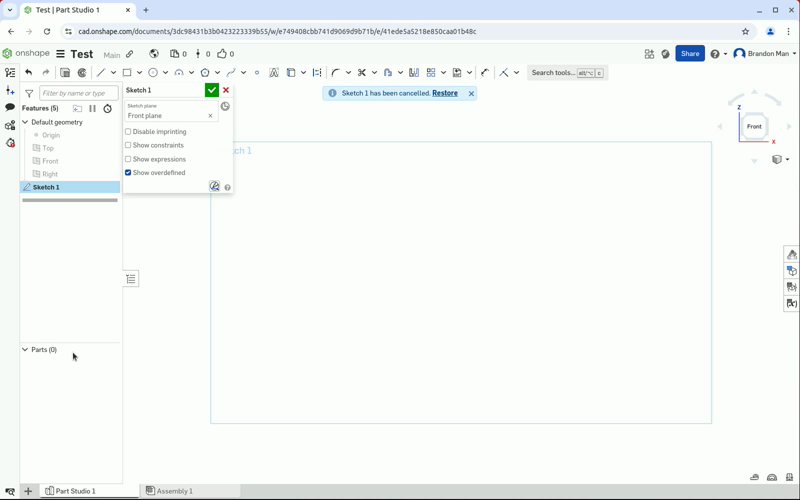
key(y)
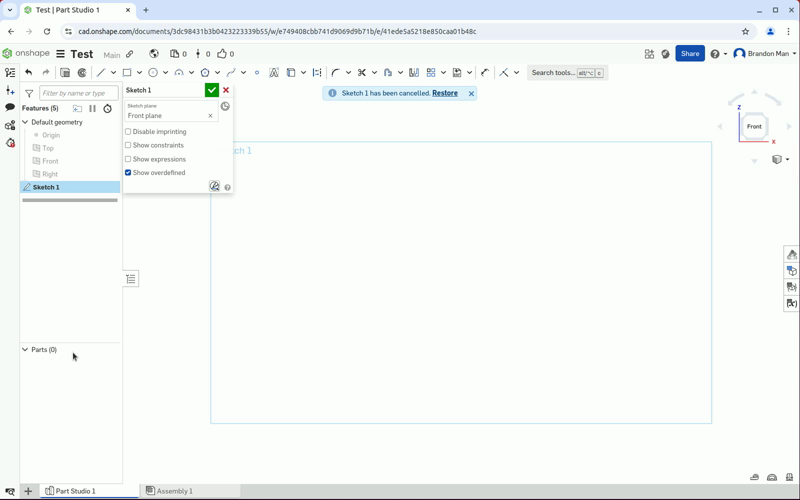
key(l)
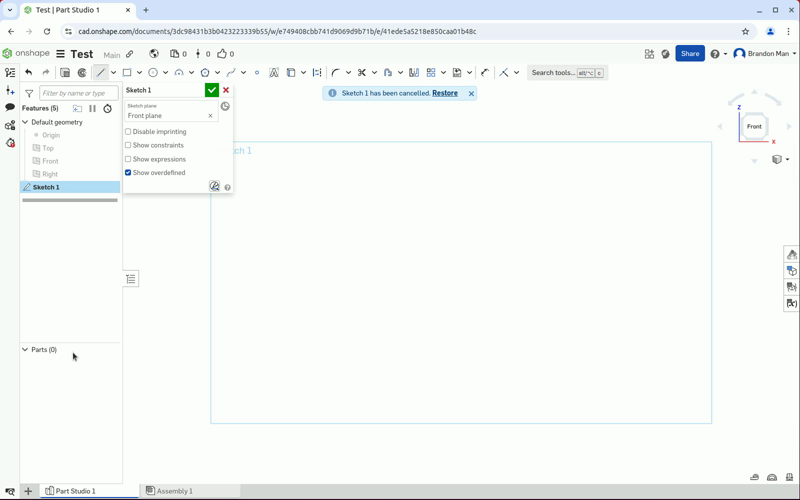
key_down(shift)
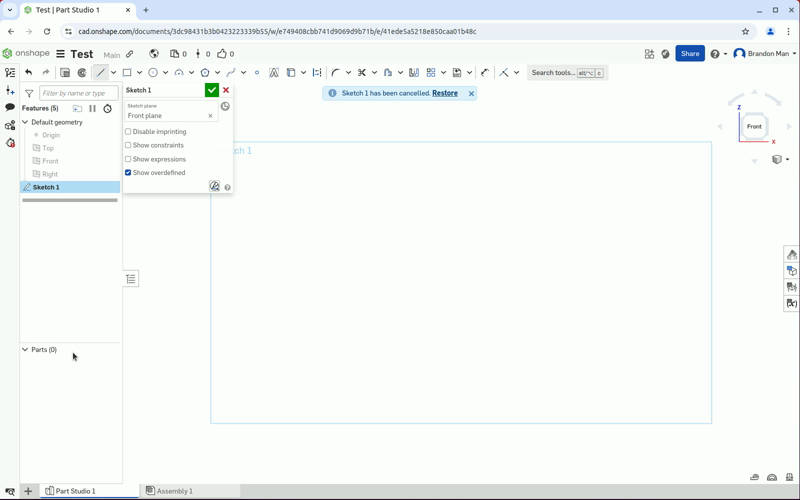
mouse_move(474, 282)
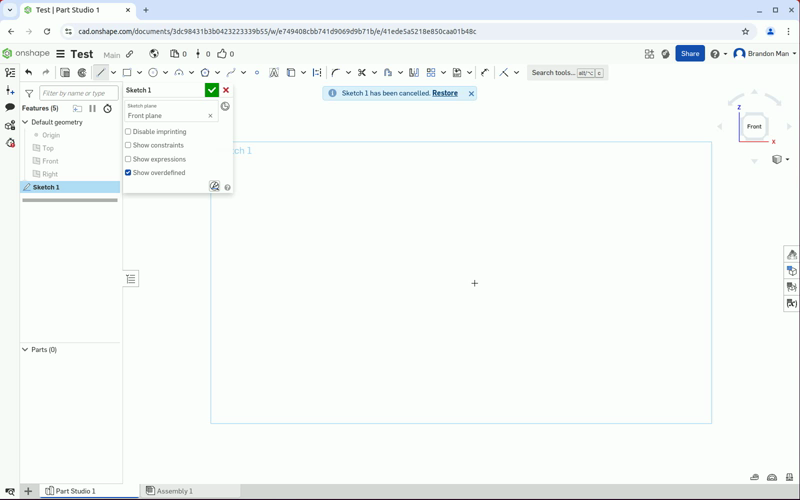
click(474, 282)
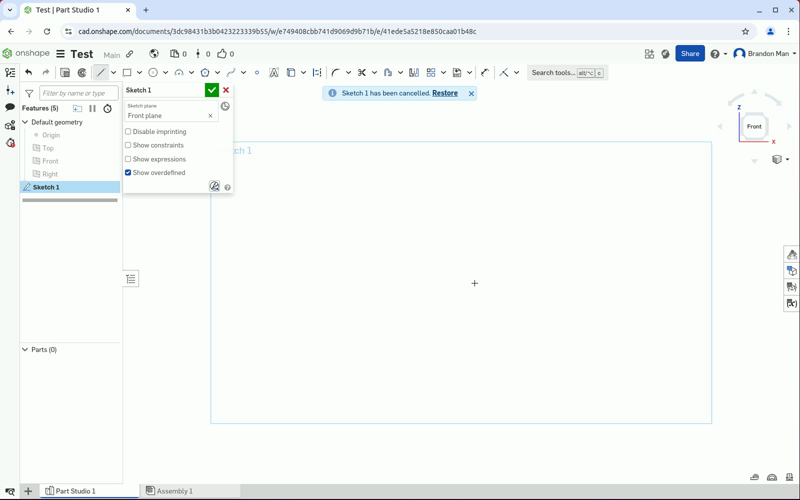
key_up(shift)
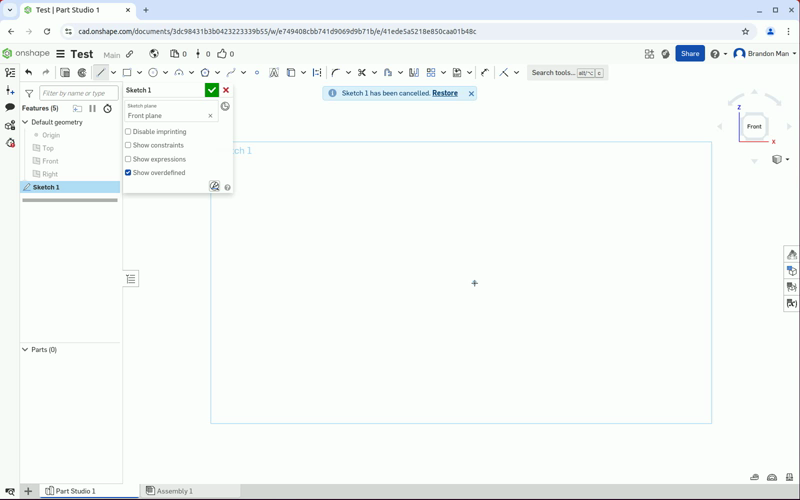
key_down(shift)
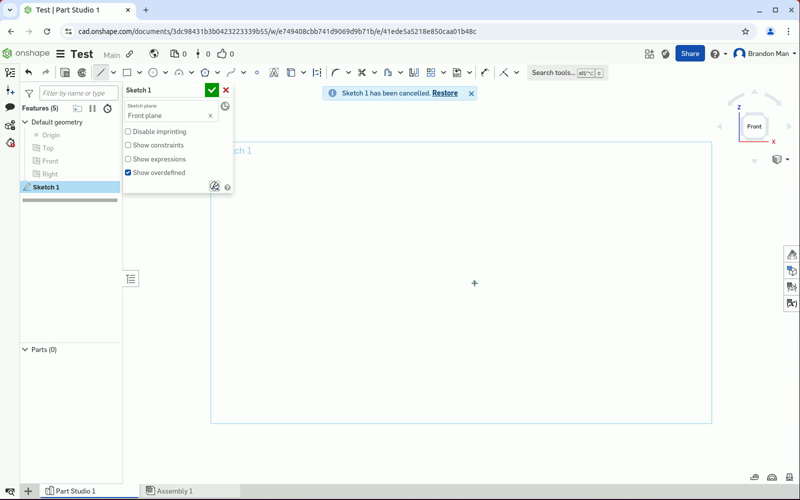
mouse_move(504, 282)
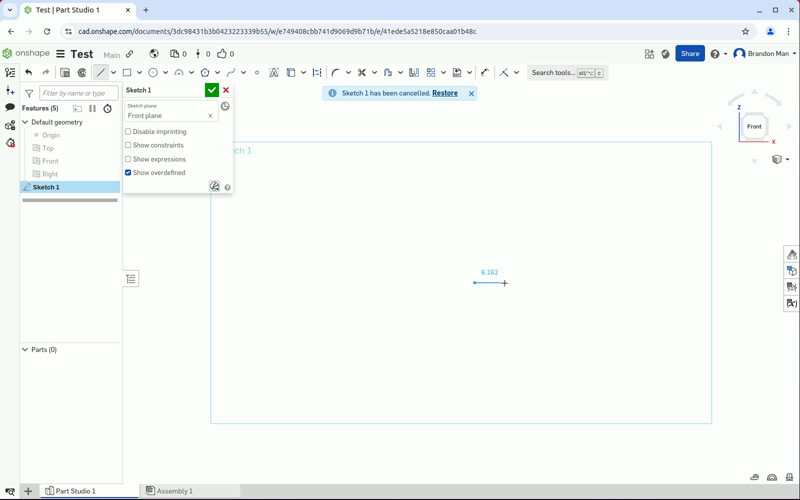
mouse_move(531, 282)
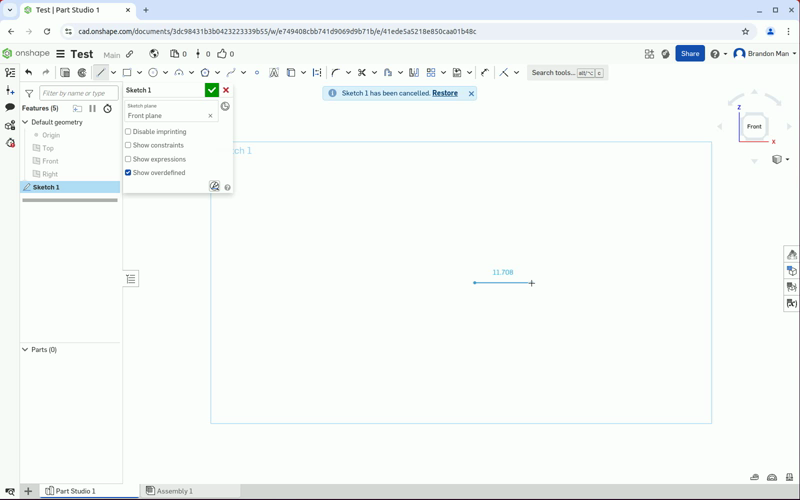
click(531, 282)
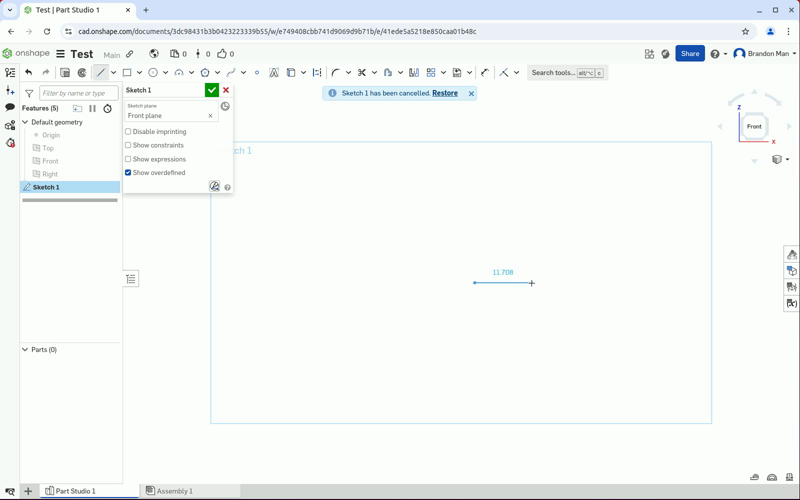
key_up(shift)
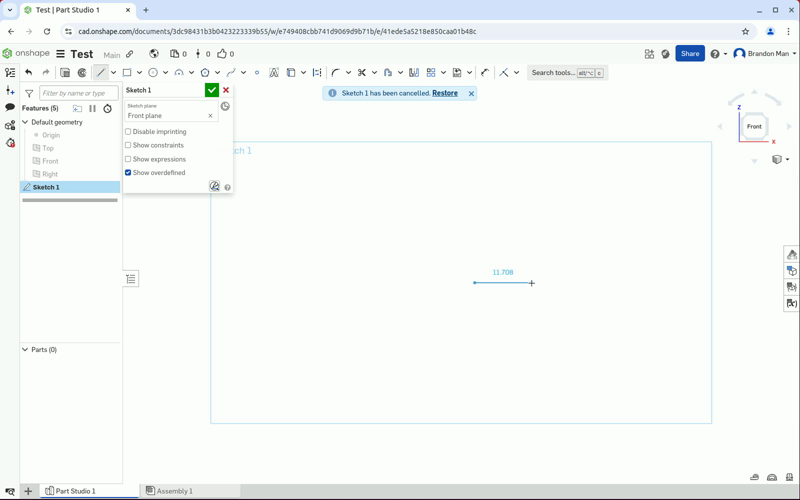
key_down(shift)
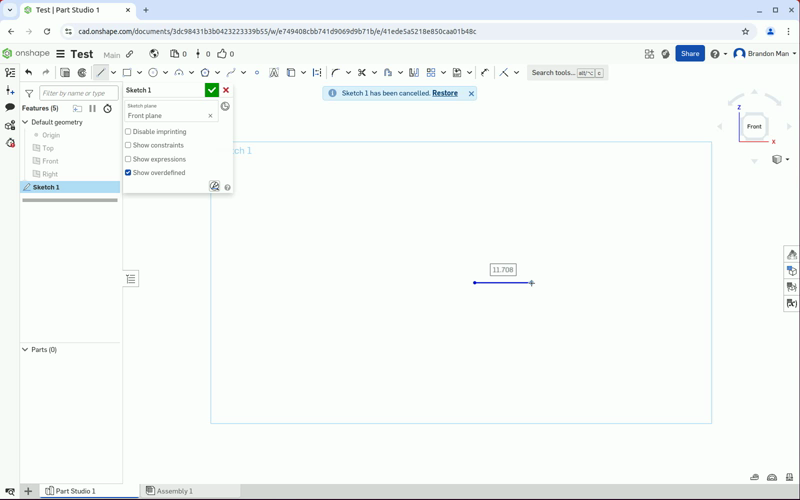
mouse_move(561, 282)
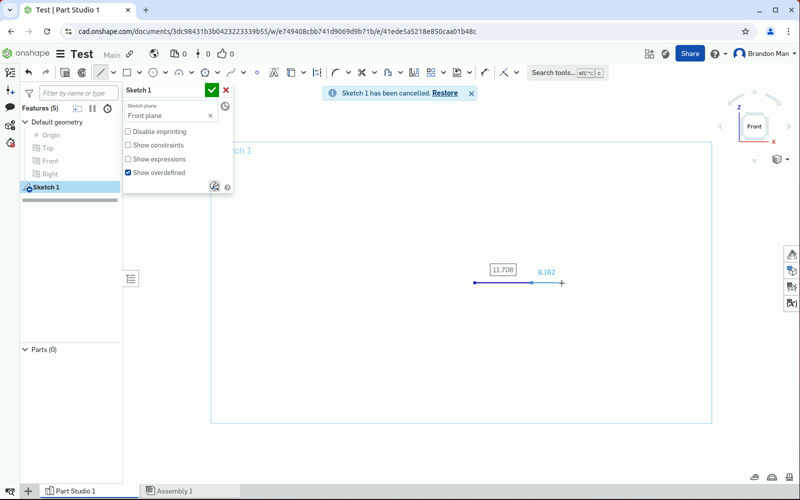
mouse_move(531, 226)
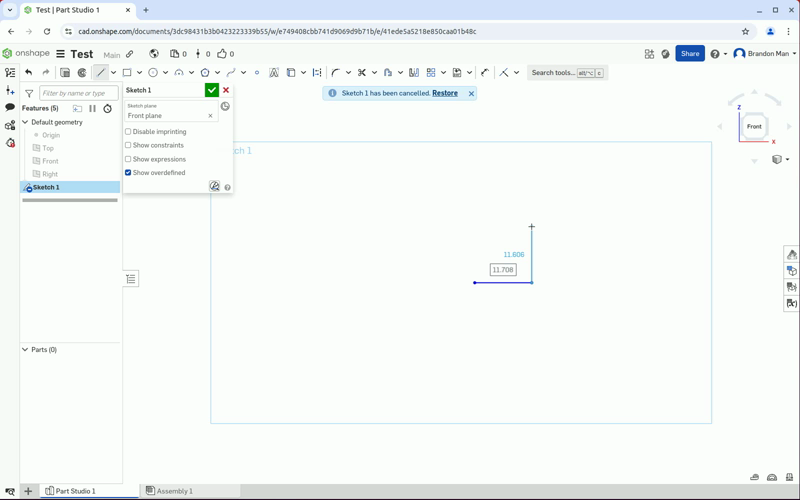
click(531, 226)
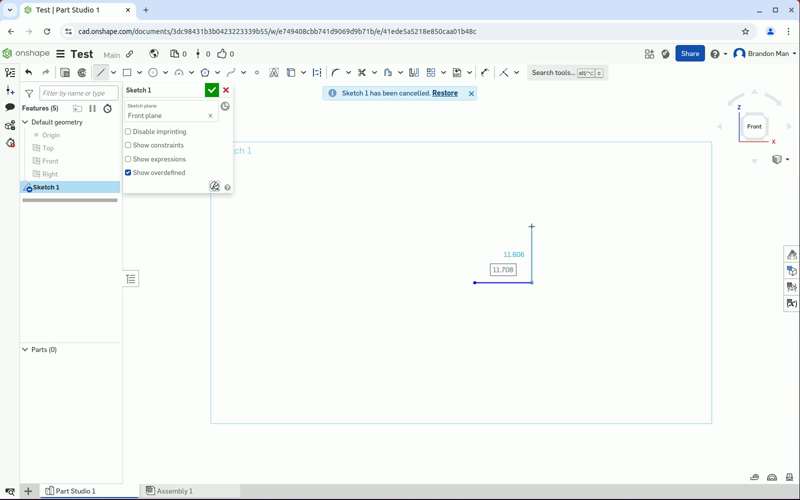
key_up(shift)
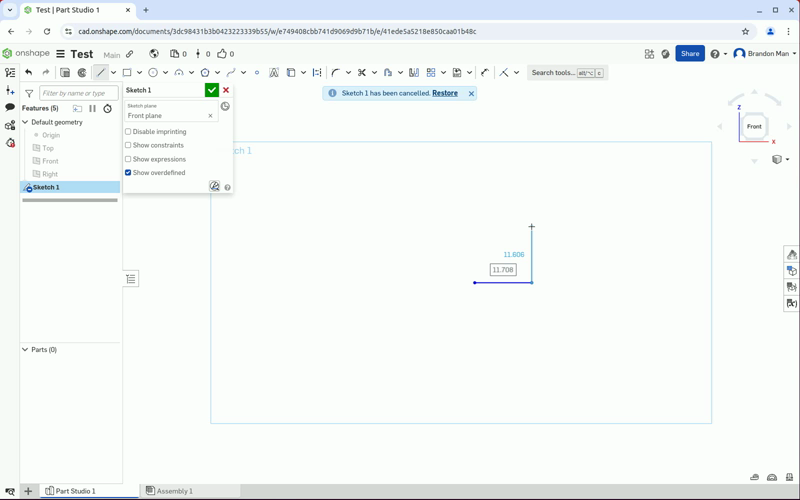
key_down(shift)
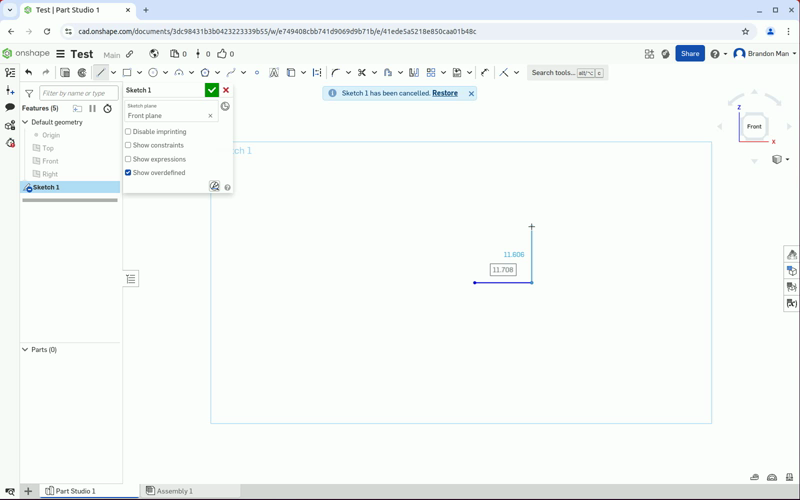
mouse_move(561, 226)
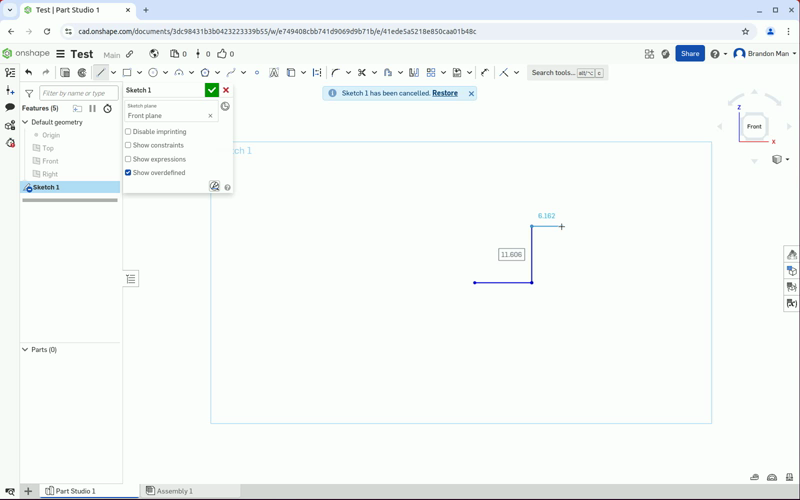
mouse_move(474, 226)
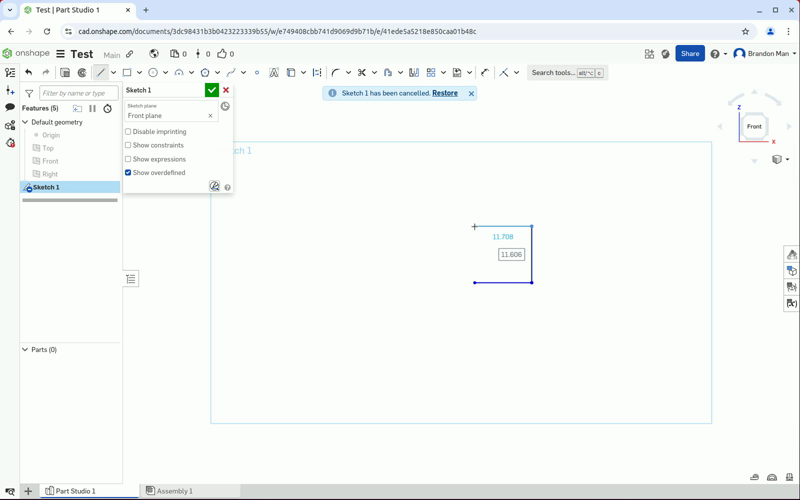
click(474, 226)
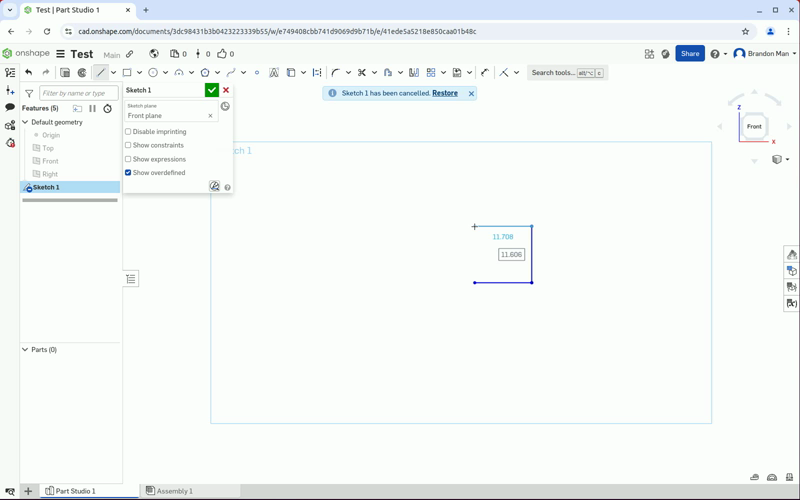
key_up(shift)
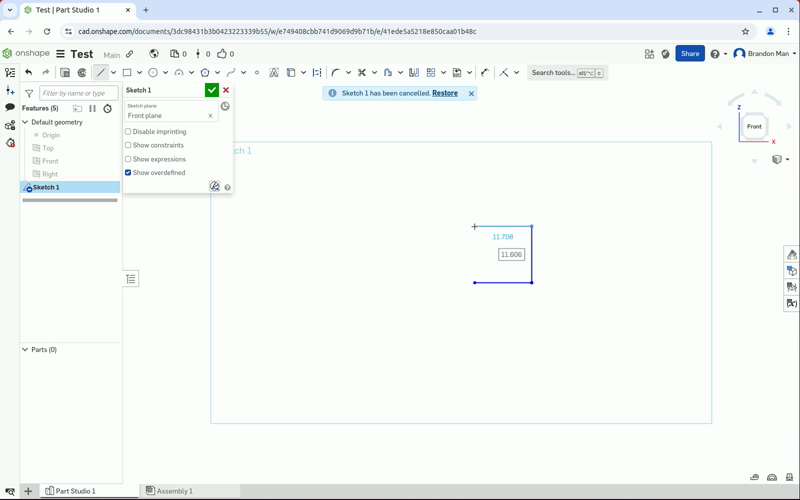
mouse_move(504, 226)
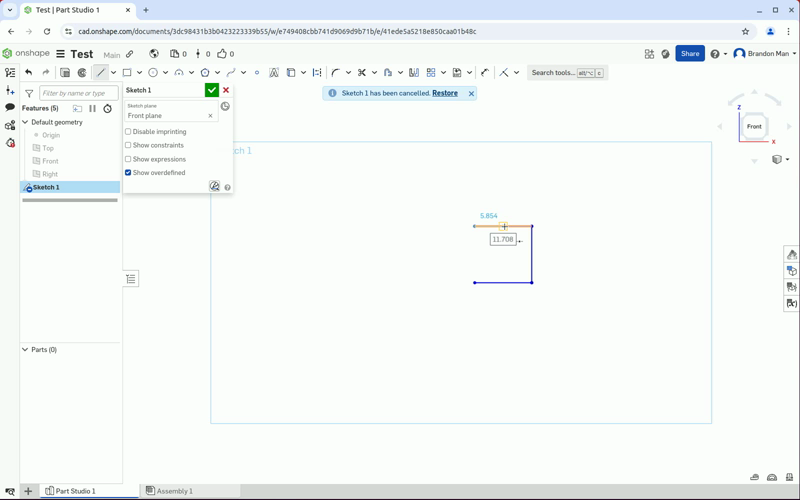
key_down(shift)
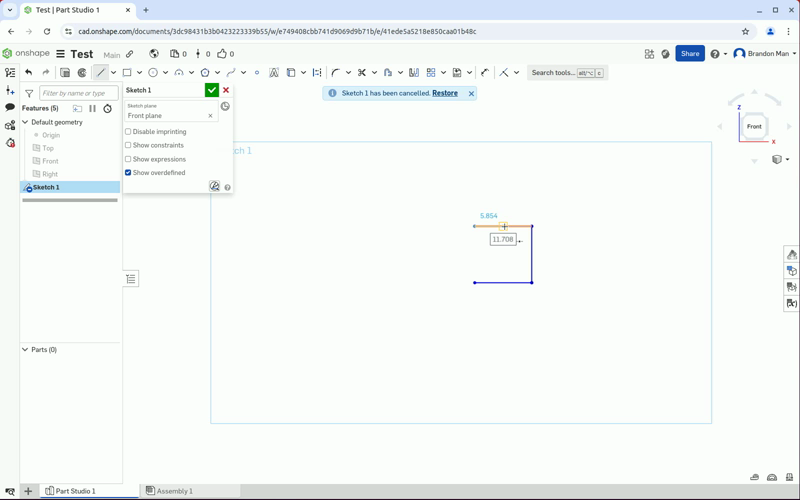
mouse_move(474, 282)
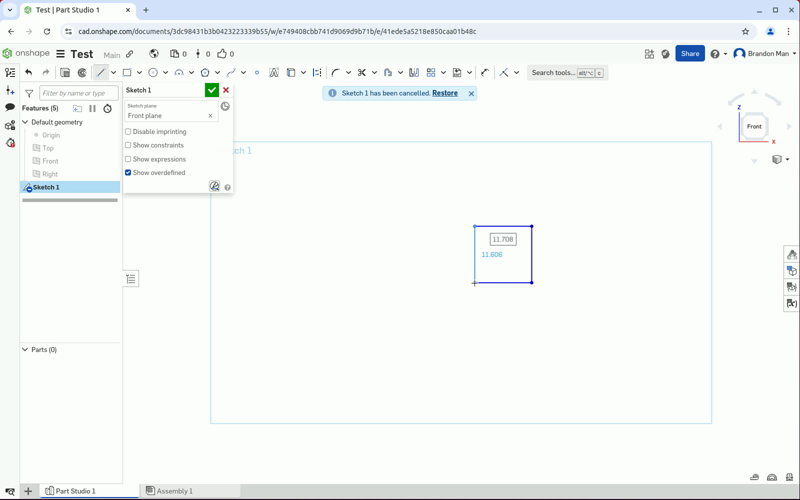
key_up(shift)
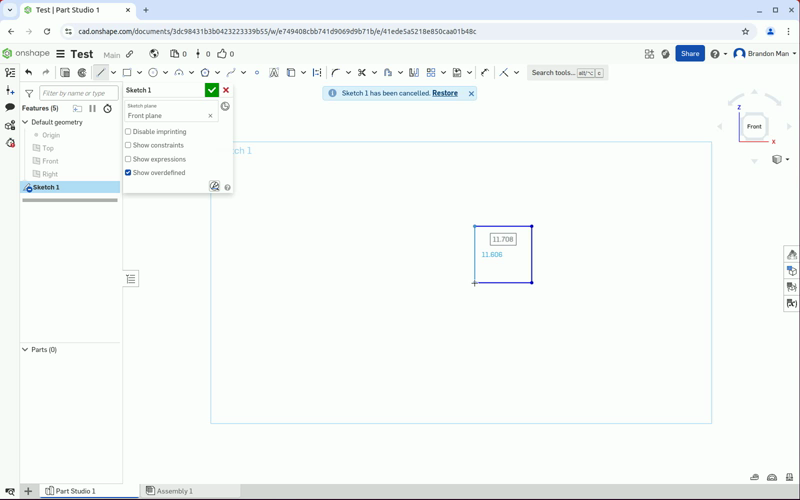
click(474, 282)
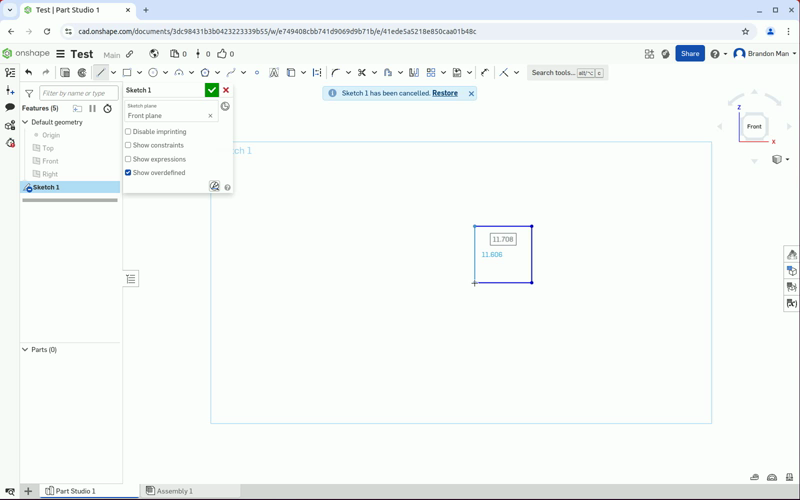
key(esc)
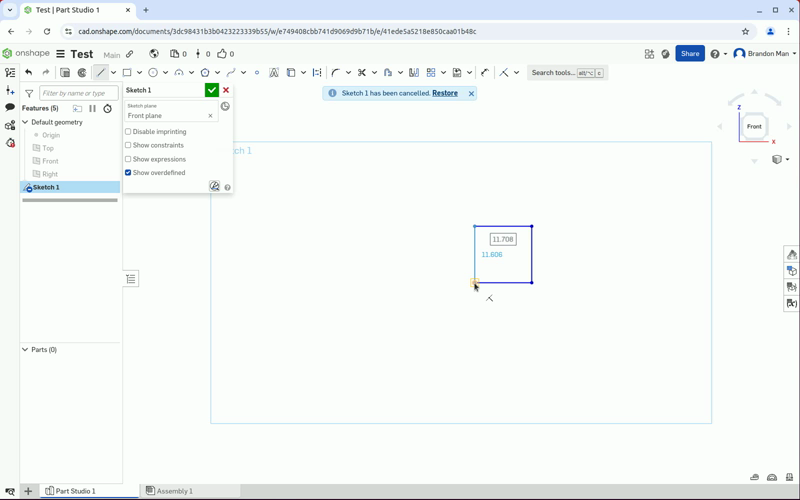
mouse_move(483, 271)
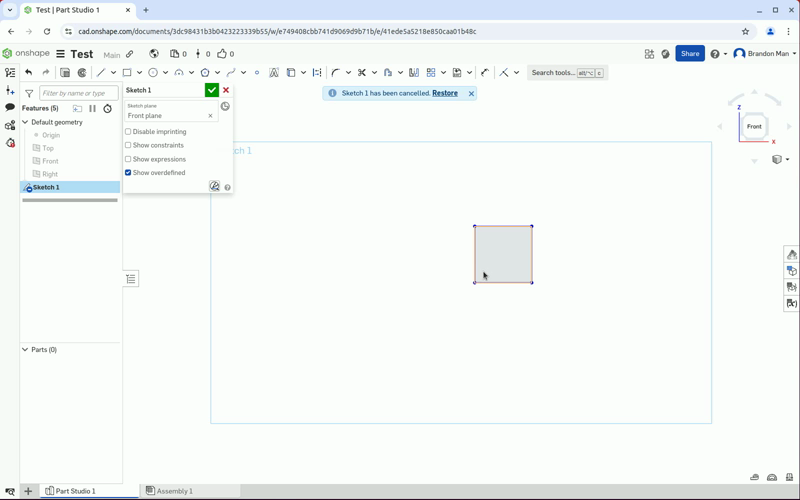
click(483, 271)
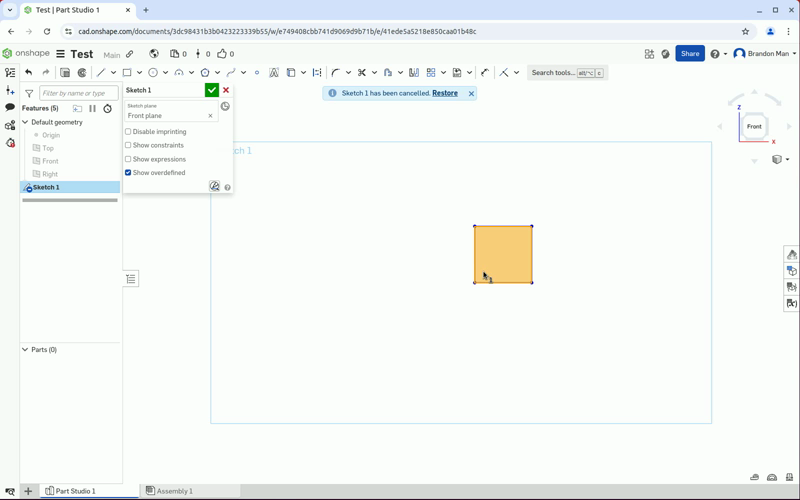
mouse_move(73, 352)
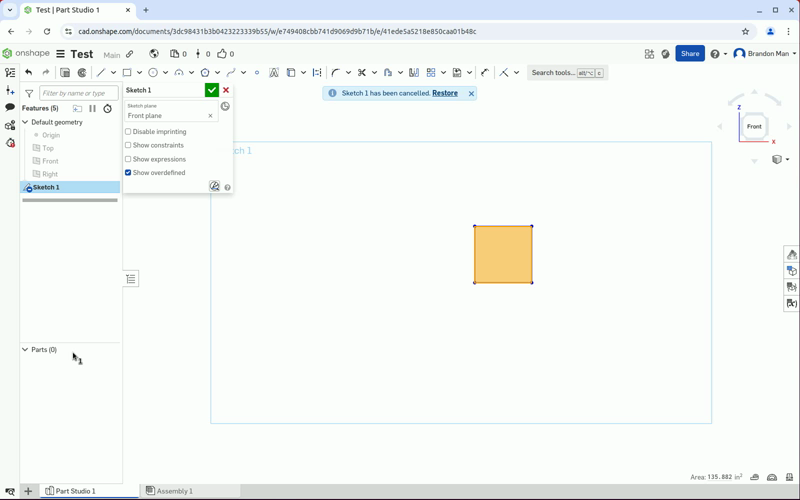
key(shift+y)
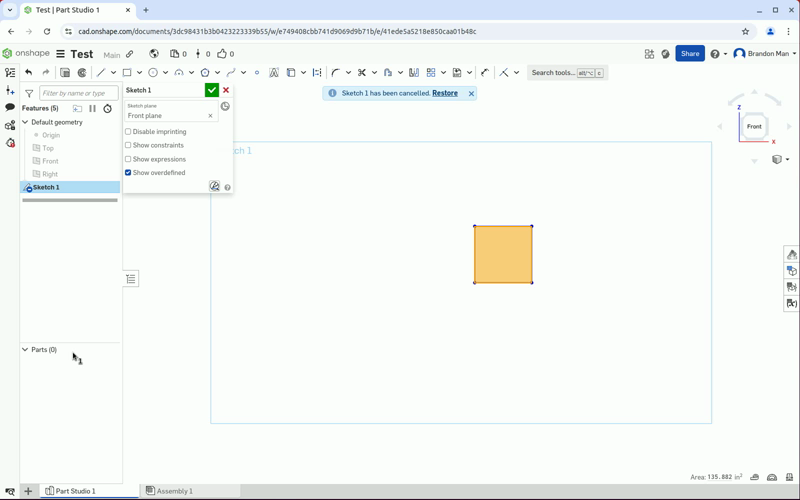
key(shift+e)
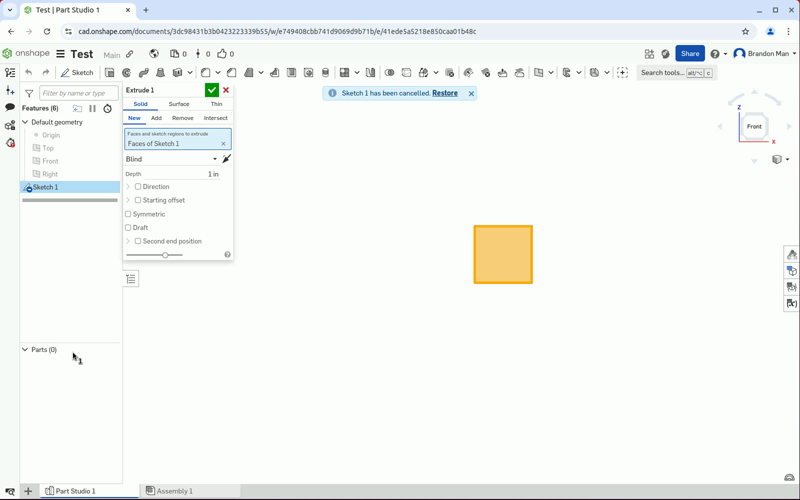
mouse_move(143, 106)
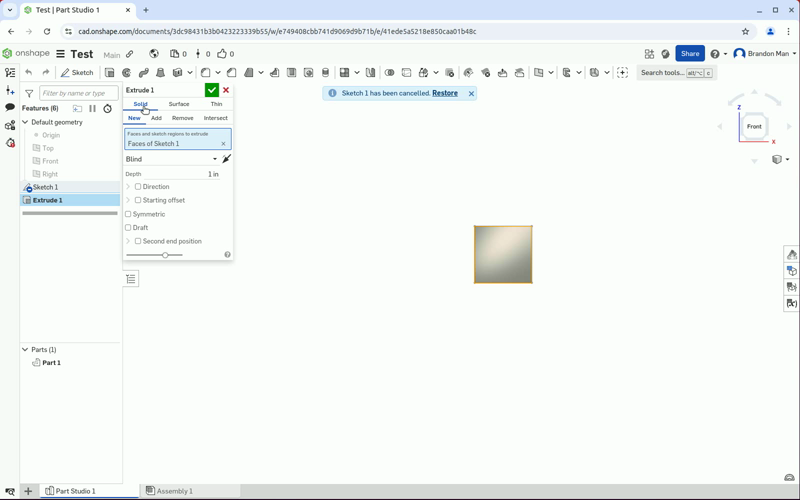
click(143, 106)
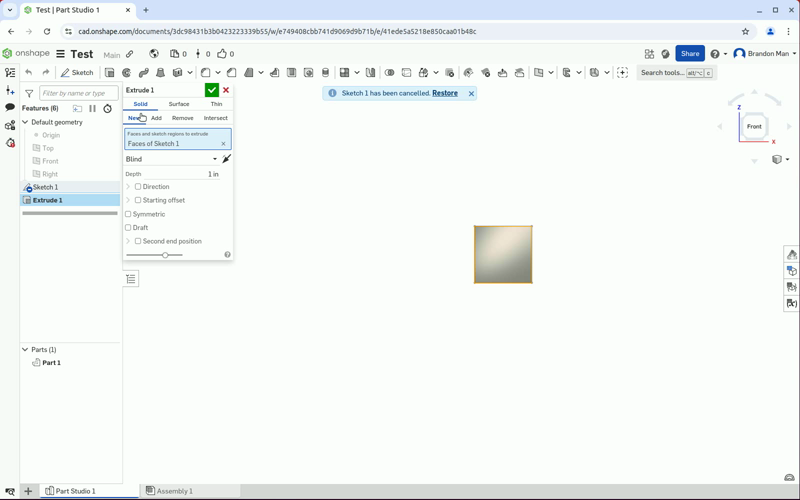
mouse_move(137, 120)
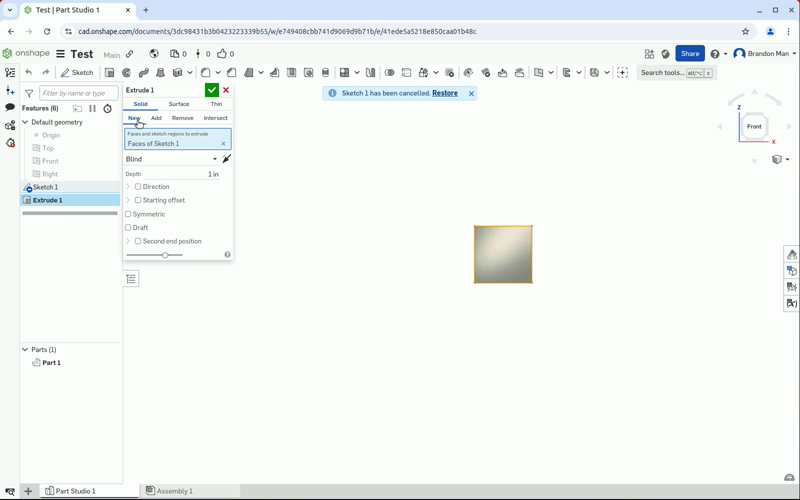
click(137, 120)
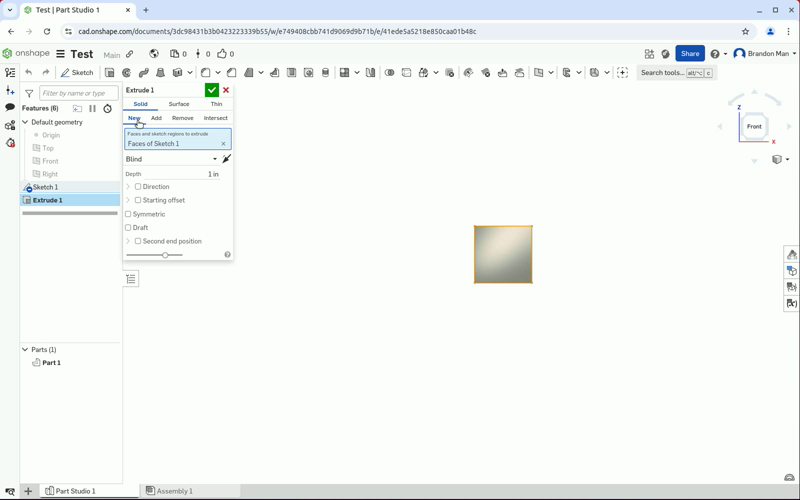
key(tab, 4)
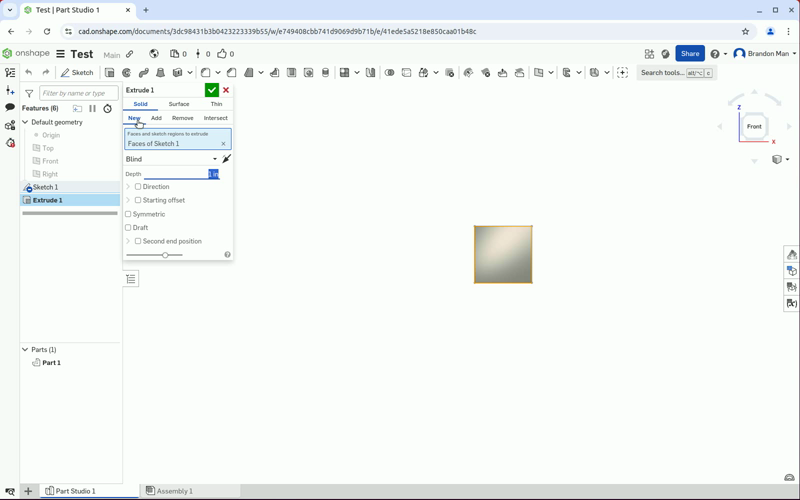
text(23.108)
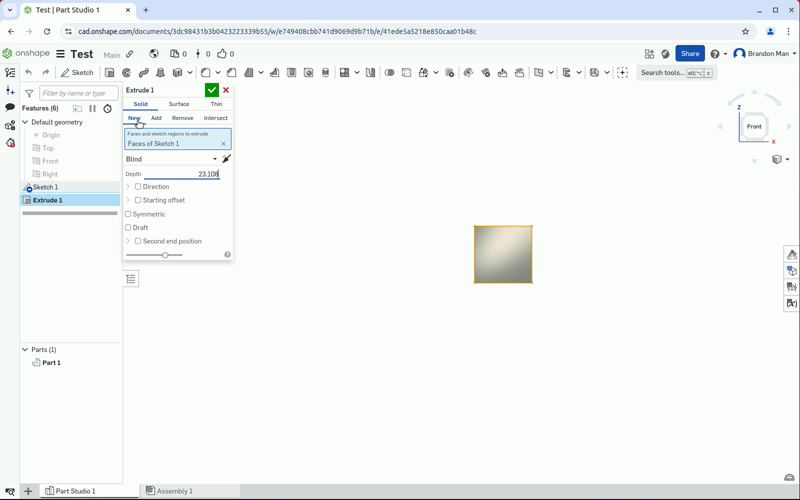
key(enter)
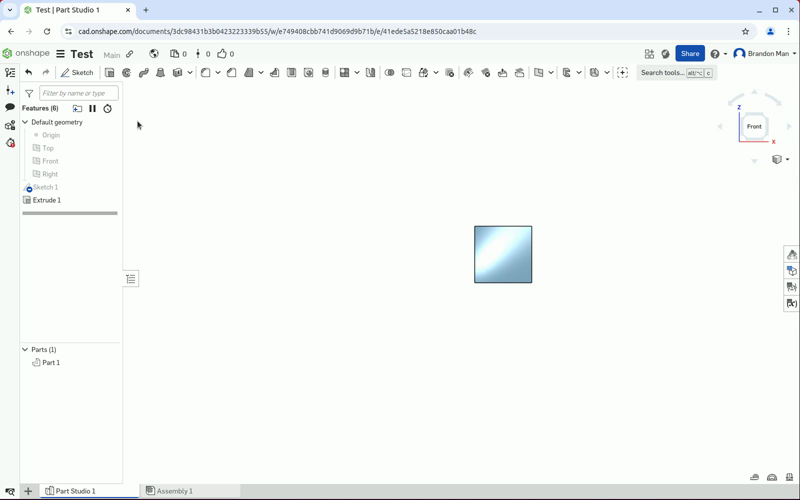
key(shift+h)
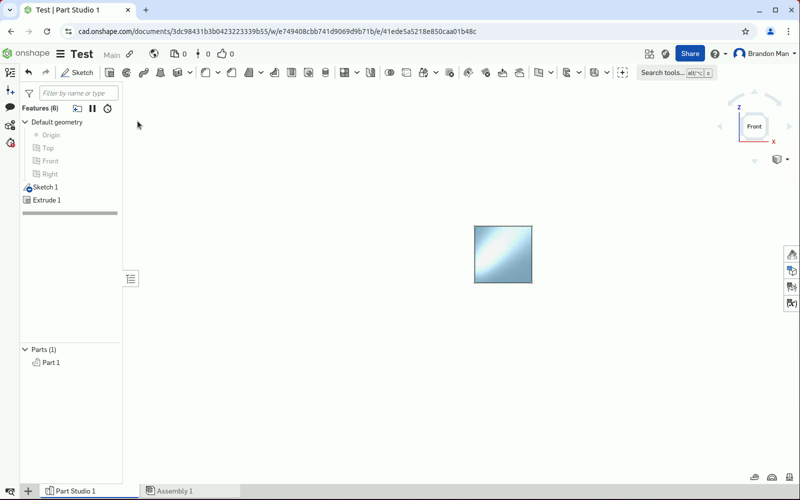
key(shift+h)
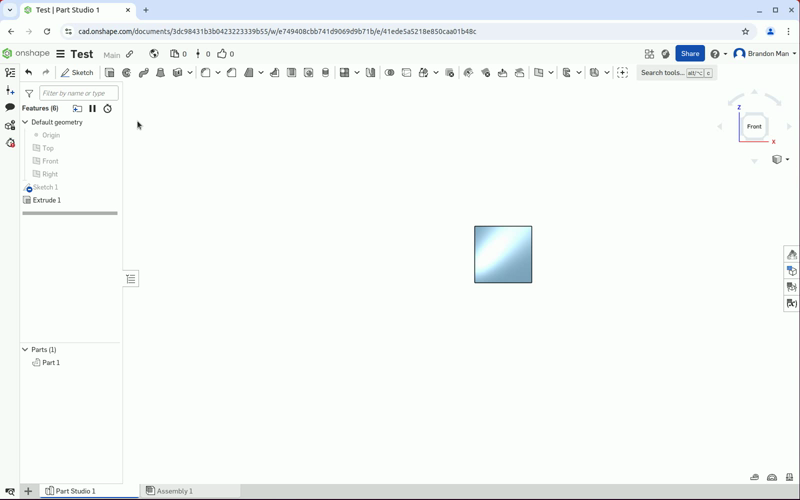
mouse_move(73, 189)
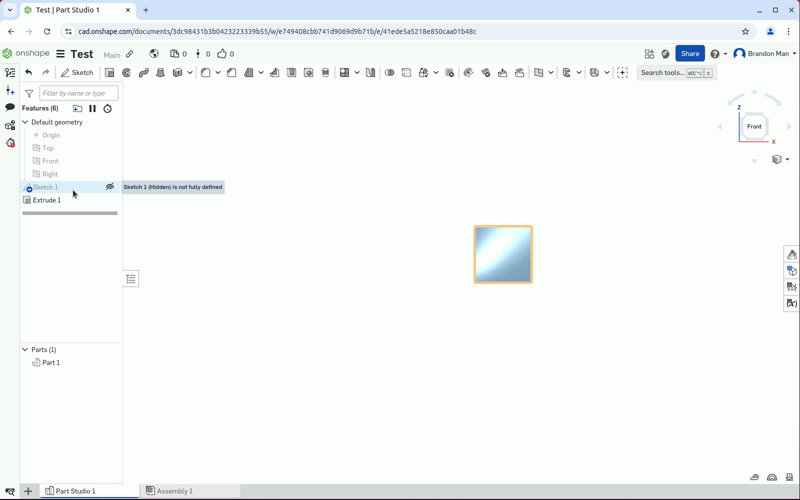
click(73, 189)
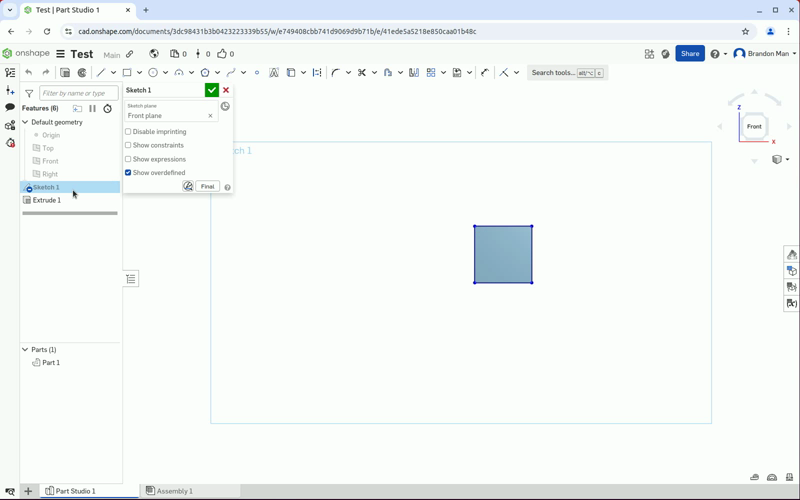
mouse_move(229, 92)
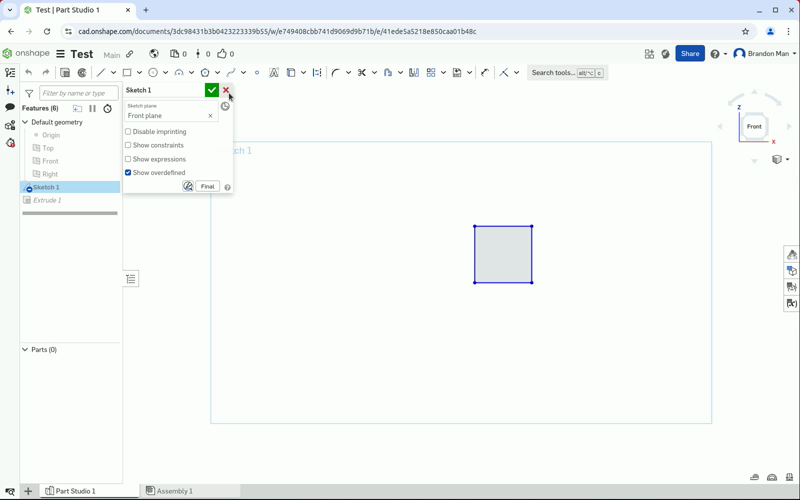
click(229, 92)
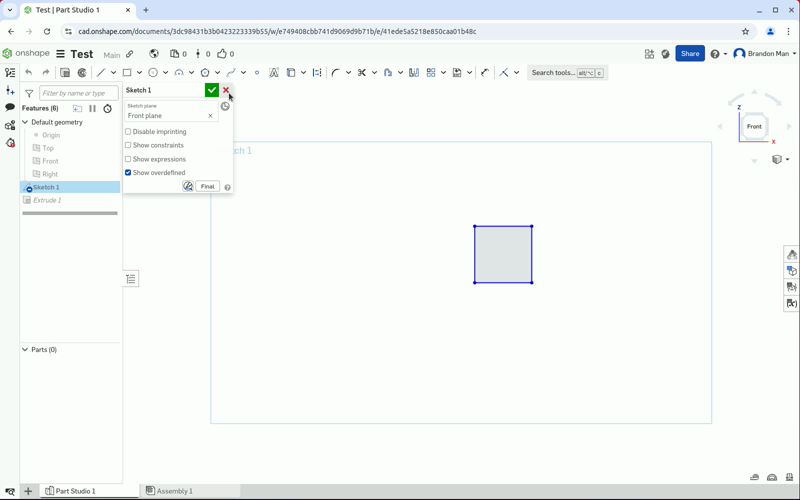
key(shift+s)
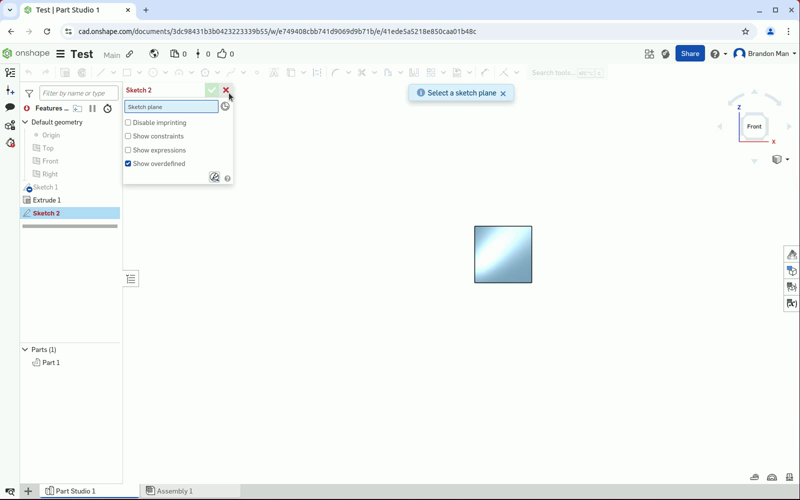
mouse_move(73, 163)
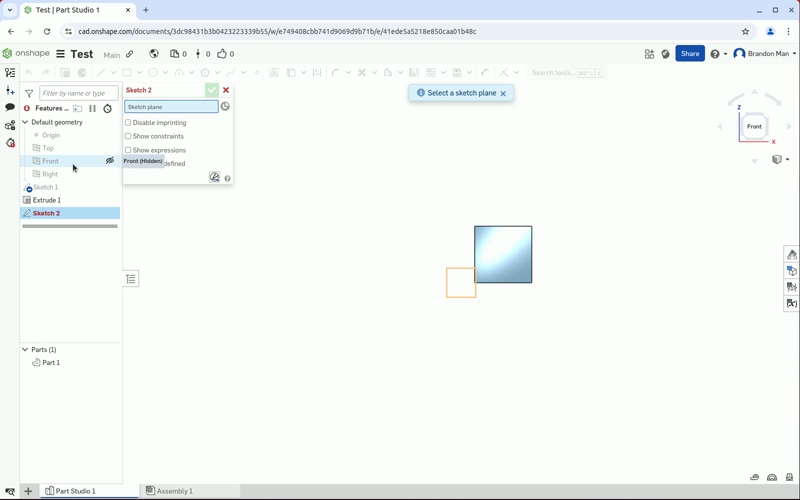
click(73, 163)
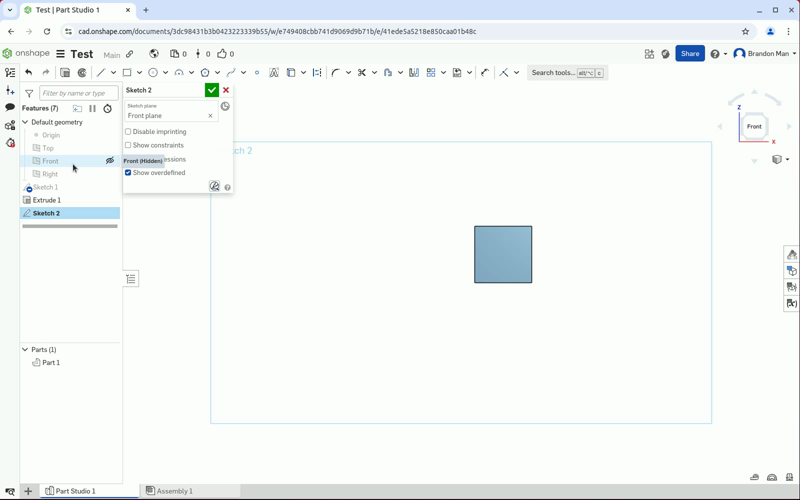
mouse_move(73, 352)
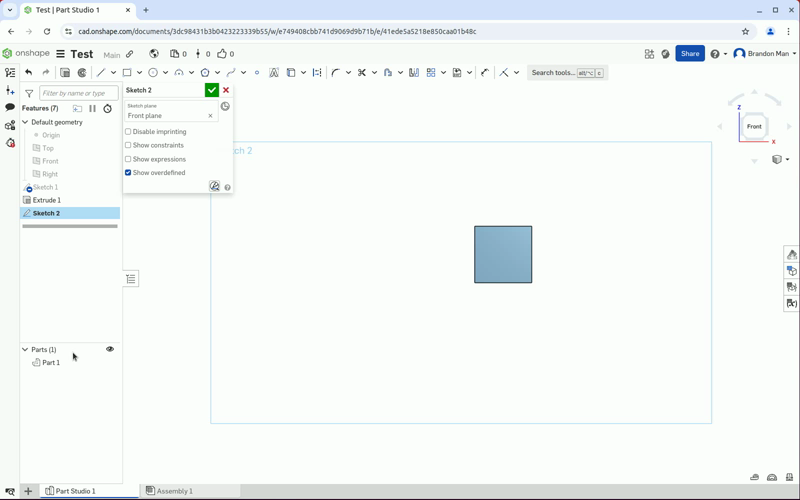
key(y)
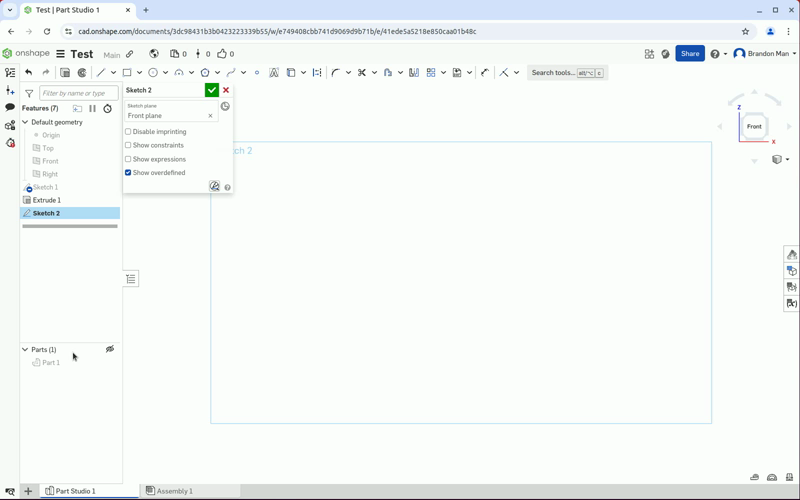
key(l)
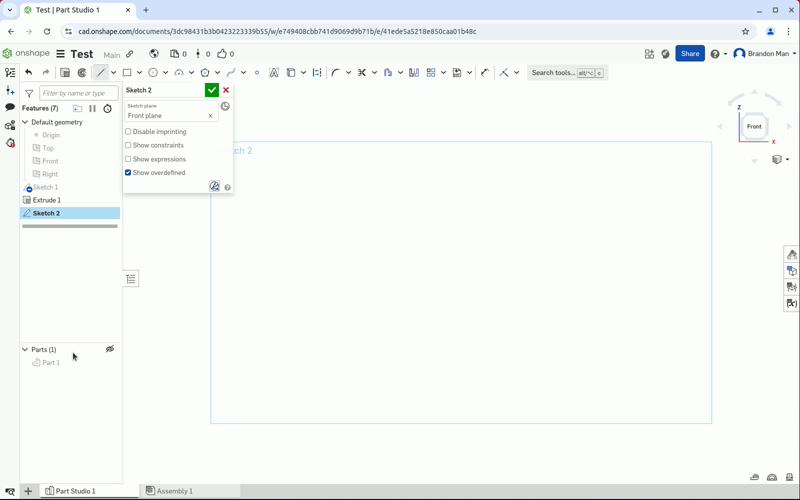
key_down(shift)
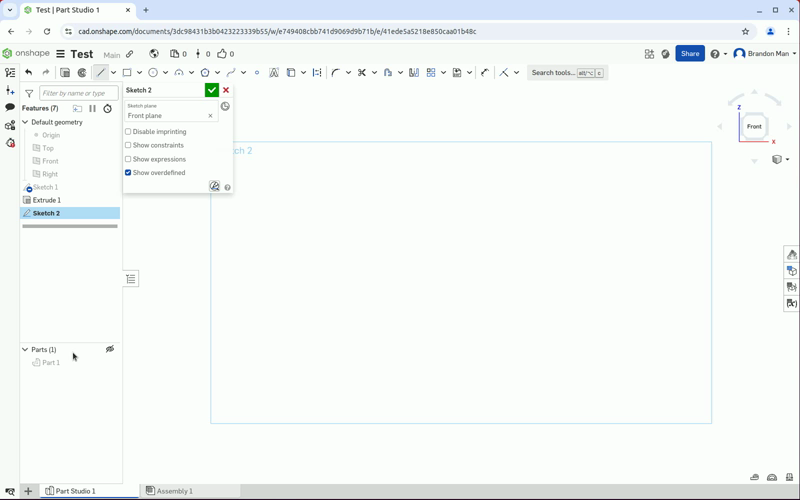
mouse_move(362, 339)
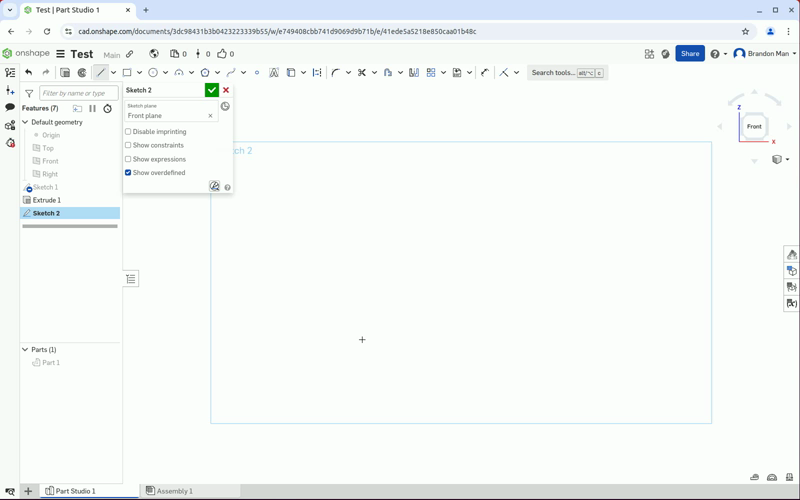
click(362, 339)
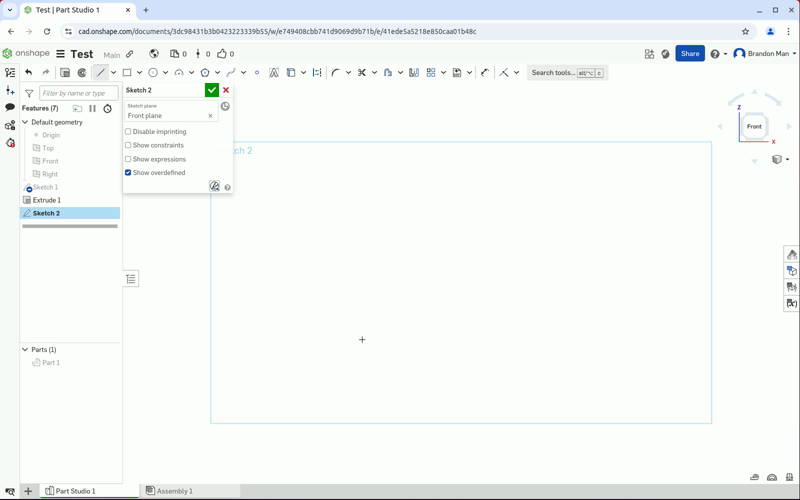
key_up(shift)
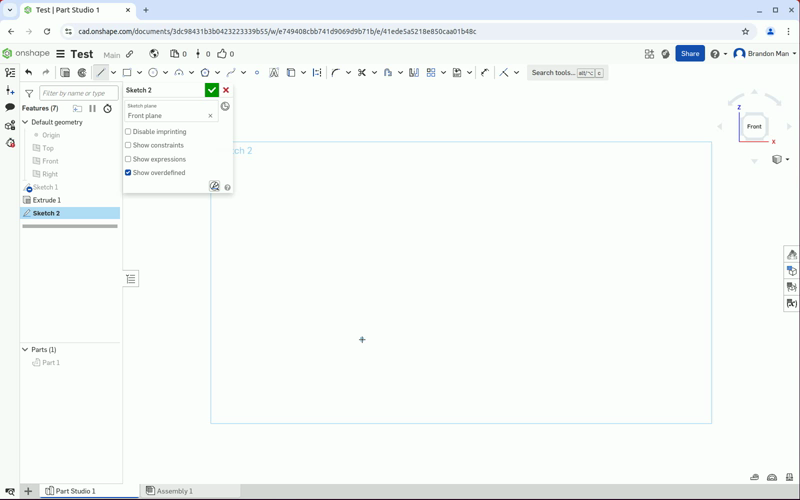
key_down(shift)
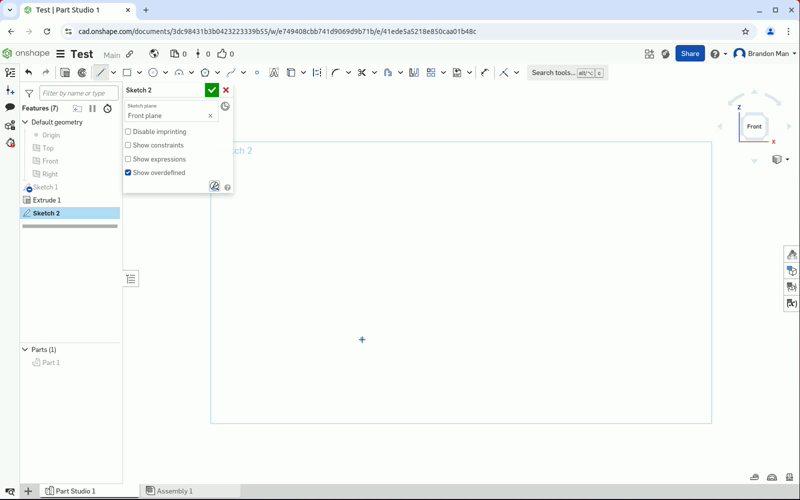
mouse_move(392, 339)
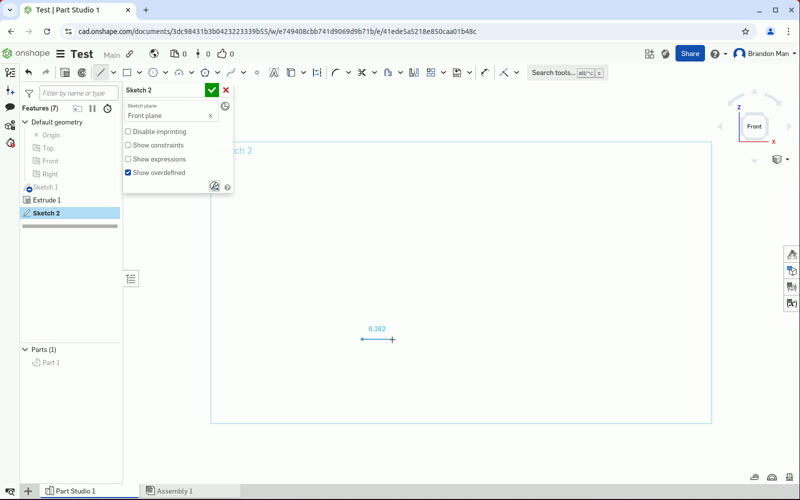
mouse_move(419, 339)
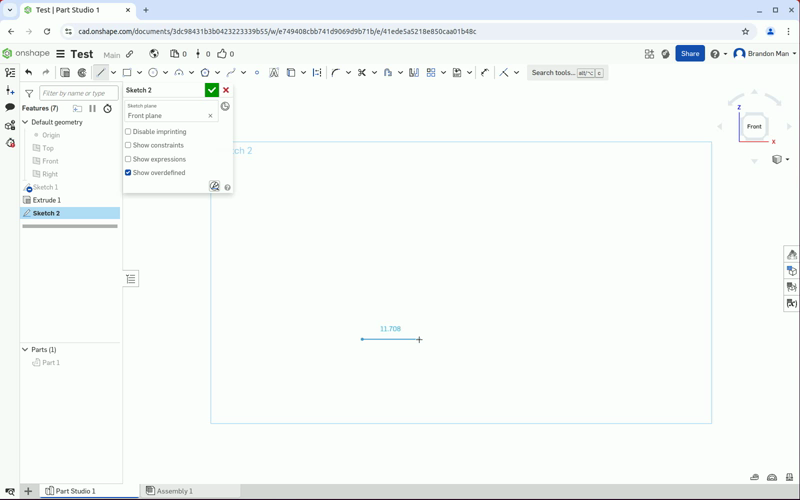
click(419, 339)
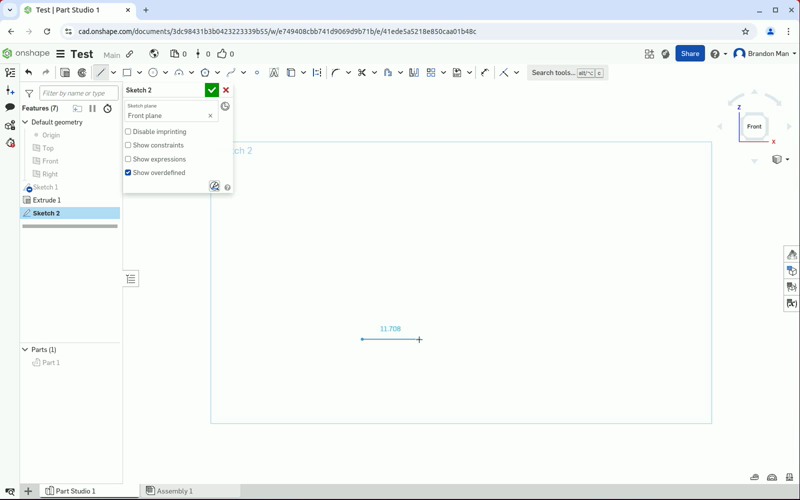
key_up(shift)
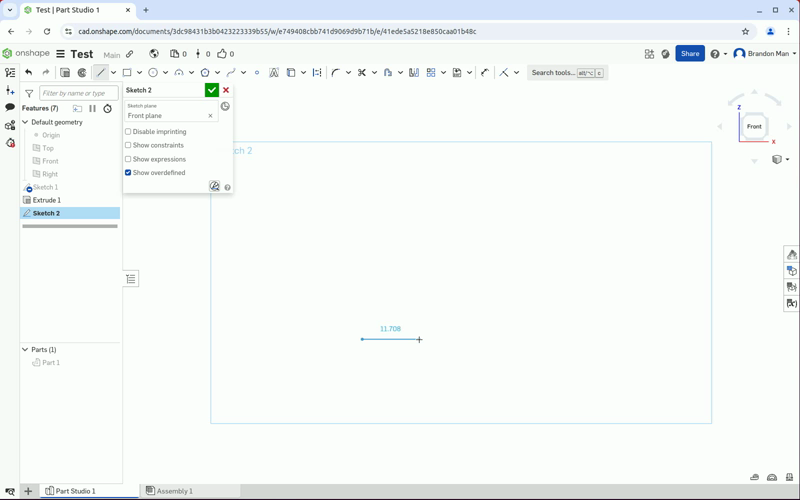
key_down(shift)
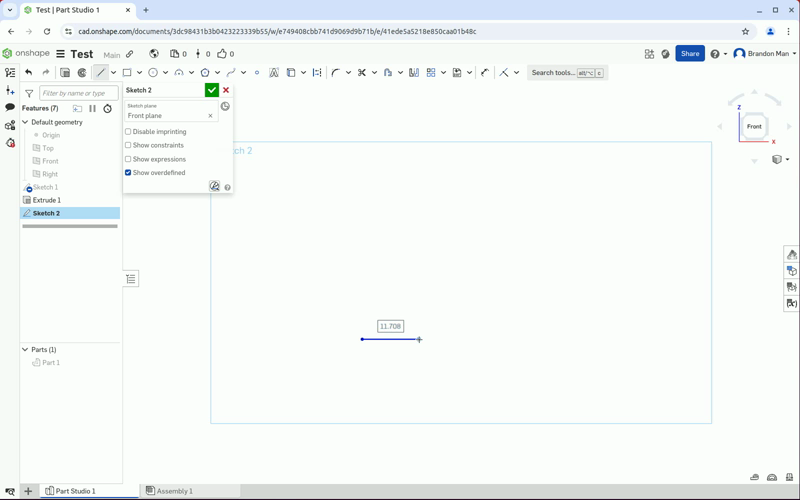
mouse_move(449, 339)
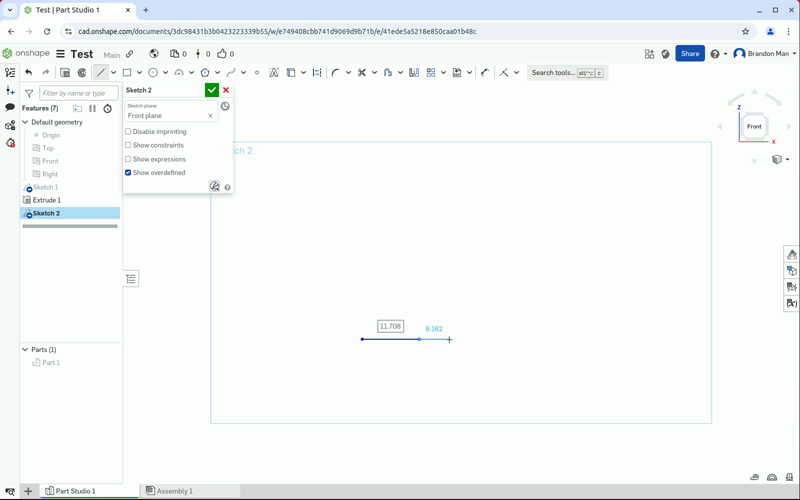
mouse_move(419, 282)
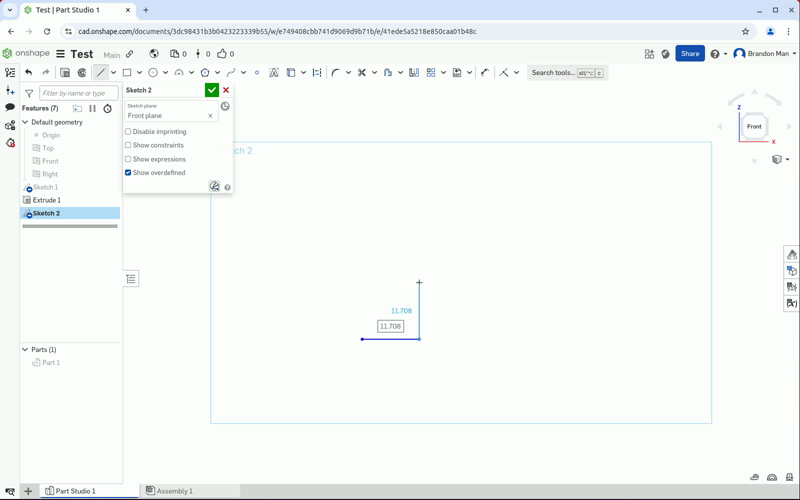
click(419, 282)
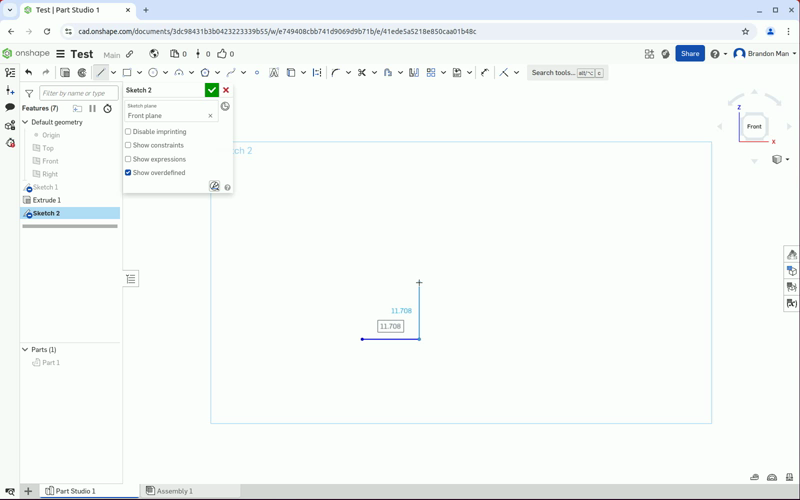
key_up(shift)
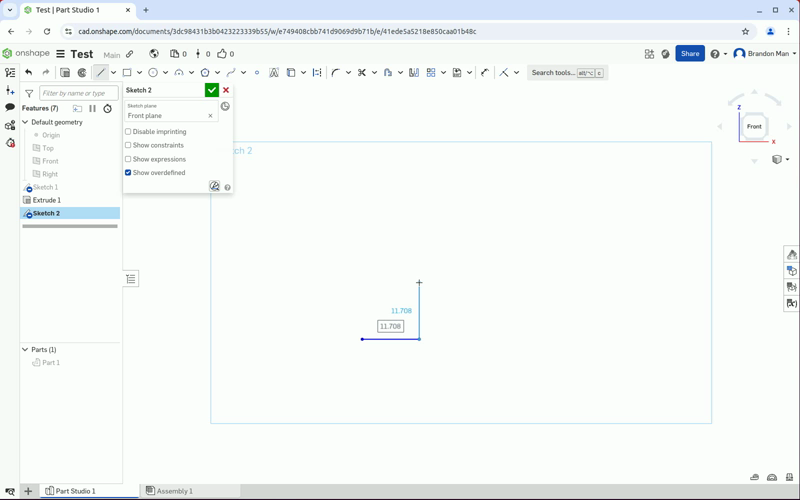
key_down(shift)
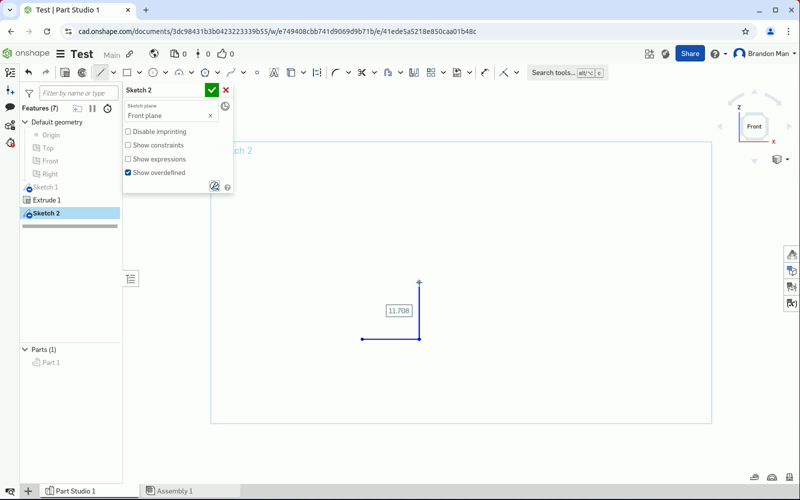
mouse_move(449, 282)
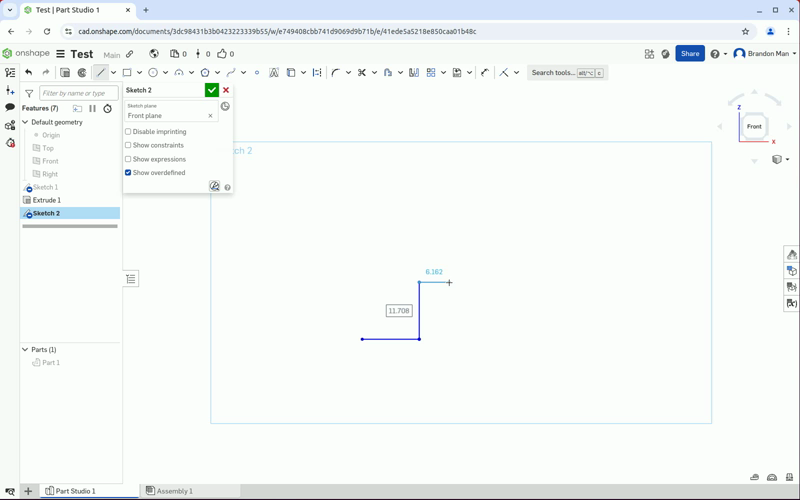
mouse_move(362, 282)
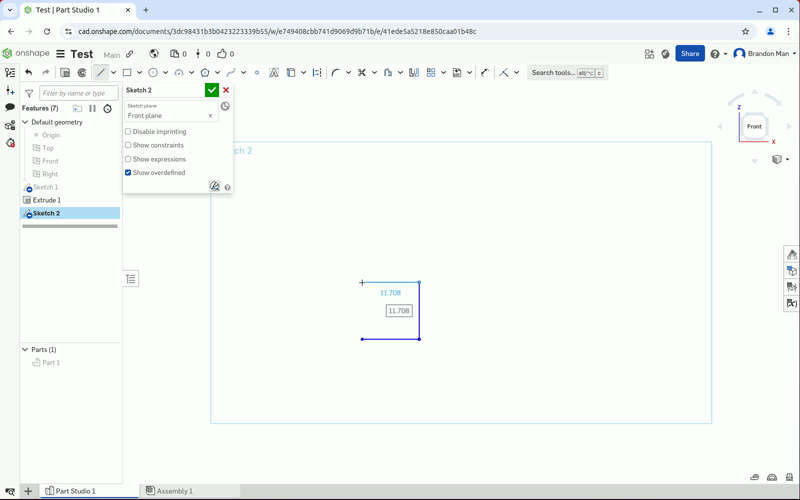
click(362, 282)
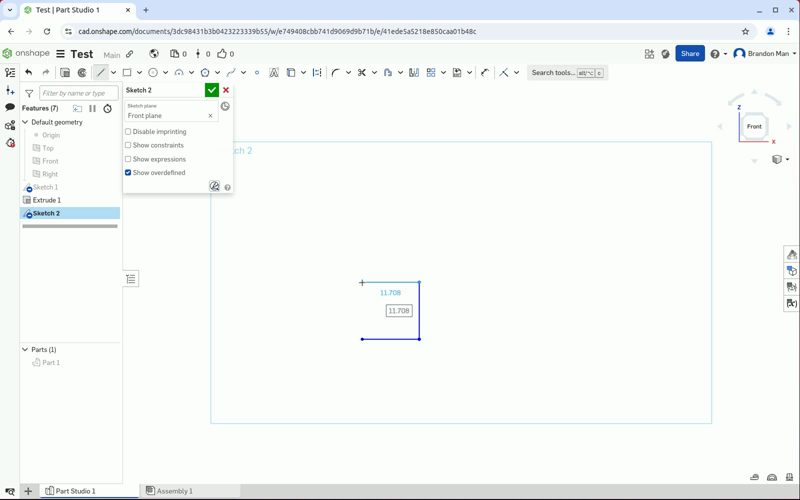
key_up(shift)
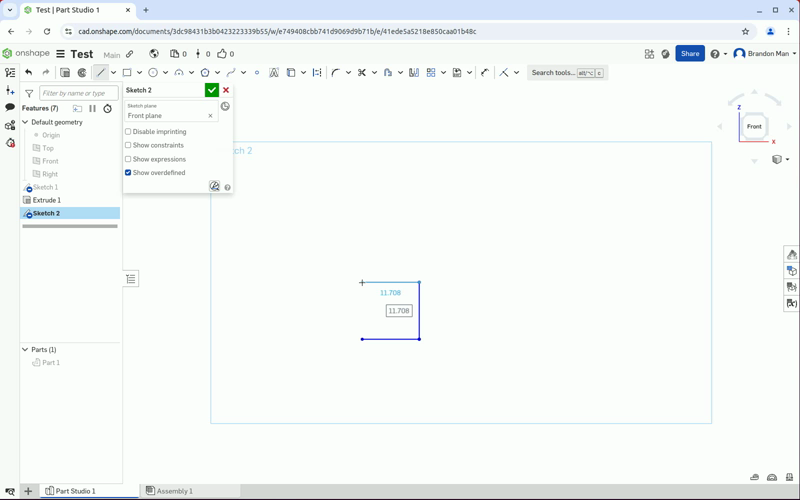
mouse_move(392, 282)
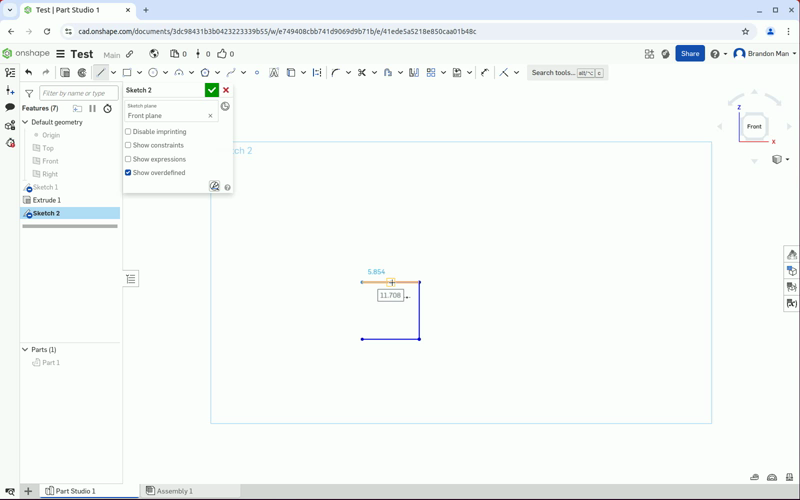
key_down(shift)
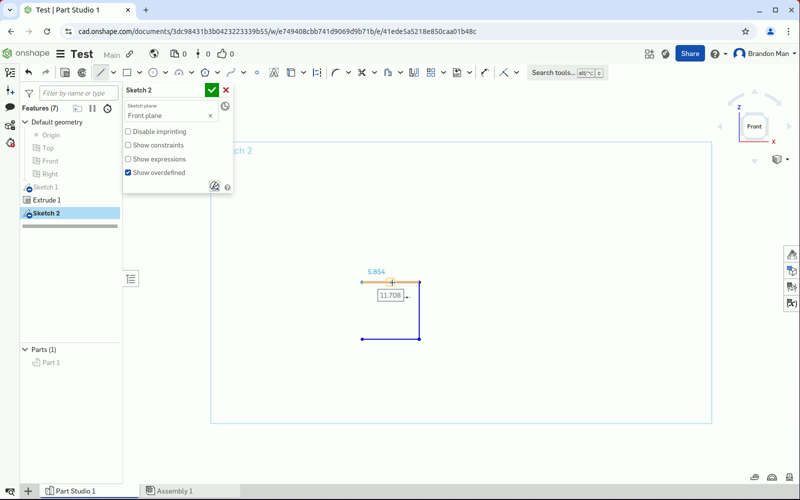
mouse_move(362, 339)
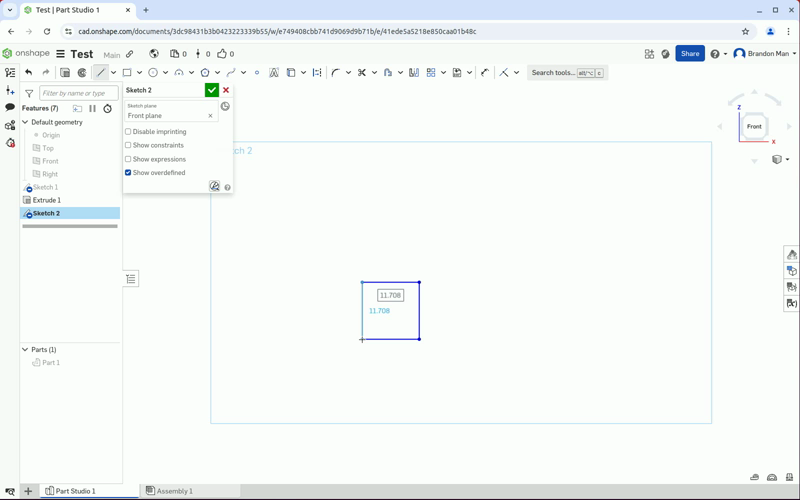
key_up(shift)
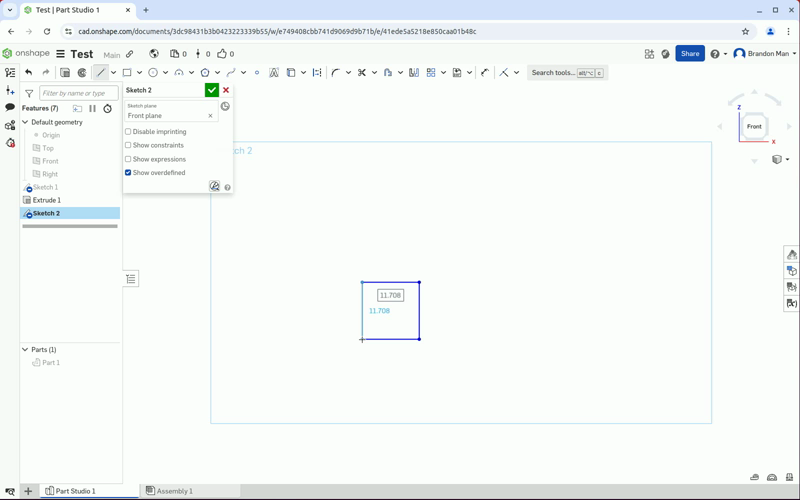
click(362, 339)
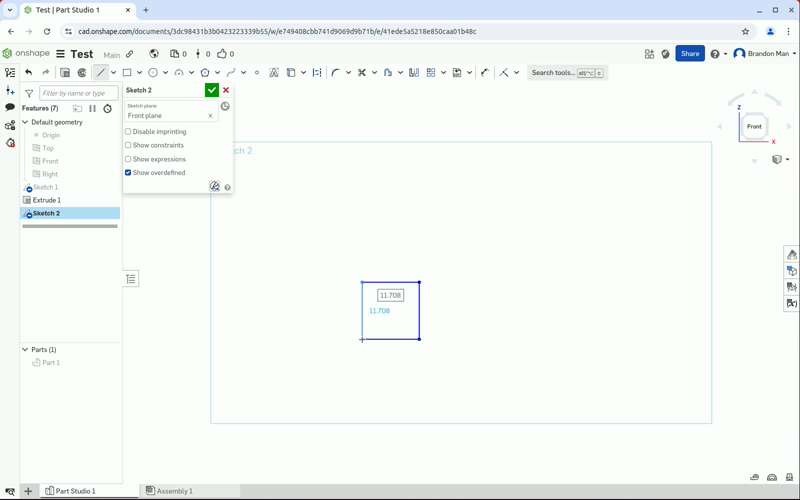
key(esc)
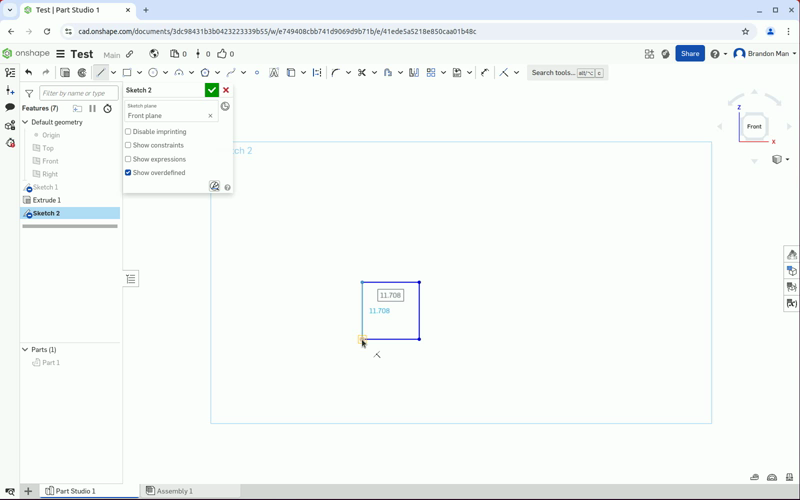
mouse_move(400, 294)
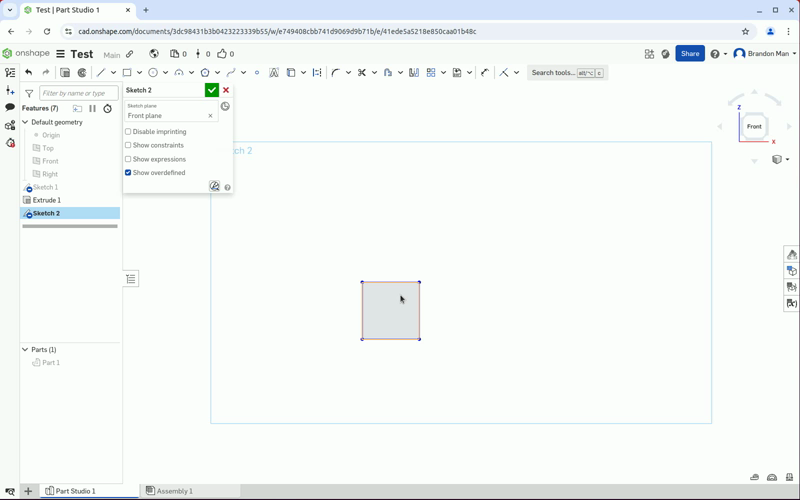
click(400, 294)
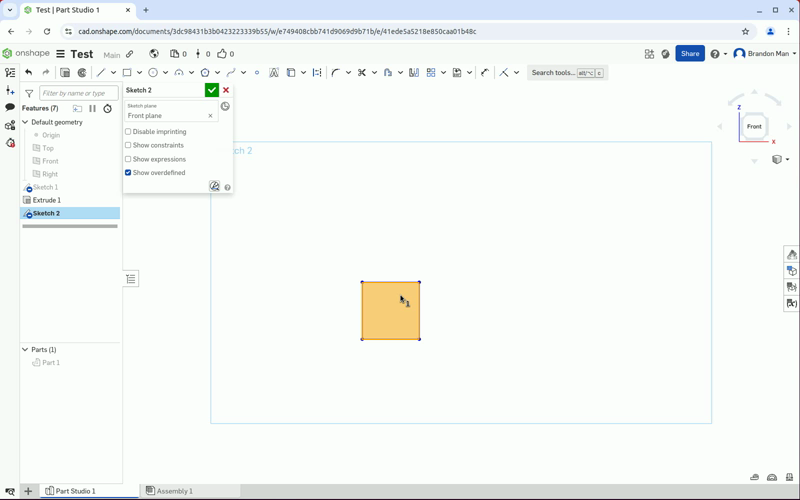
mouse_move(73, 352)
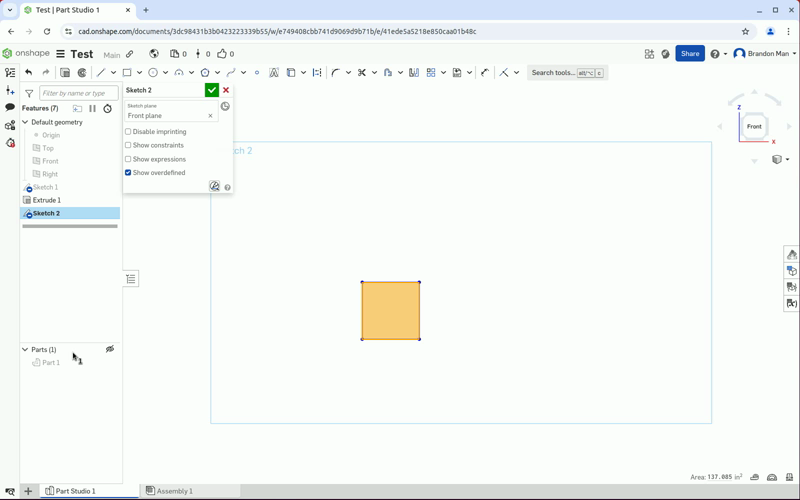
key(shift+y)
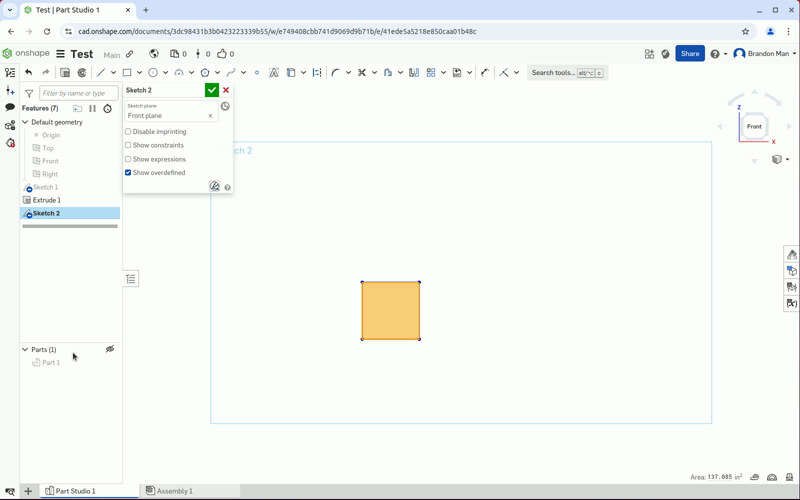
key(shift+e)
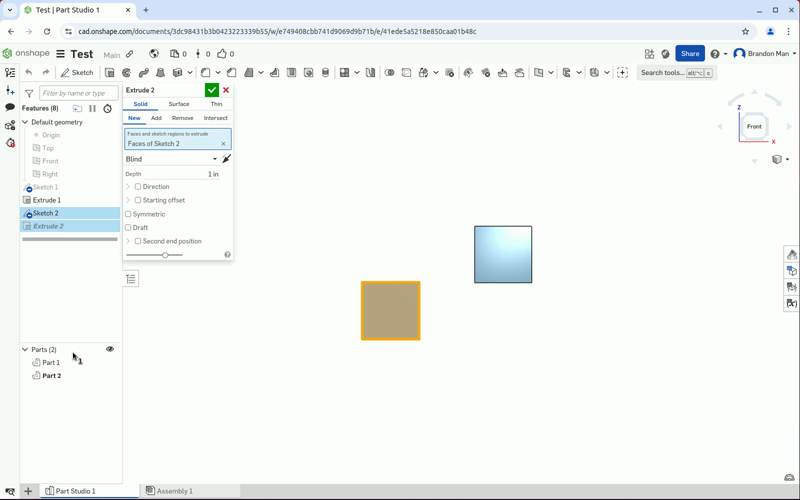
mouse_move(143, 106)
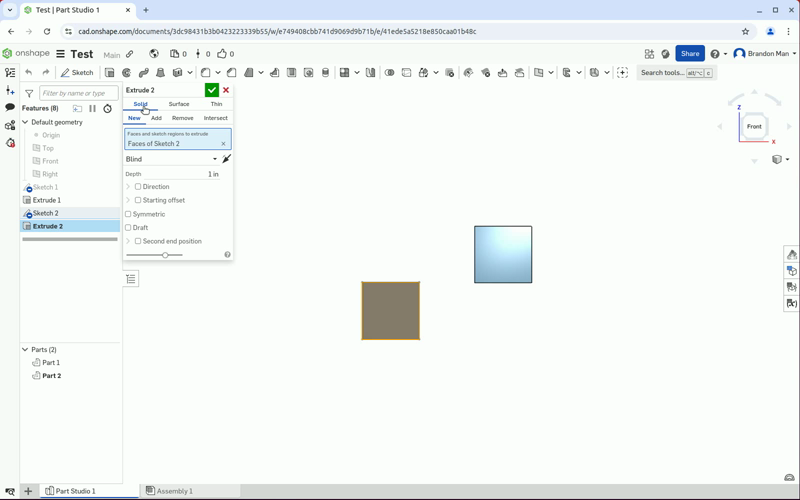
click(143, 106)
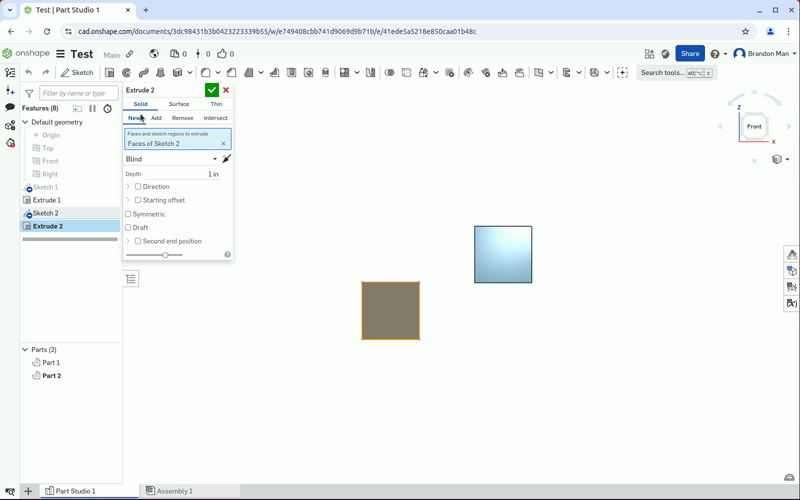
mouse_move(137, 120)
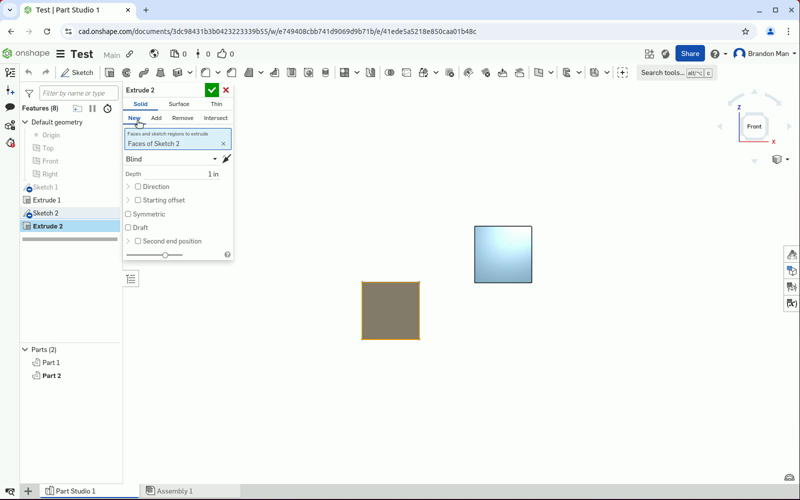
click(137, 120)
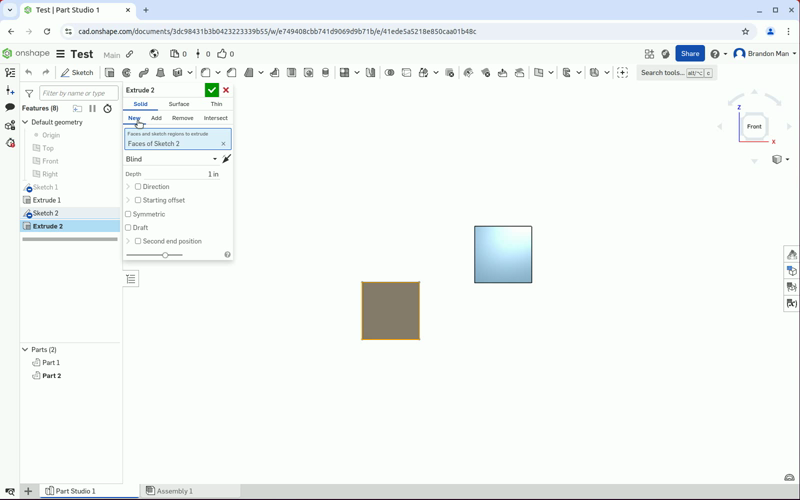
key(tab, 4)
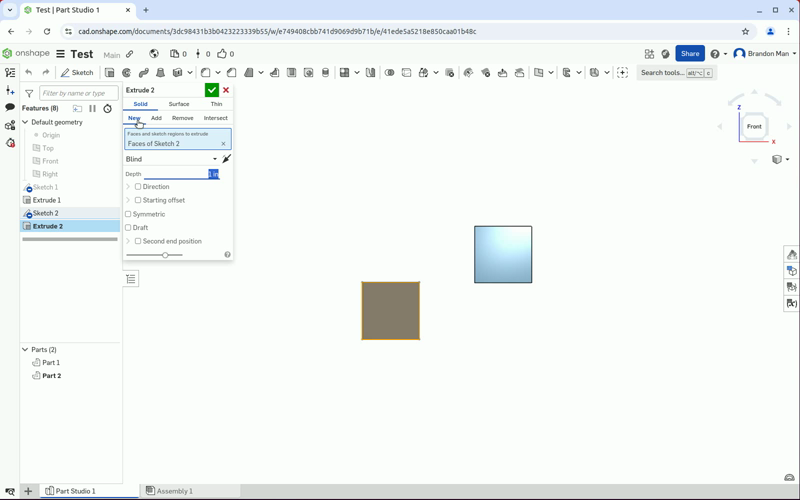
text(11.554)
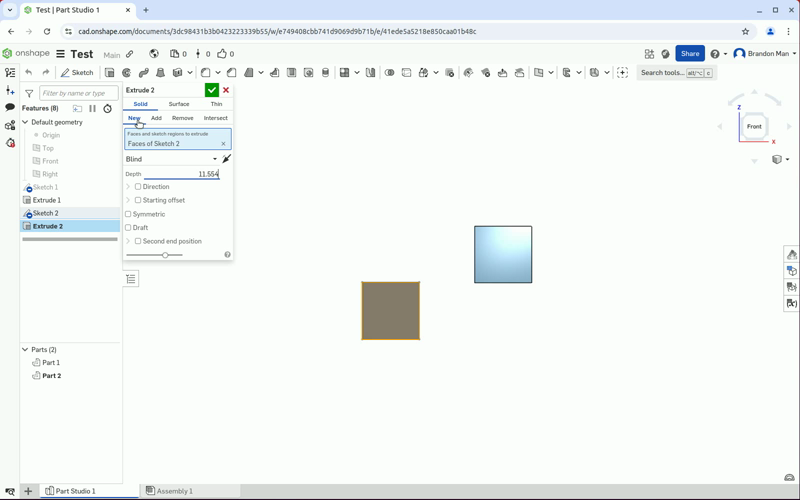
key(enter)
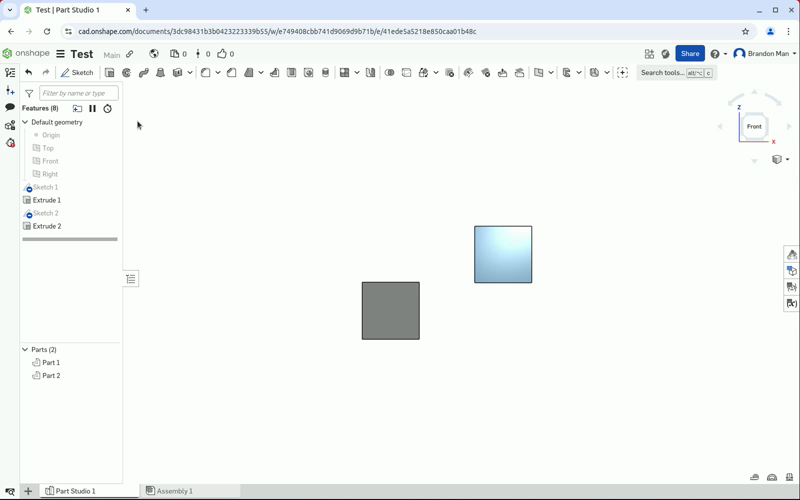
key(shift+h)
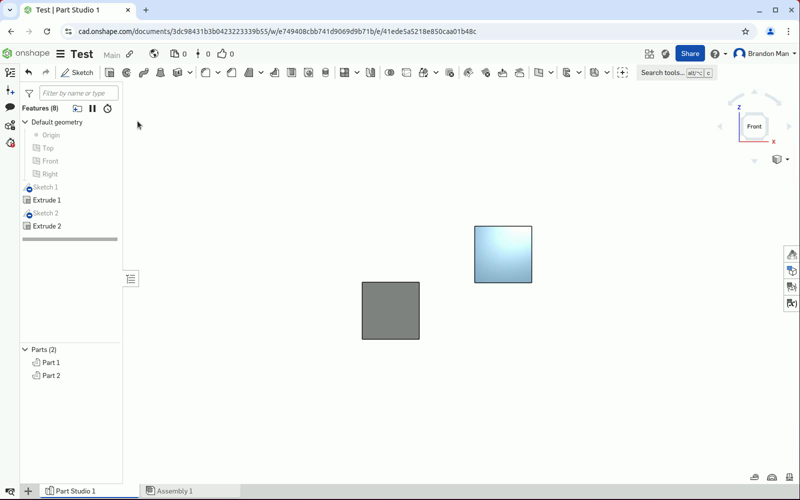
key(shift+h)
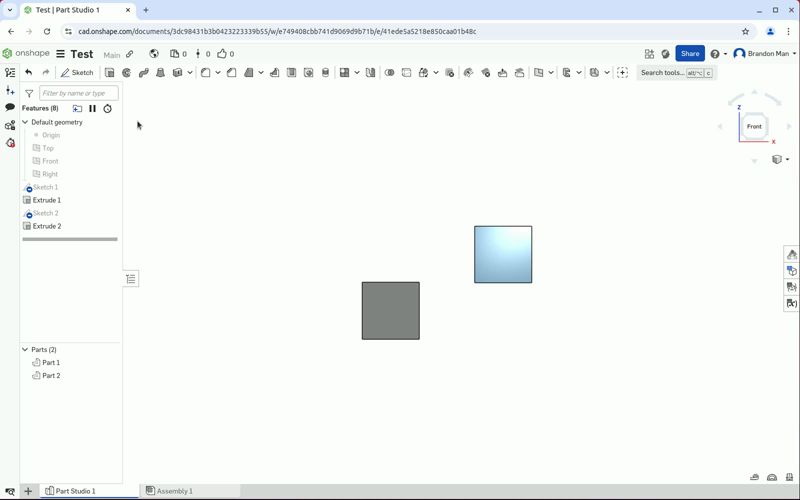
mouse_move(73, 189)
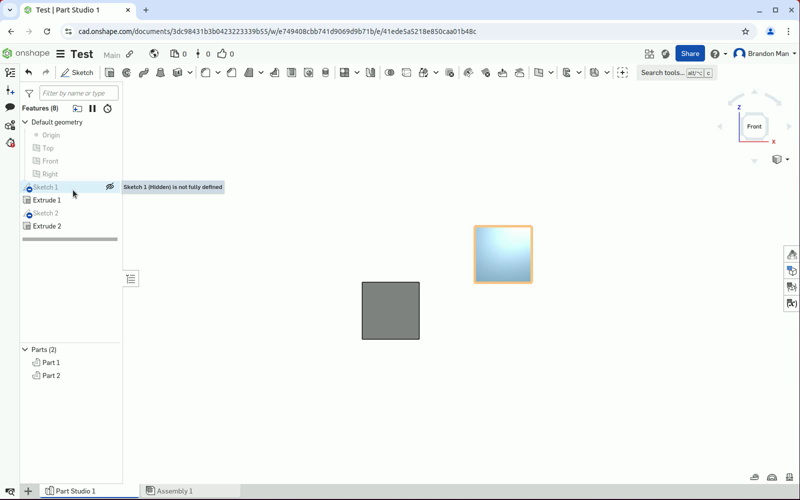
click(73, 189)
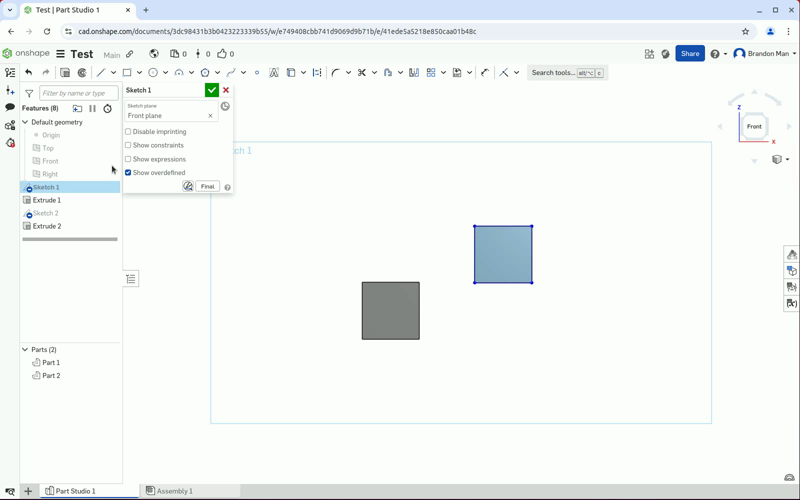
mouse_move(229, 92)
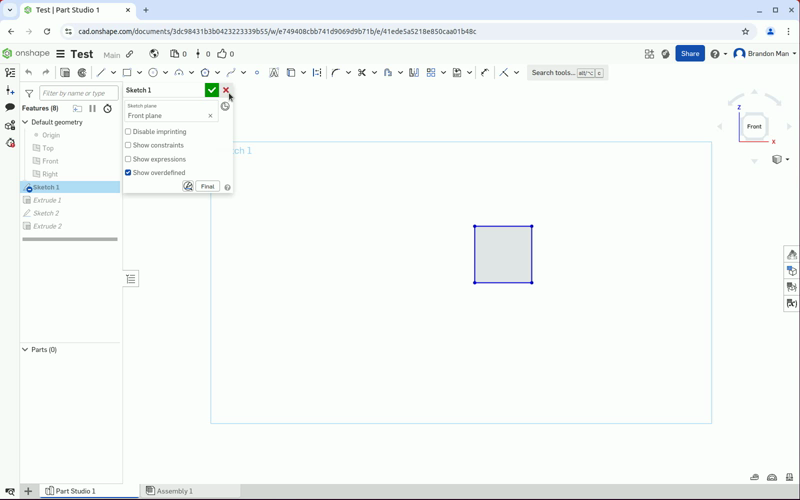
click(229, 92)
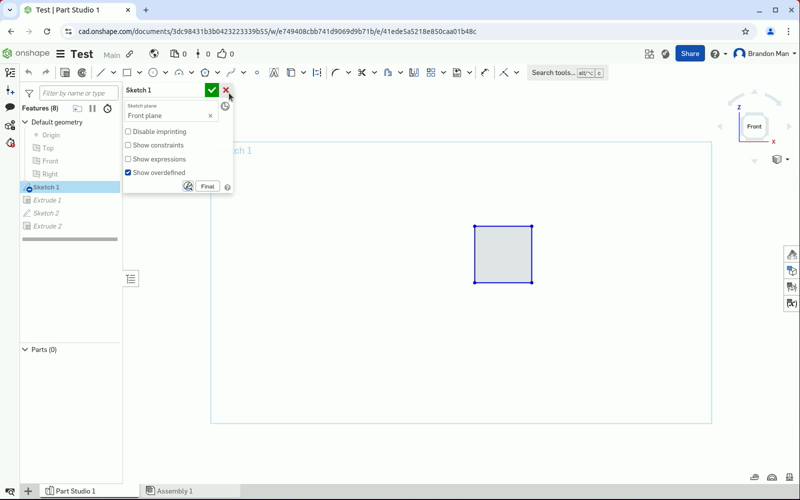
key(shift+s)
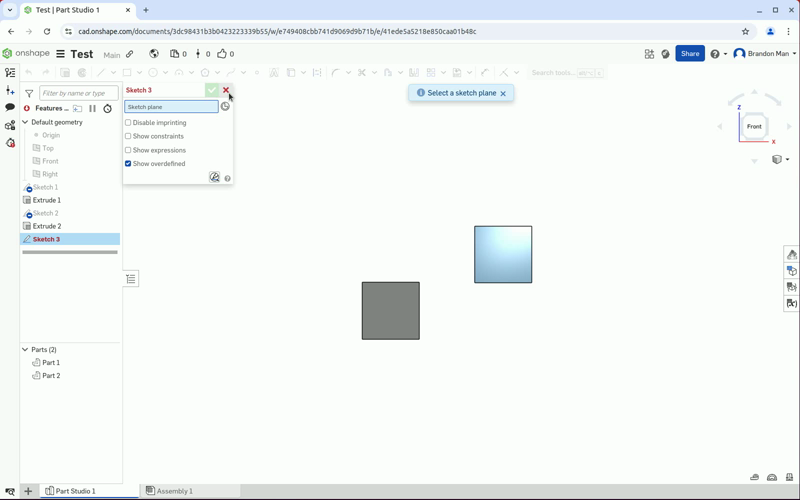
mouse_move(73, 163)
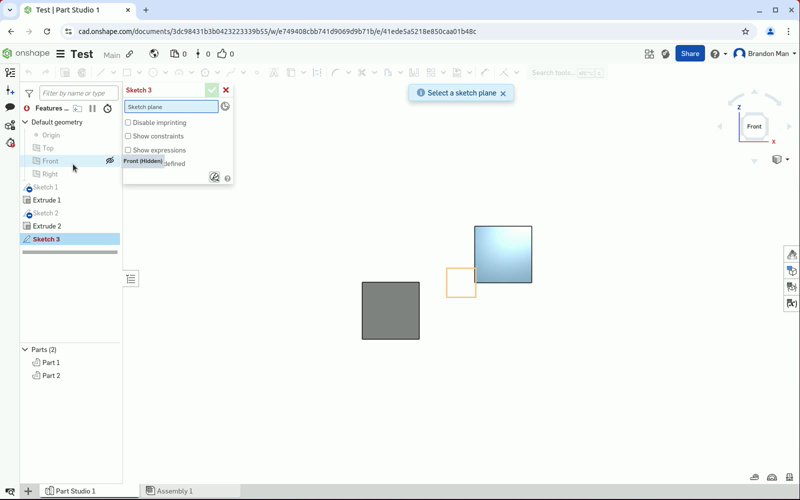
click(73, 163)
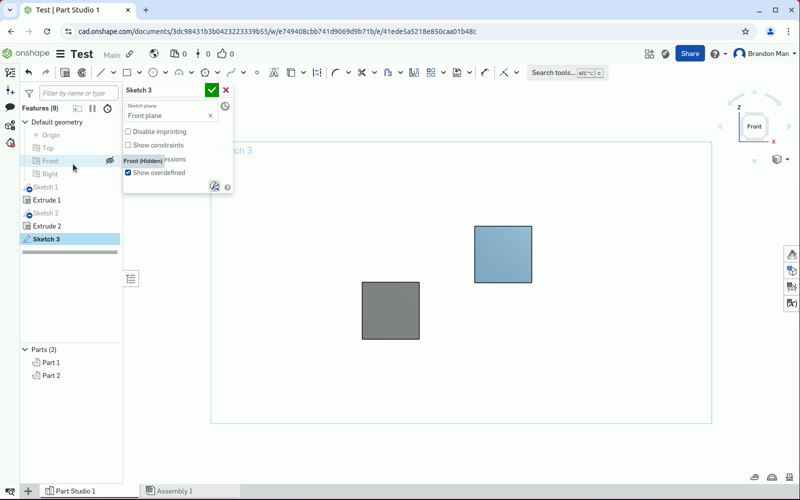
mouse_move(73, 352)
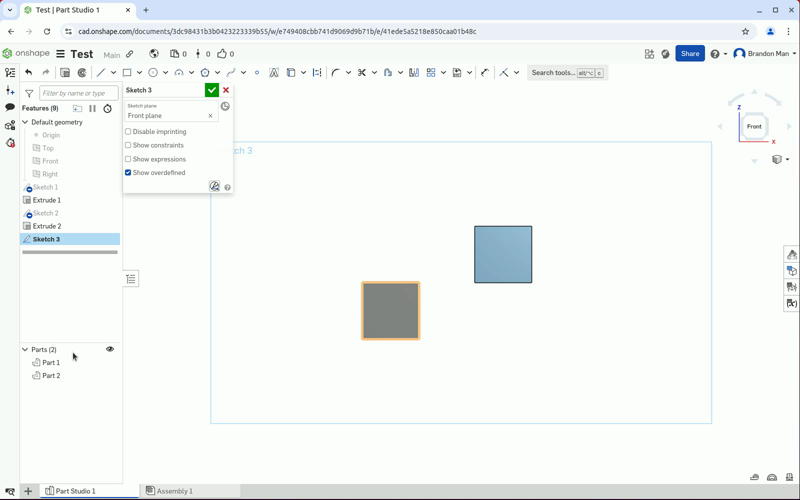
key(y)
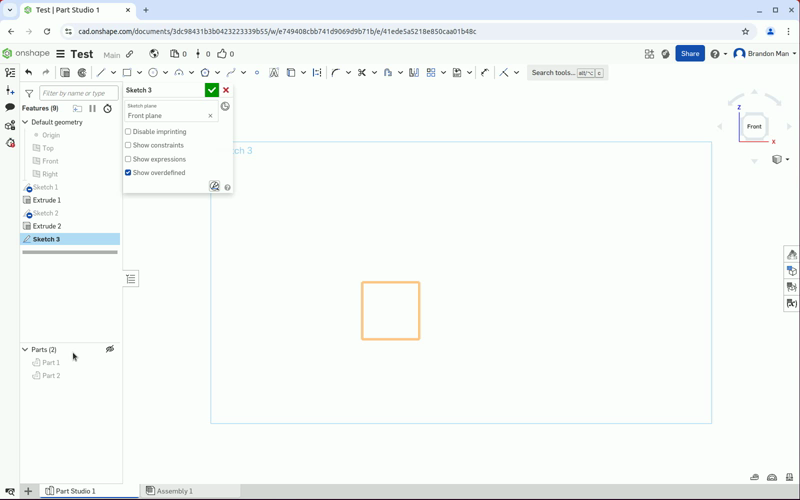
key(l)
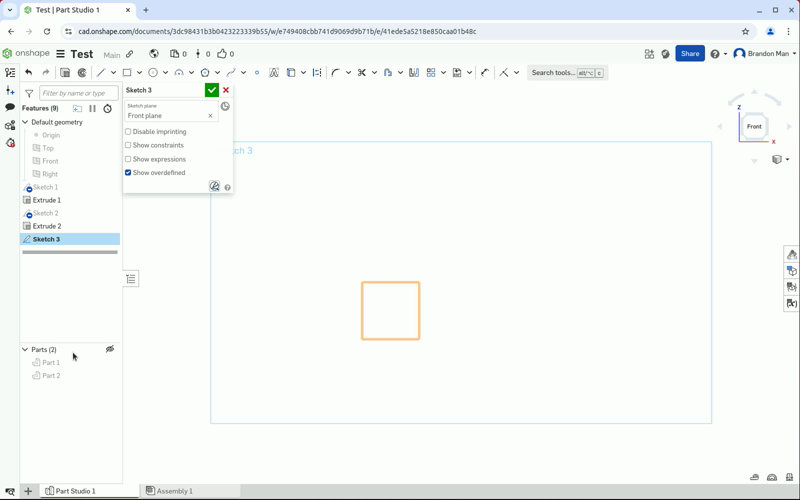
key_down(shift)
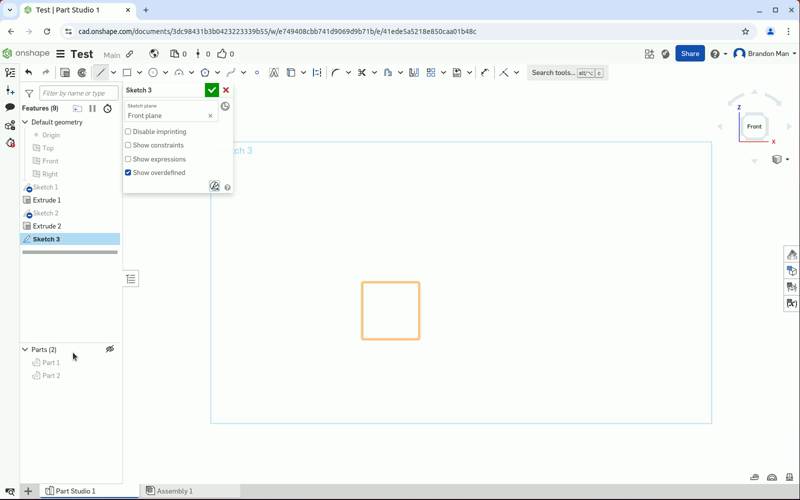
mouse_move(418, 282)
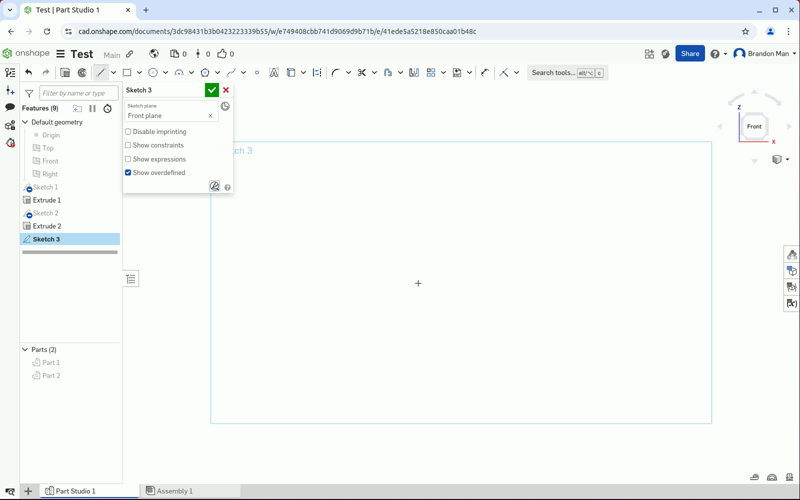
click(418, 282)
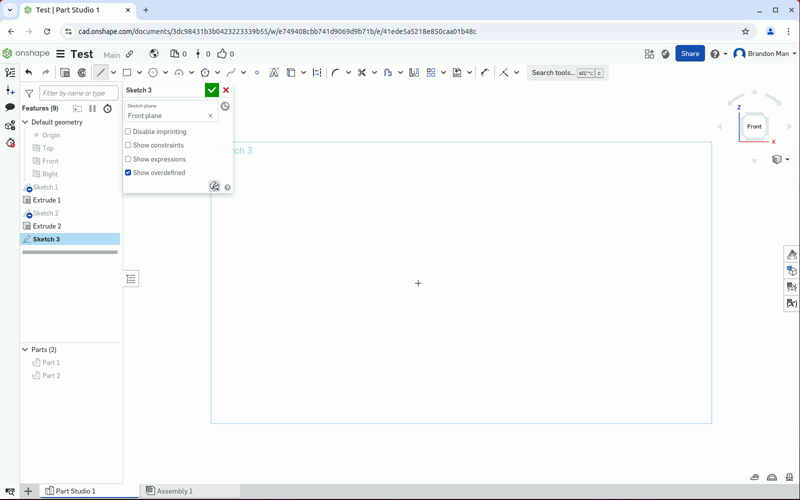
key_up(shift)
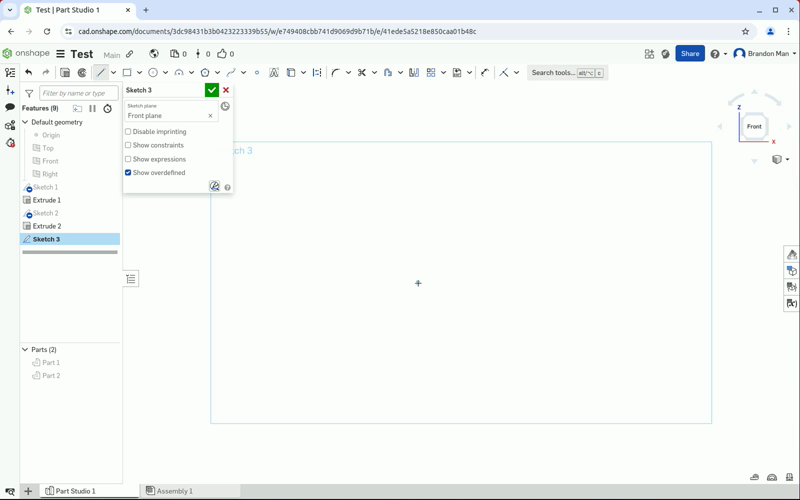
key_down(shift)
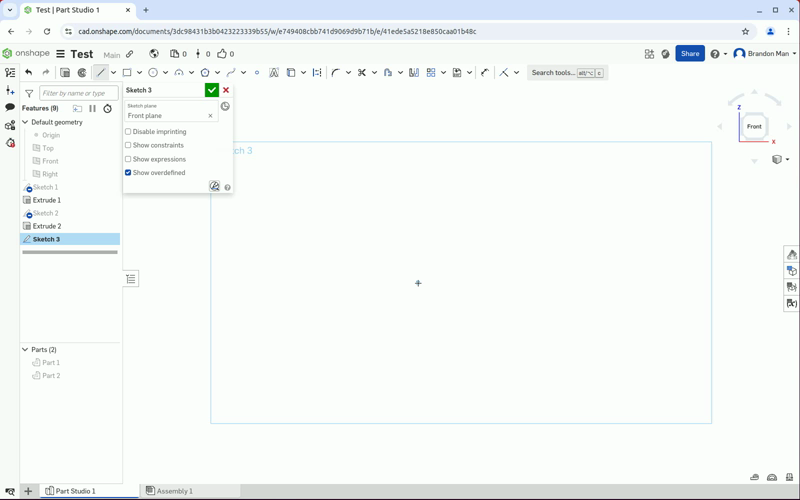
mouse_move(448, 282)
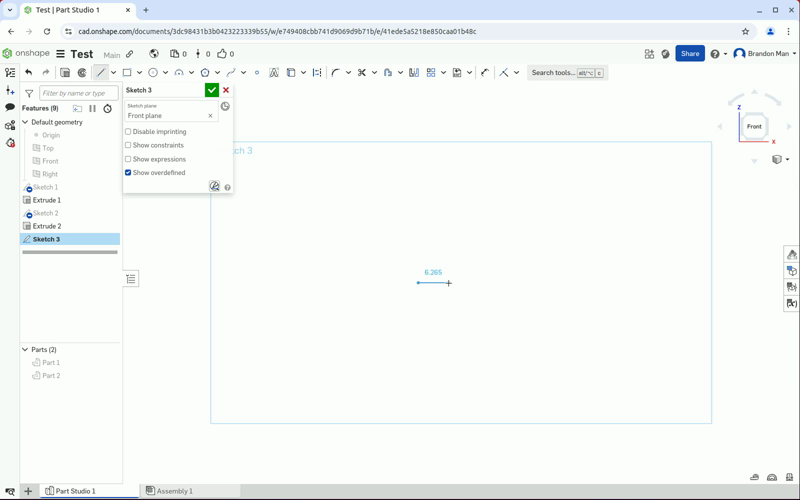
mouse_move(461, 282)
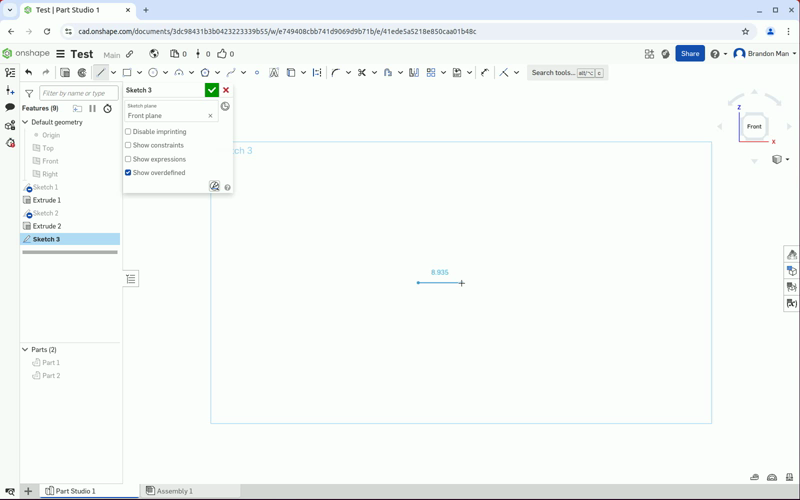
click(461, 282)
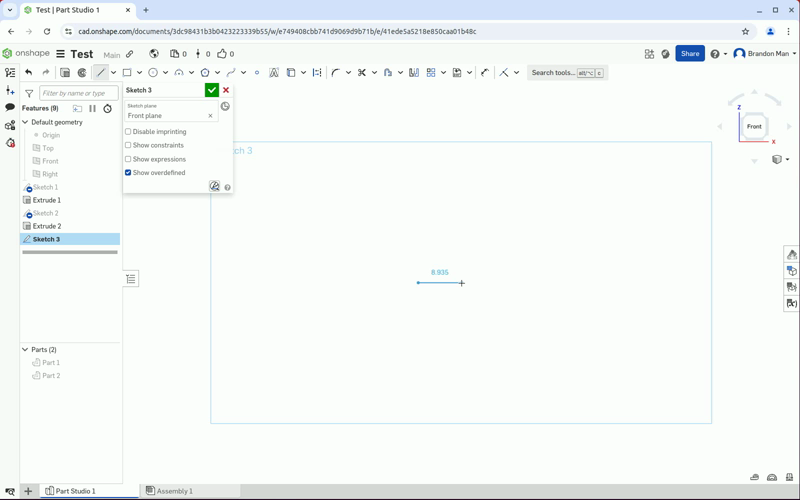
key_up(shift)
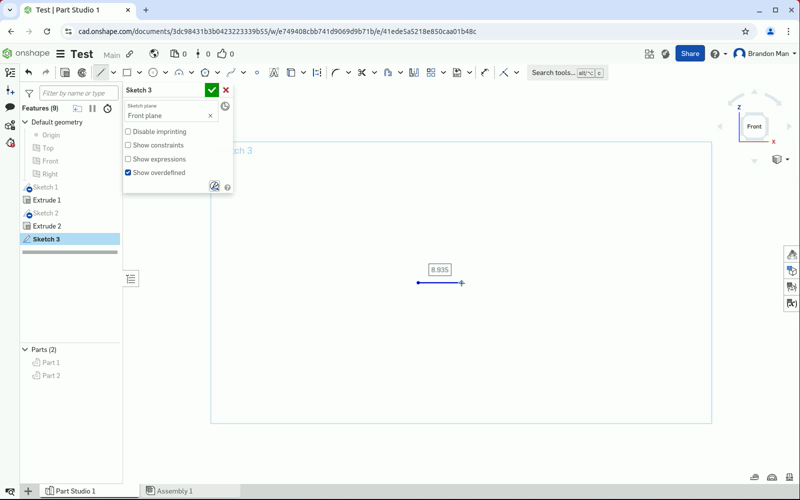
key_down(shift)
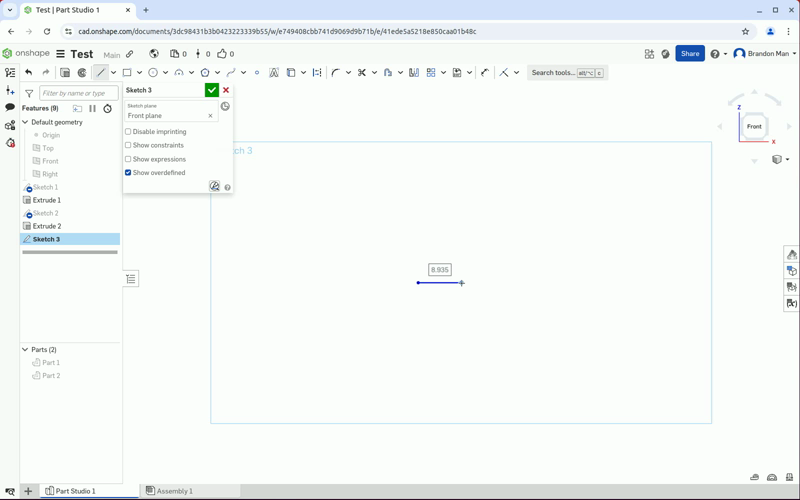
mouse_move(491, 282)
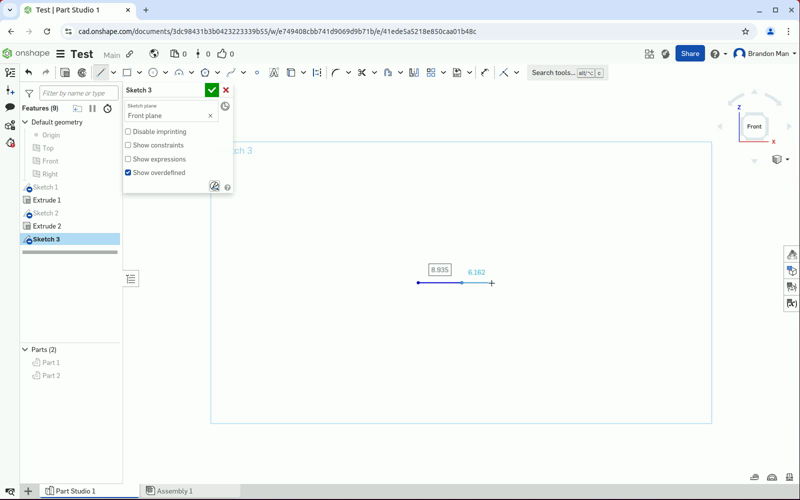
mouse_move(475, 282)
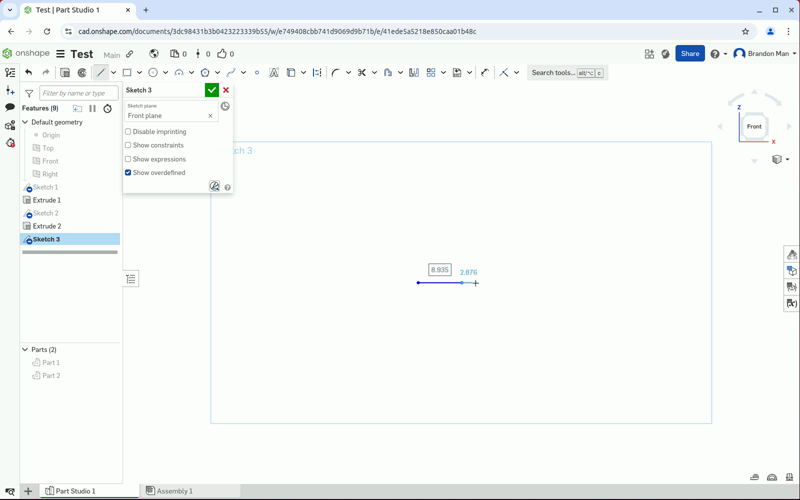
click(475, 282)
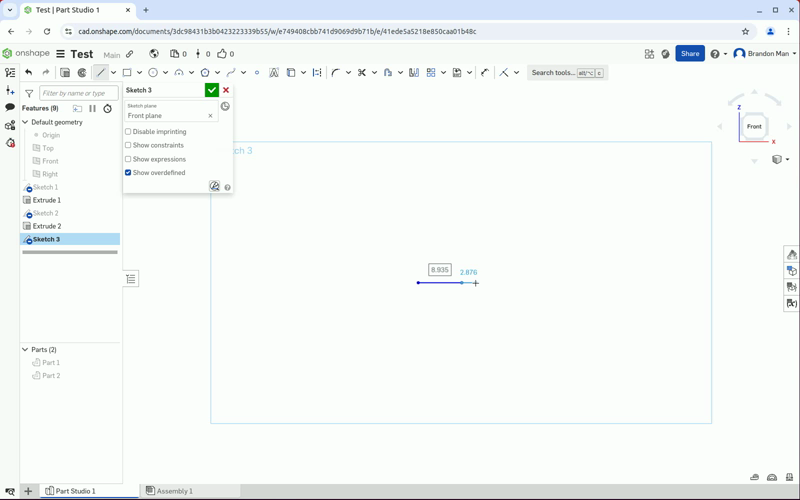
key_up(shift)
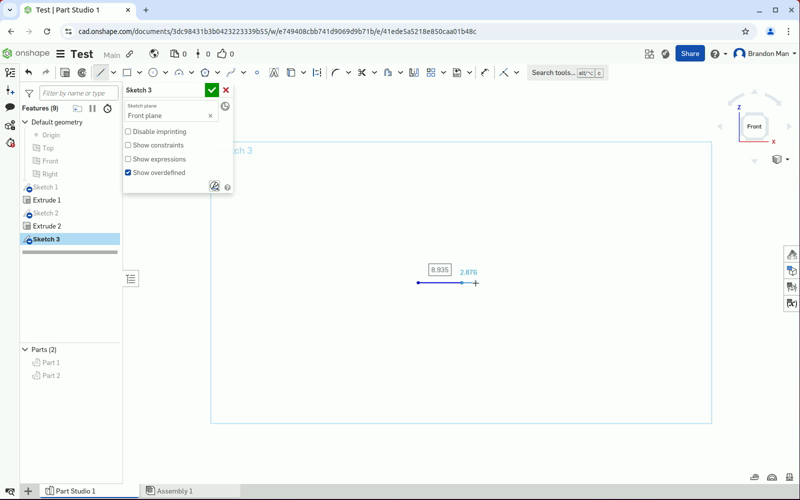
key_down(shift)
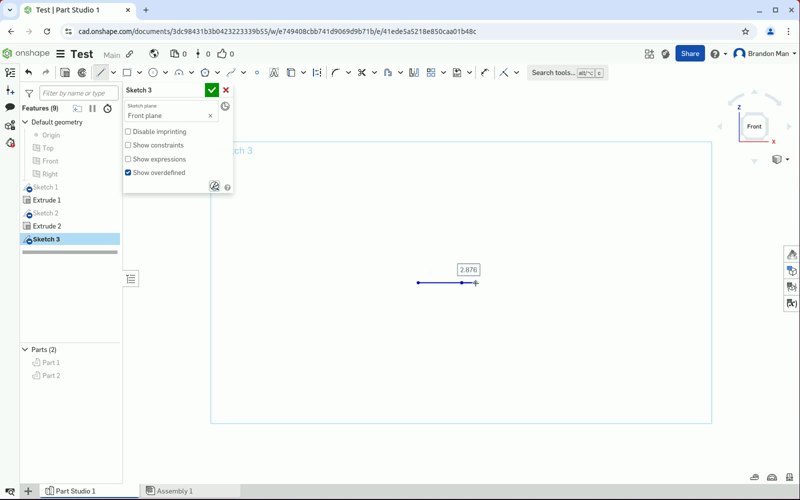
mouse_move(505, 282)
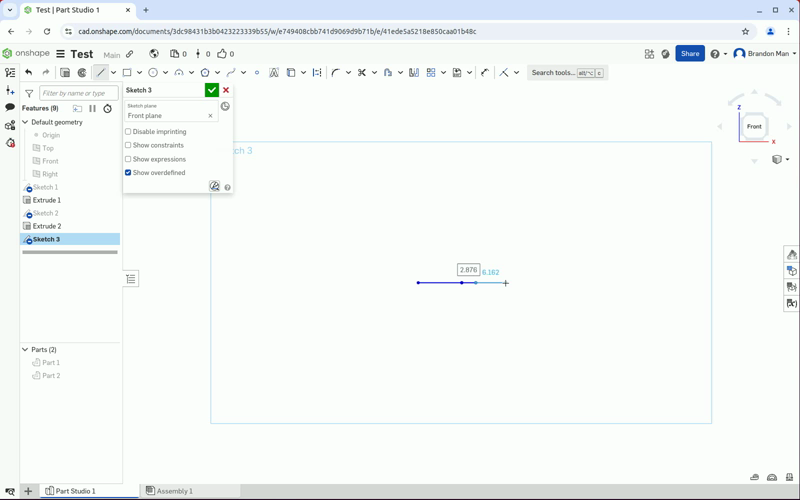
mouse_move(475, 226)
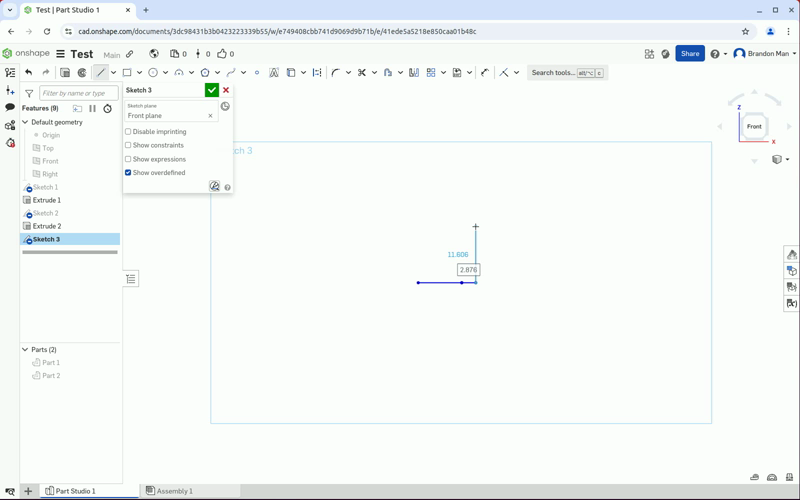
click(475, 226)
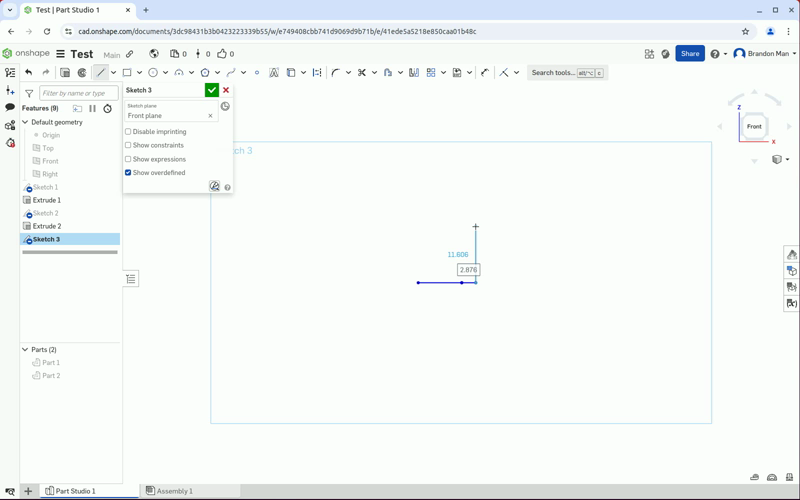
key_up(shift)
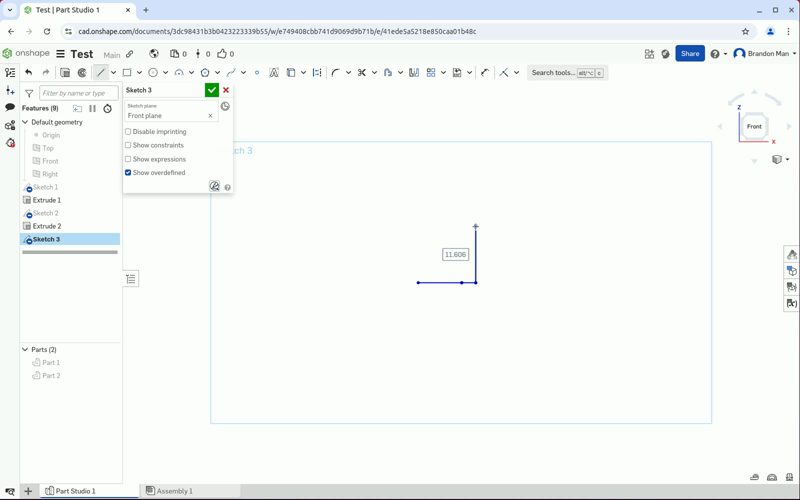
key_down(shift)
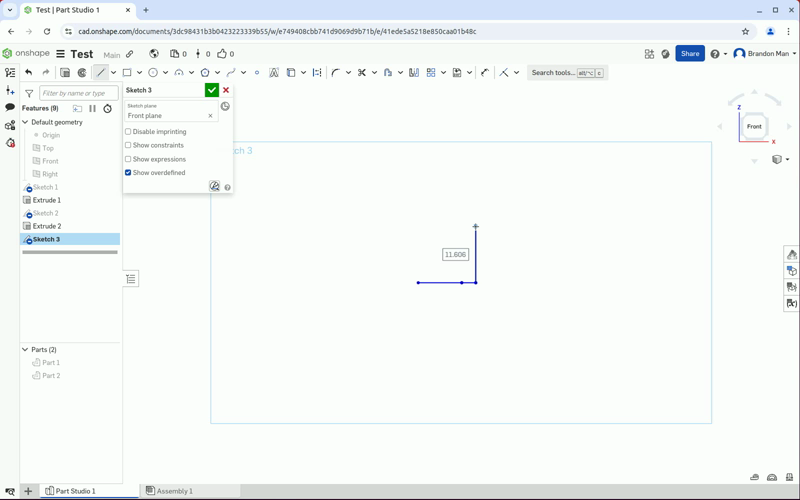
mouse_move(505, 226)
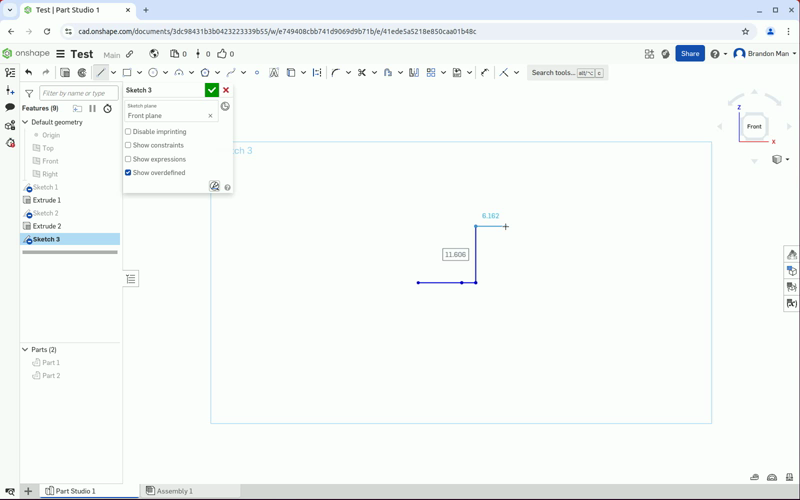
mouse_move(418, 226)
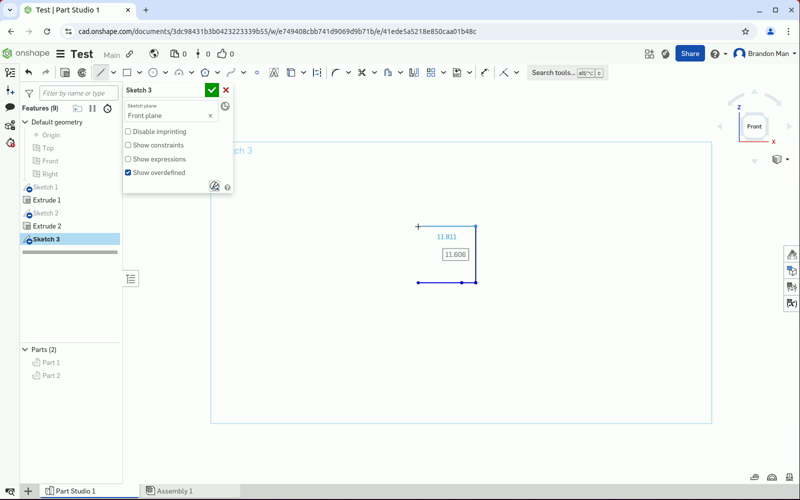
click(418, 226)
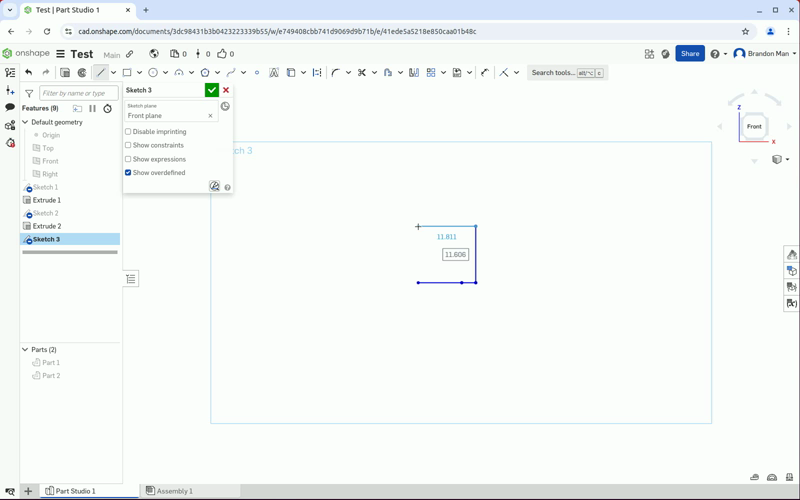
key_up(shift)
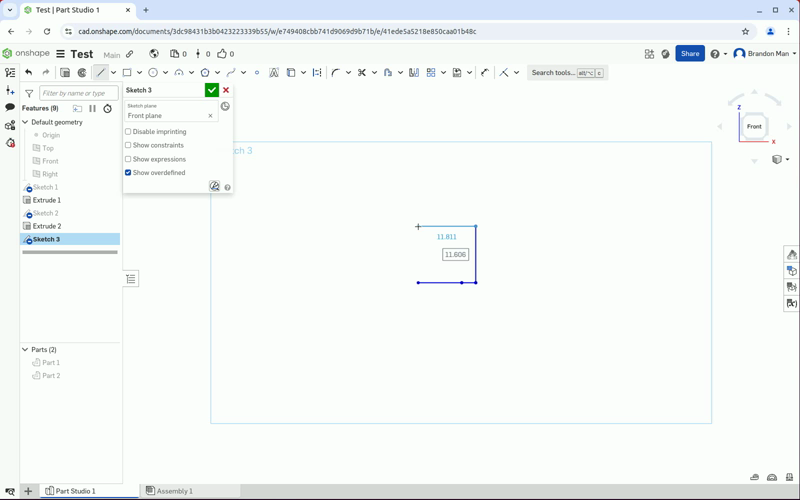
mouse_move(448, 226)
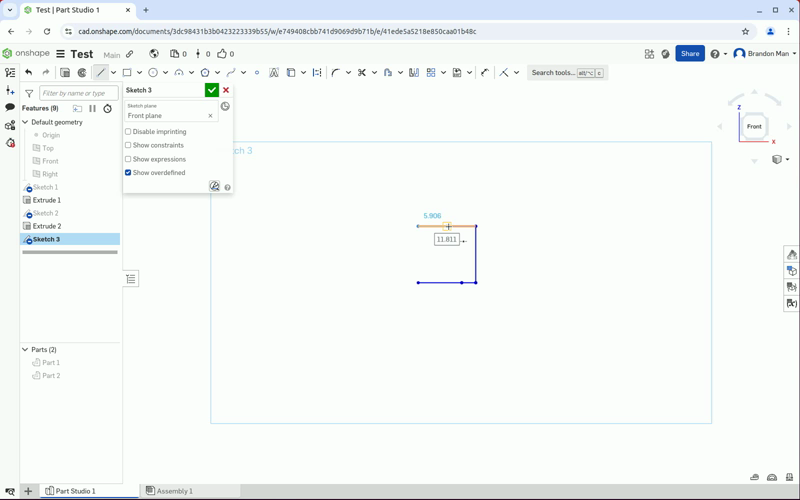
key_down(shift)
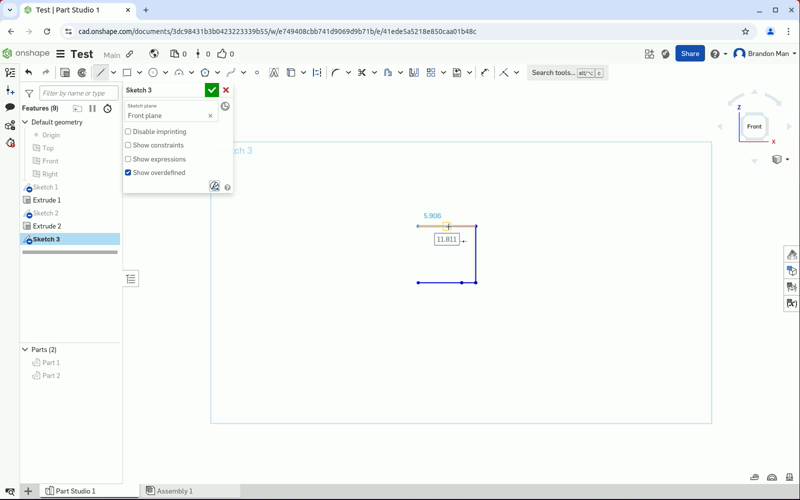
mouse_move(418, 282)
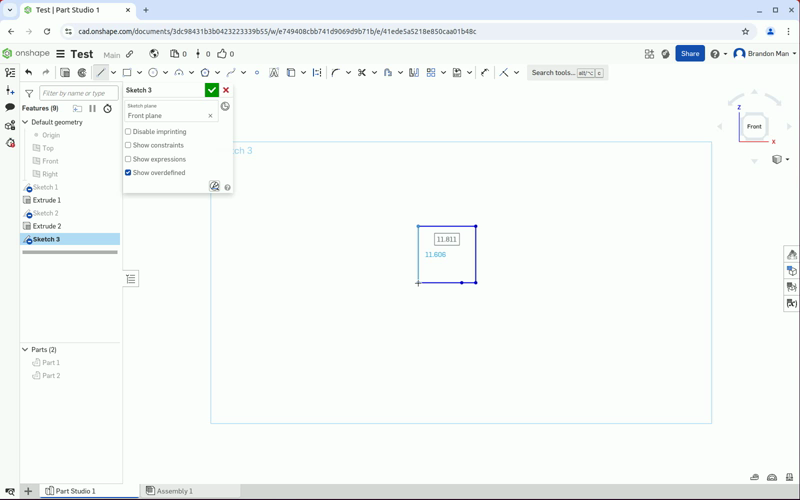
key_up(shift)
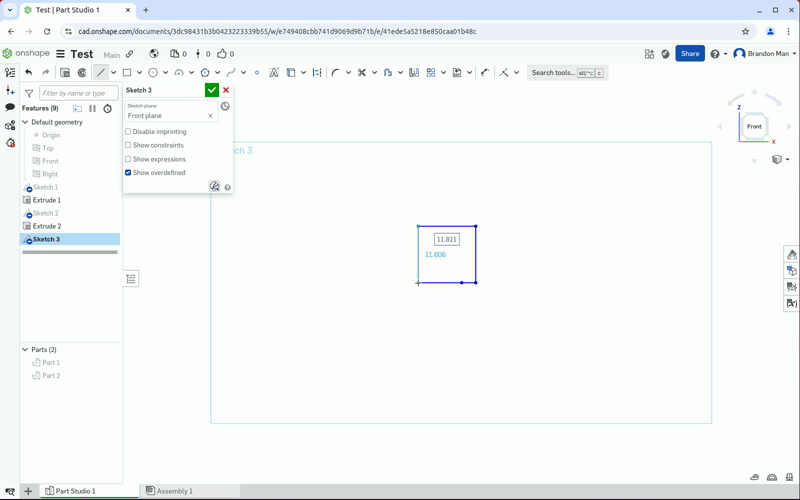
click(418, 282)
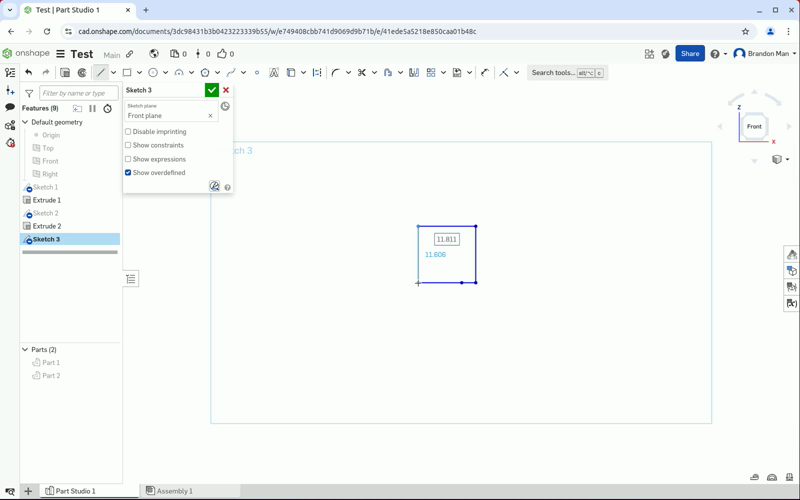
key(esc)
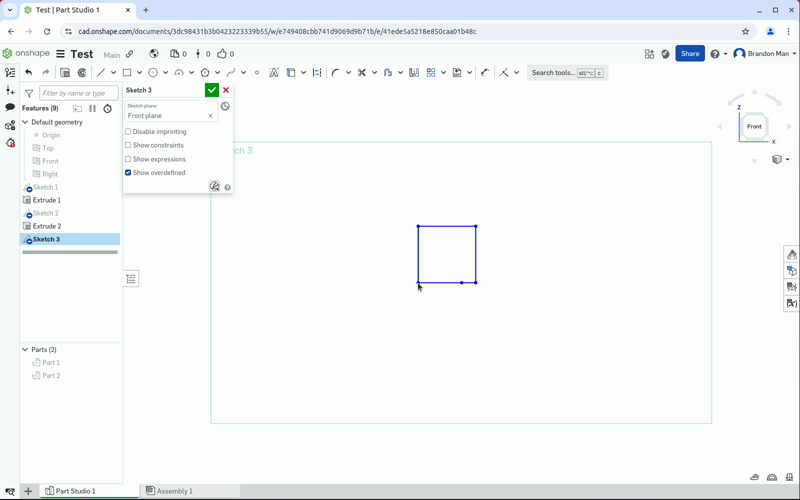
mouse_move(472, 255)
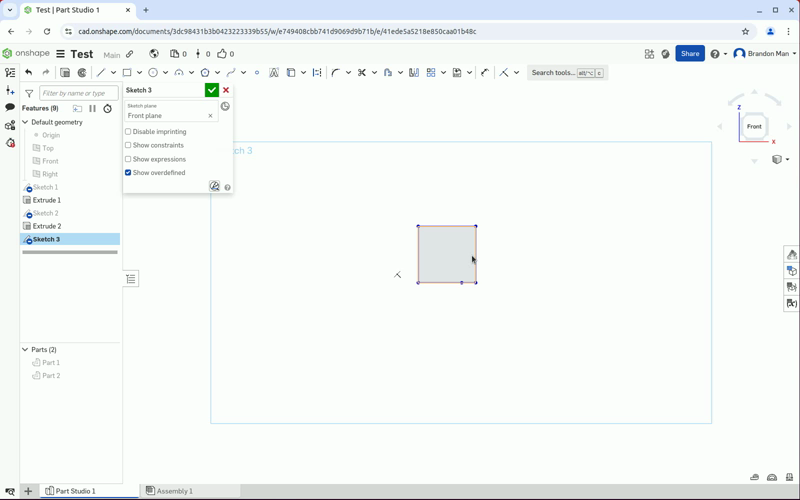
click(472, 255)
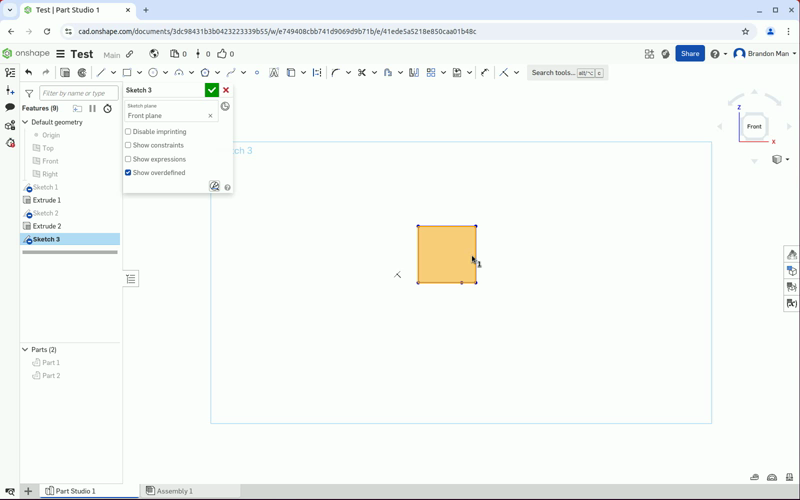
mouse_move(73, 352)
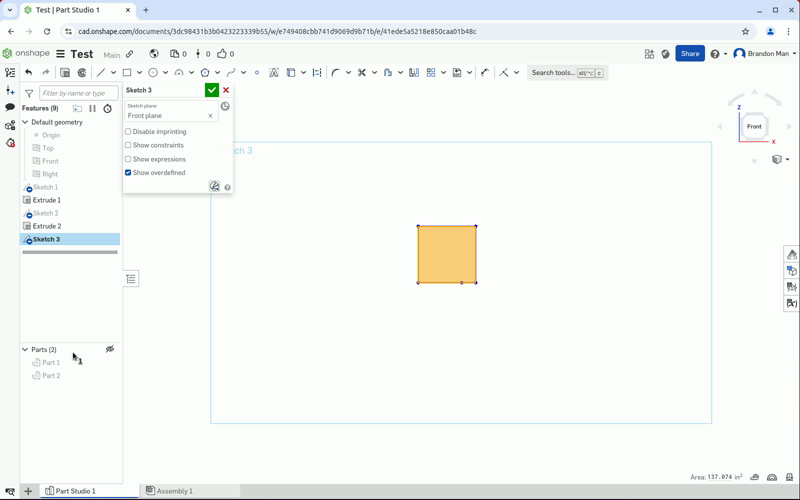
key(shift+y)
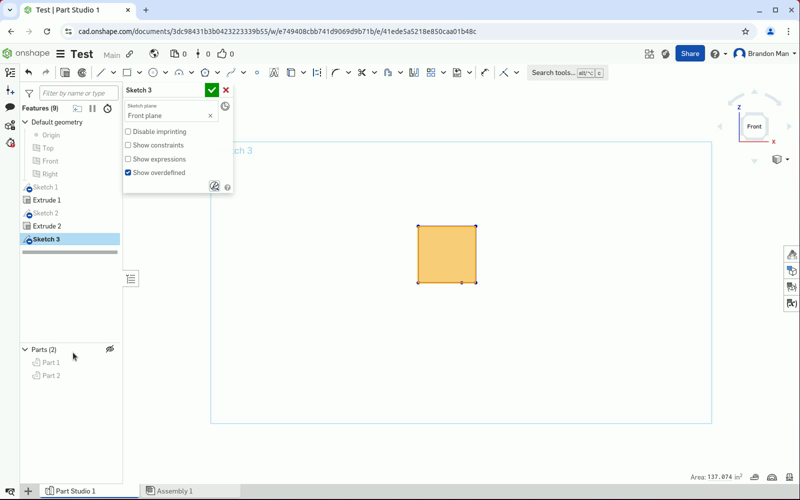
key(shift+e)
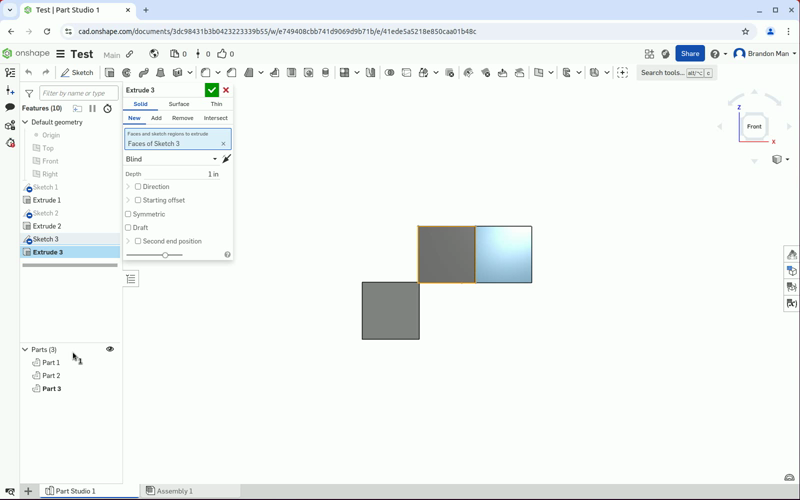
mouse_move(143, 106)
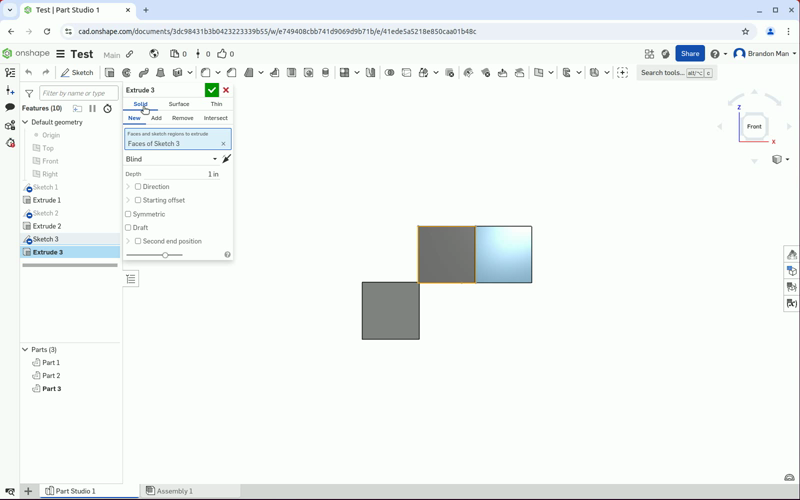
click(143, 106)
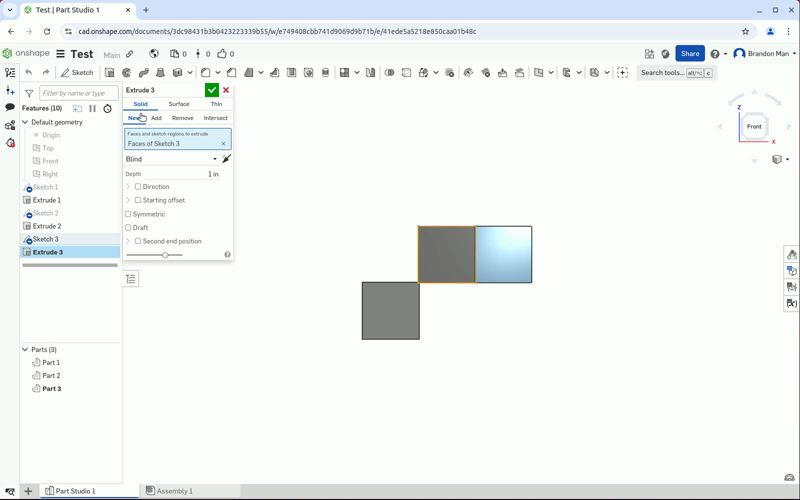
mouse_move(137, 120)
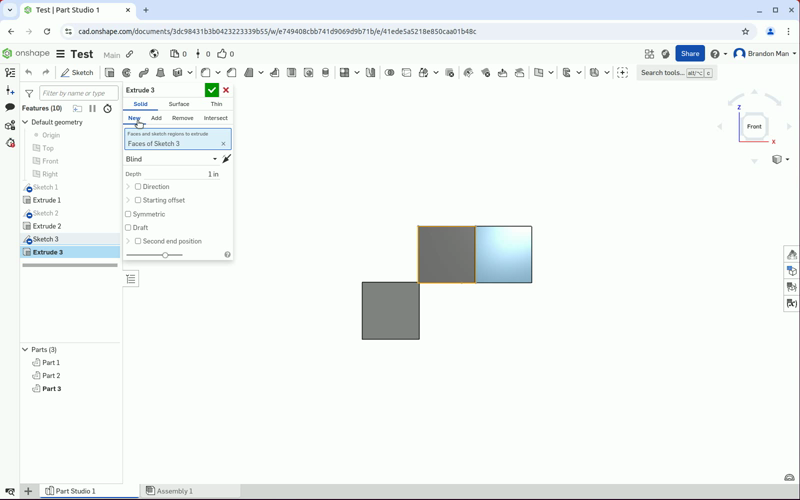
click(137, 120)
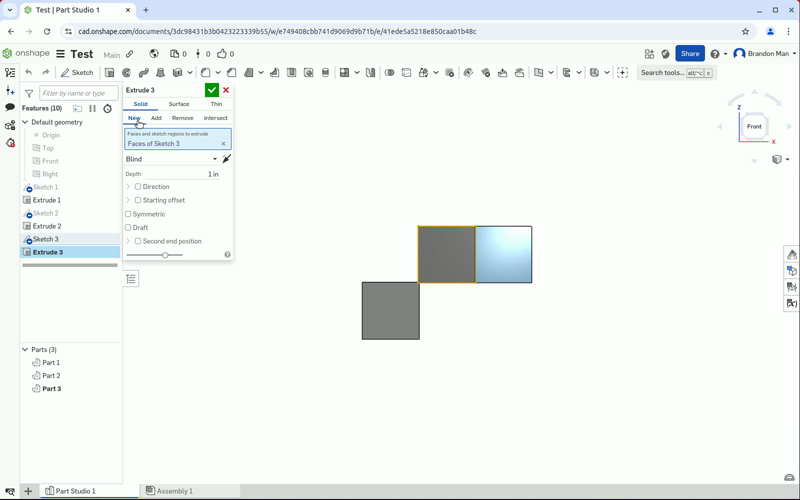
key(tab, 4)
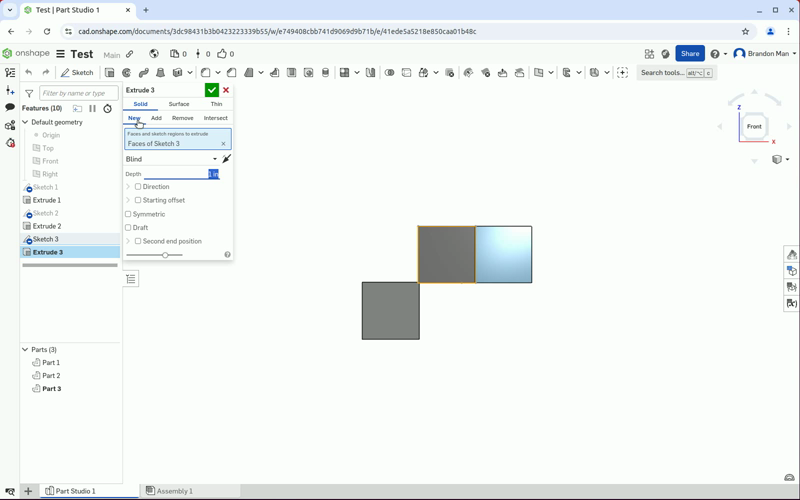
text(11.554)
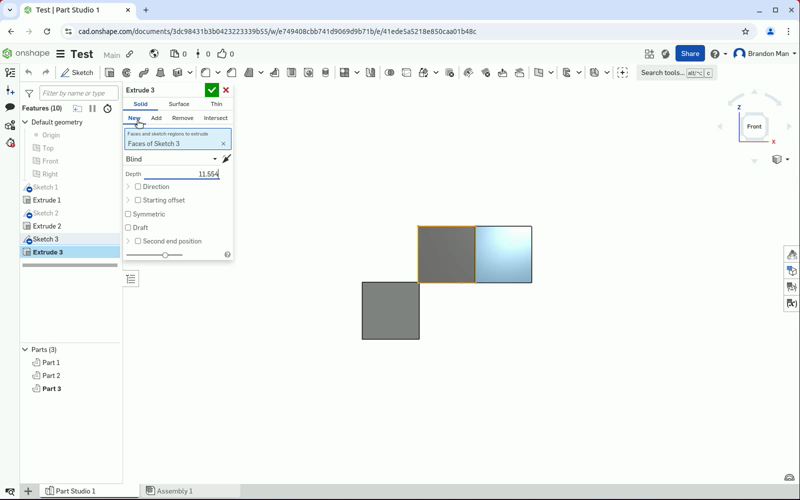
key(enter)
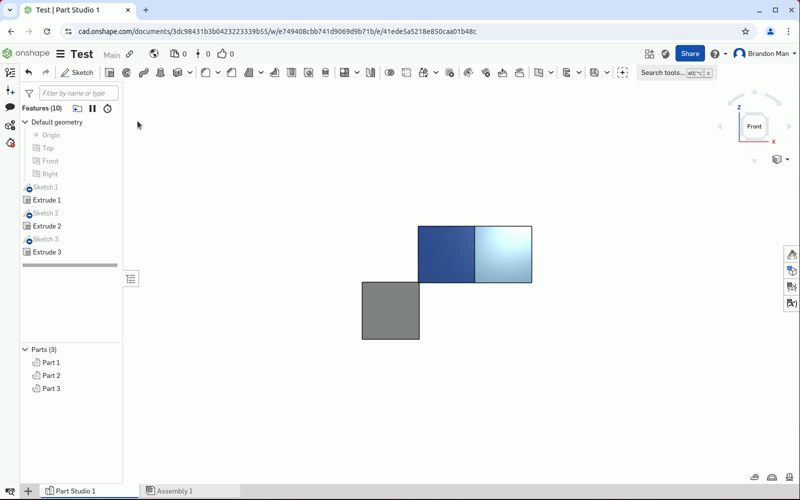
key(shift+h)
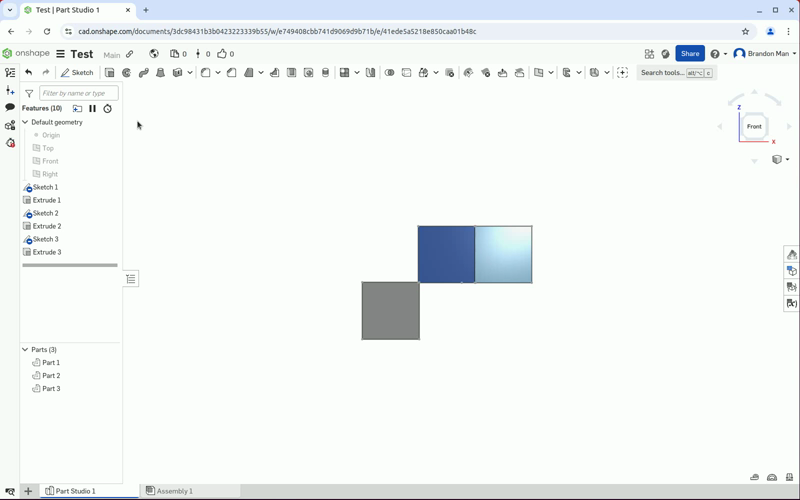
key(shift+h)
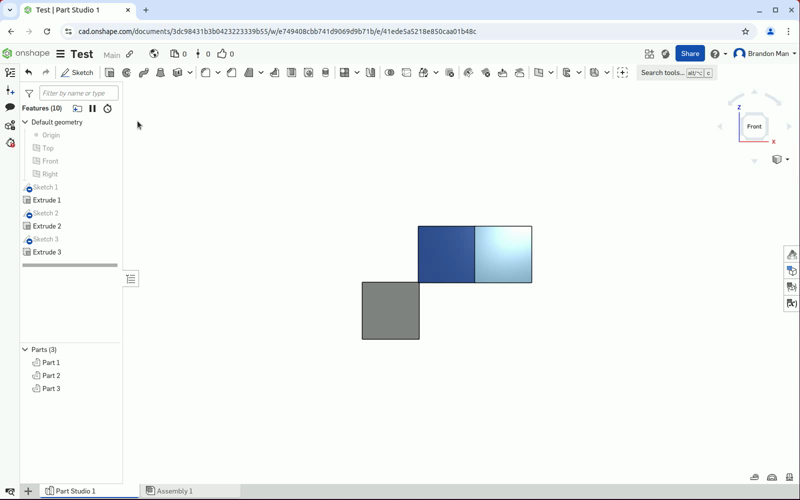
mouse_move(73, 189)
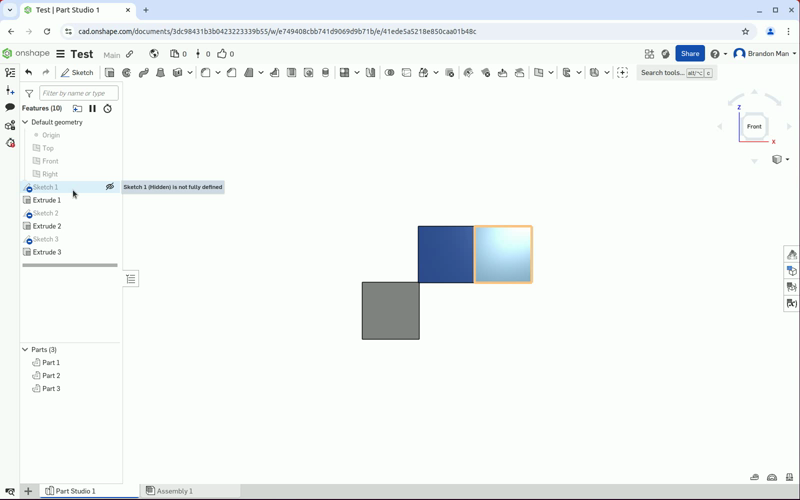
click(73, 189)
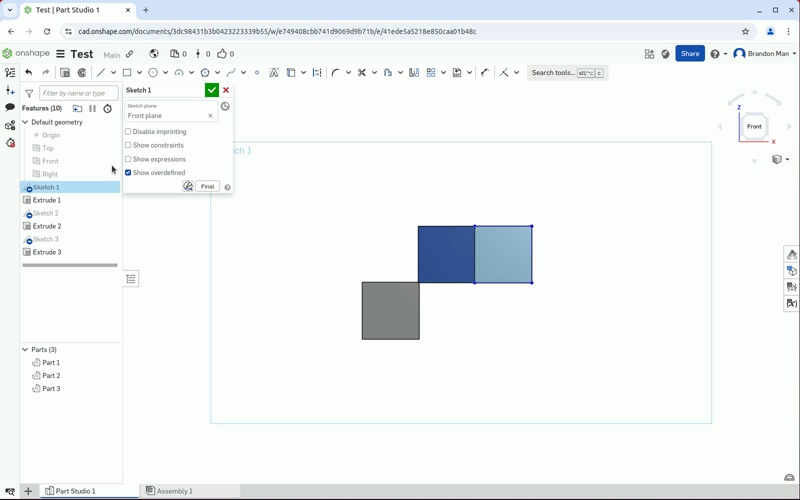
mouse_move(229, 92)
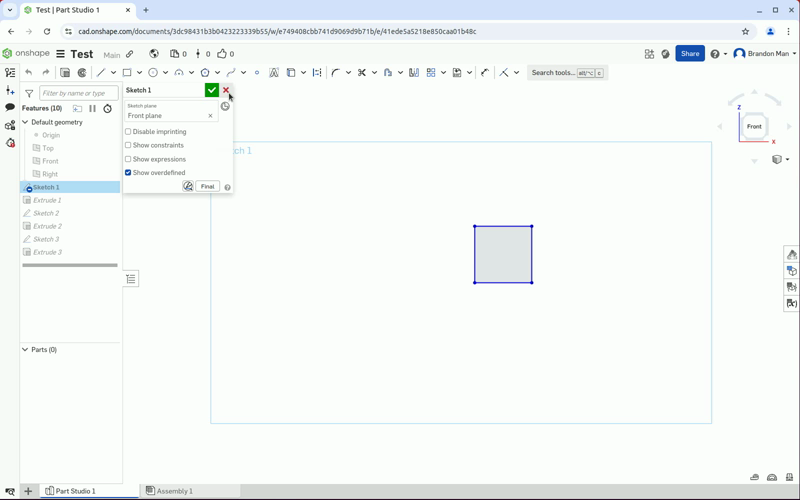
click(229, 92)
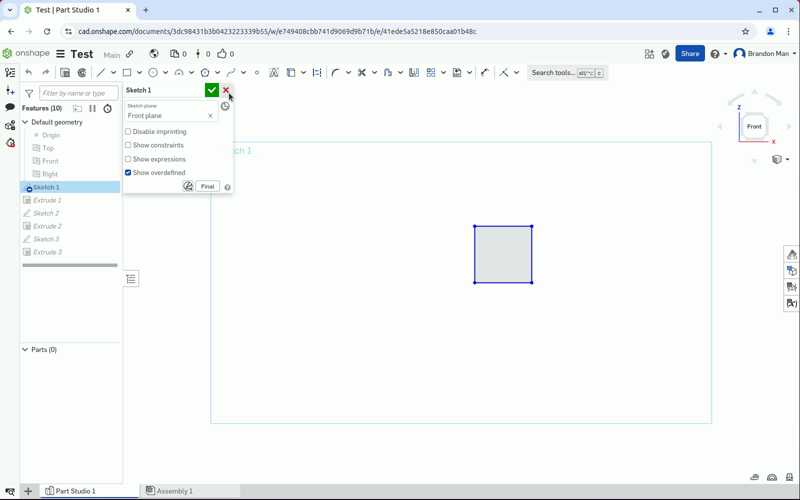
key(shift+s)
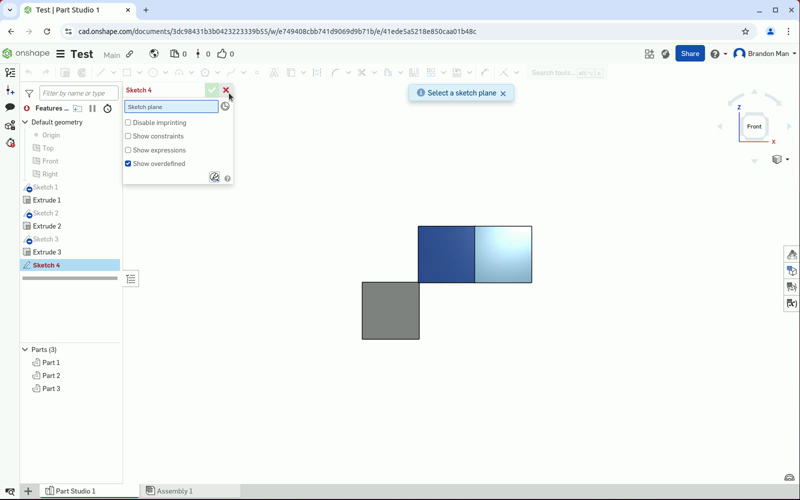
mouse_move(73, 163)
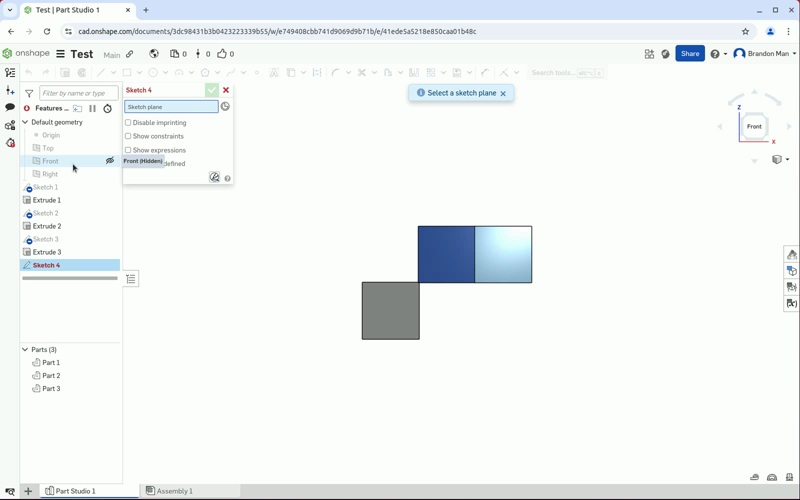
click(73, 163)
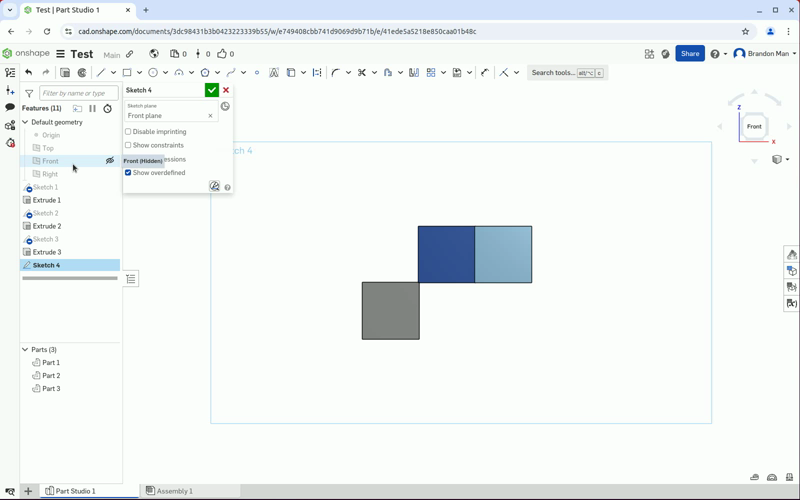
mouse_move(73, 352)
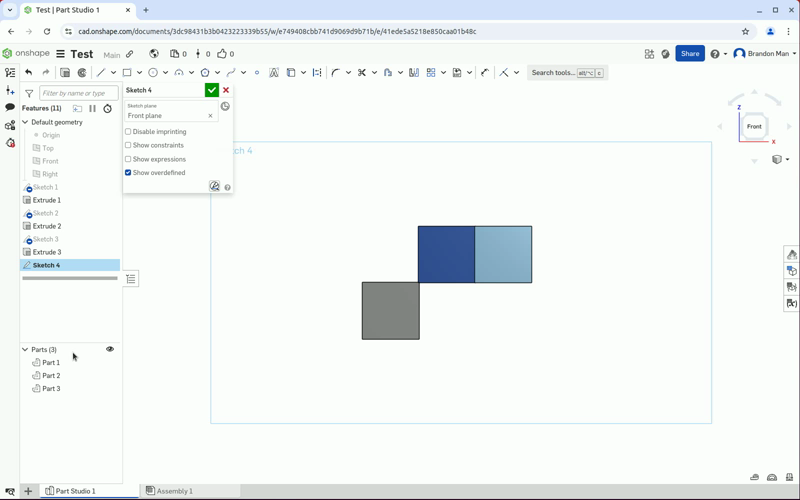
key(y)
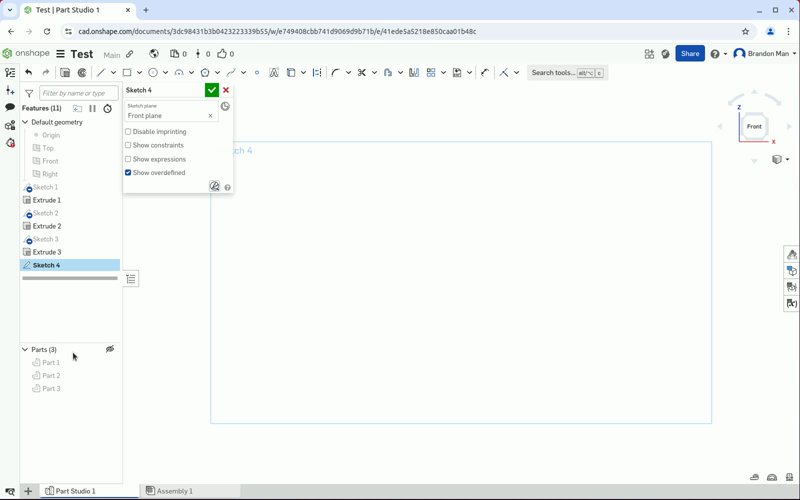
key(l)
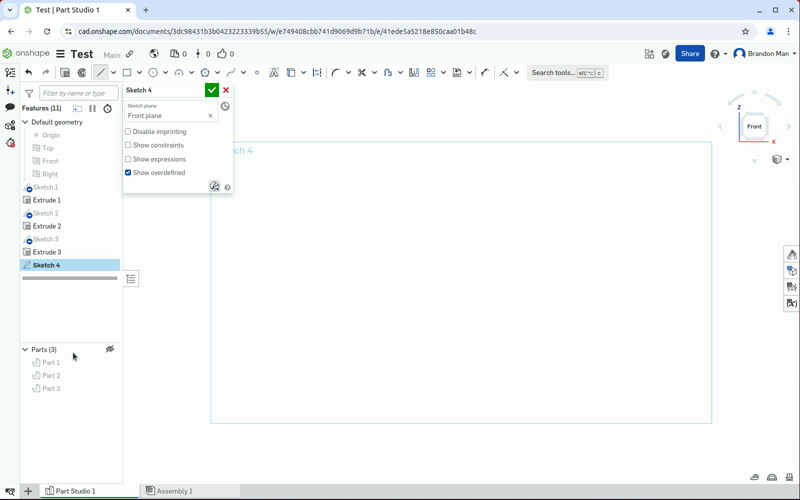
key_down(shift)
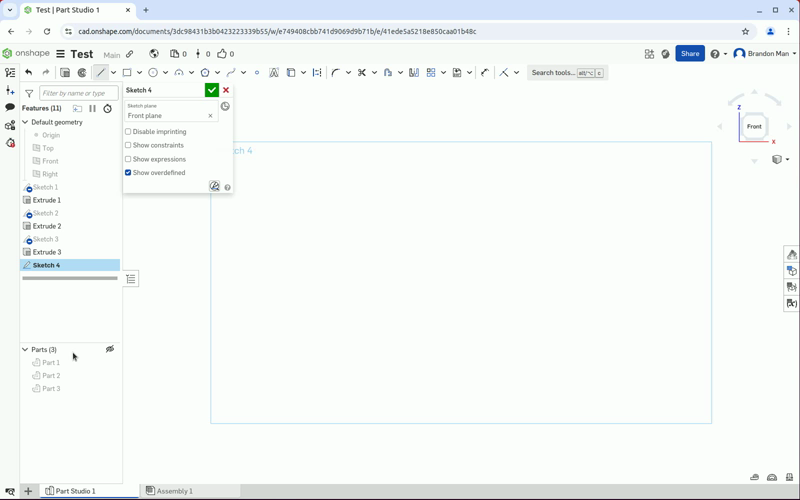
mouse_move(474, 339)
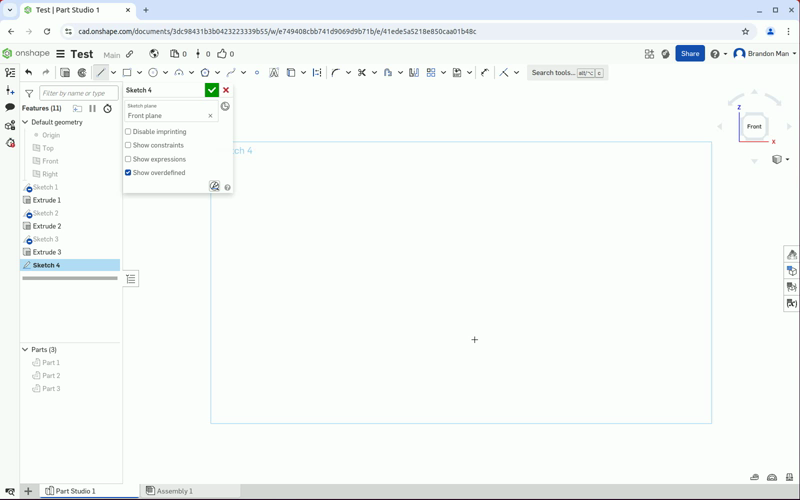
click(474, 339)
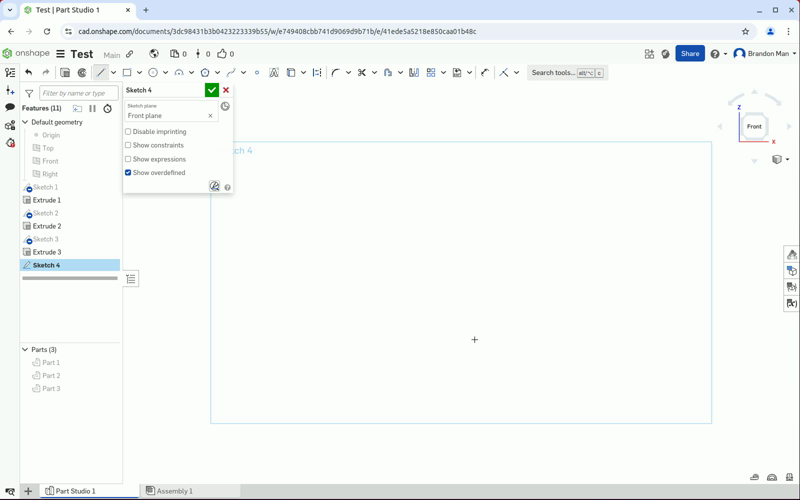
key_up(shift)
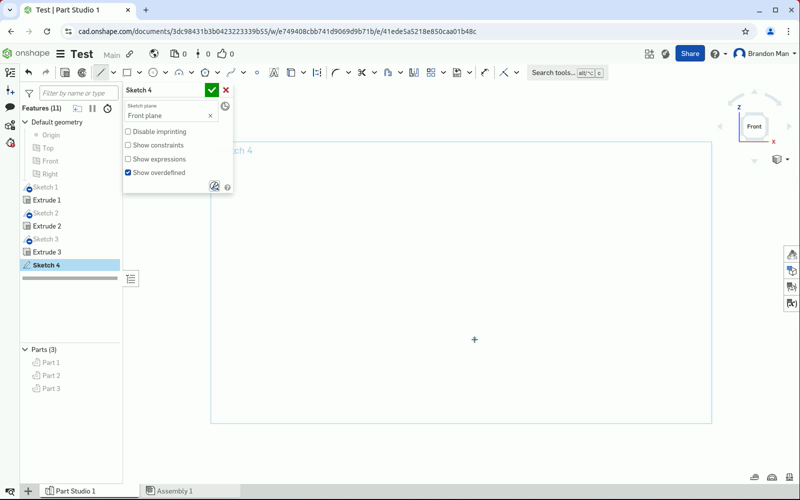
key_down(shift)
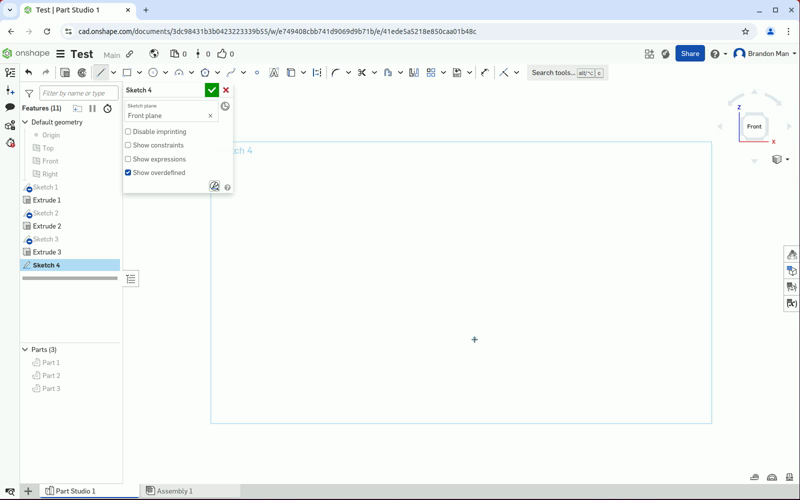
mouse_move(504, 339)
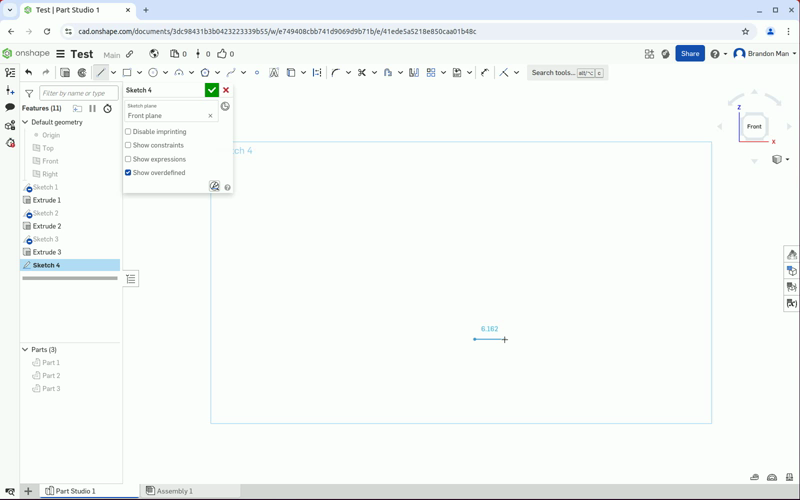
mouse_move(531, 339)
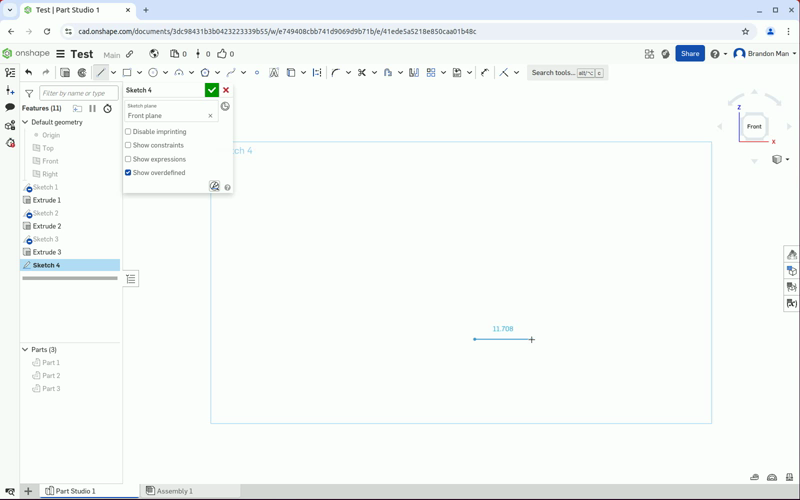
click(531, 339)
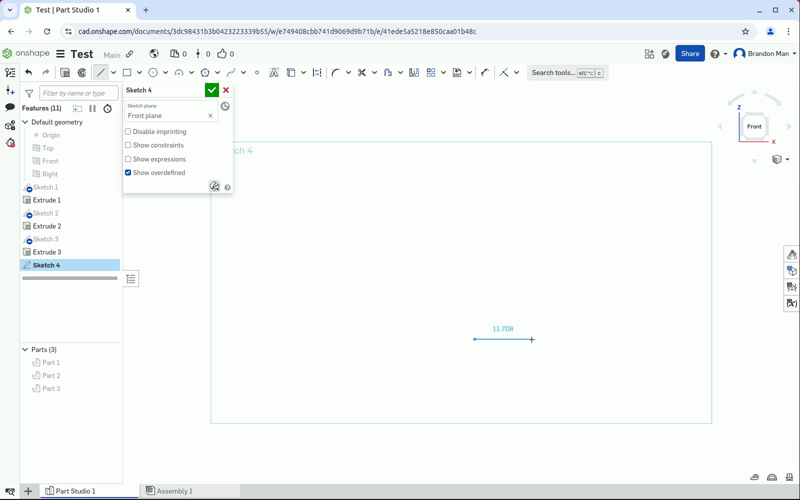
key_up(shift)
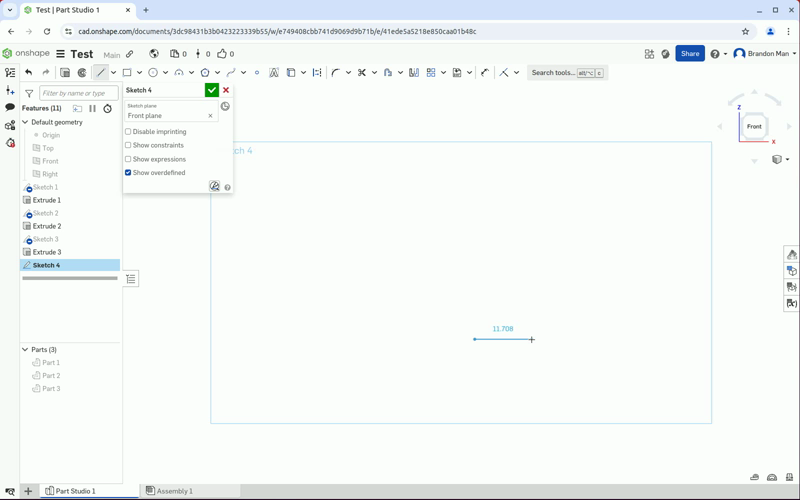
key_down(shift)
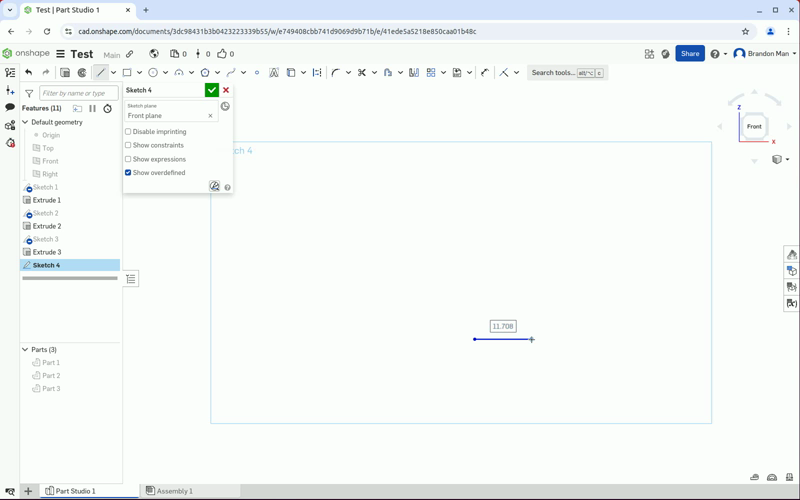
mouse_move(561, 339)
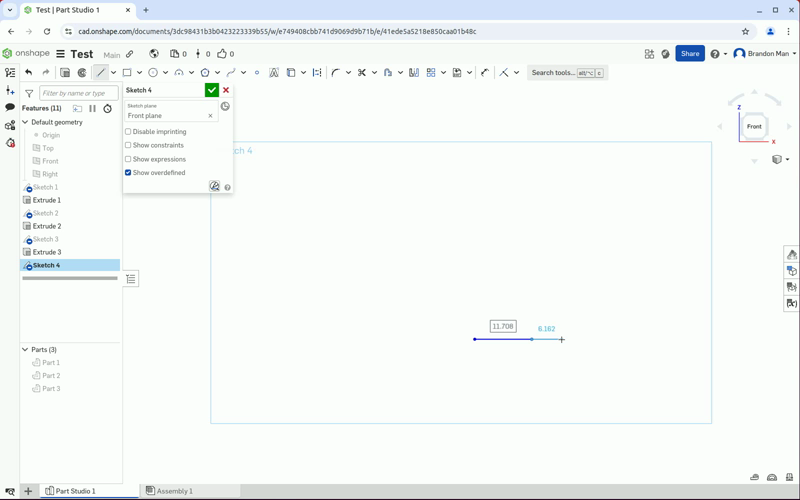
mouse_move(531, 282)
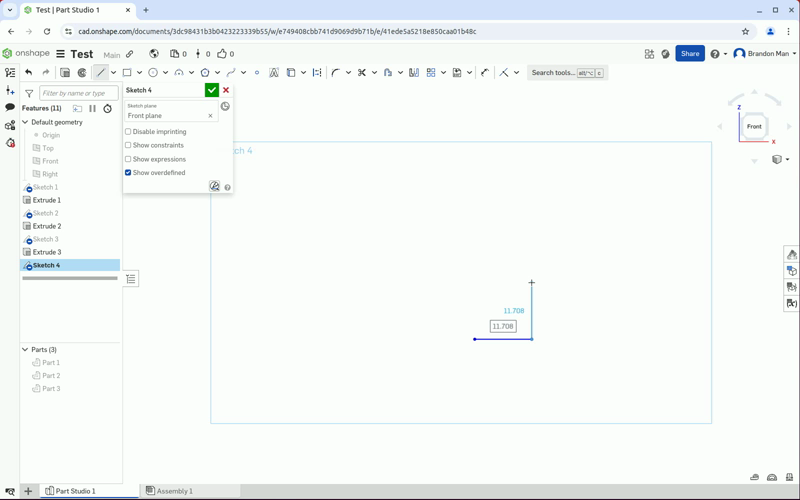
click(531, 282)
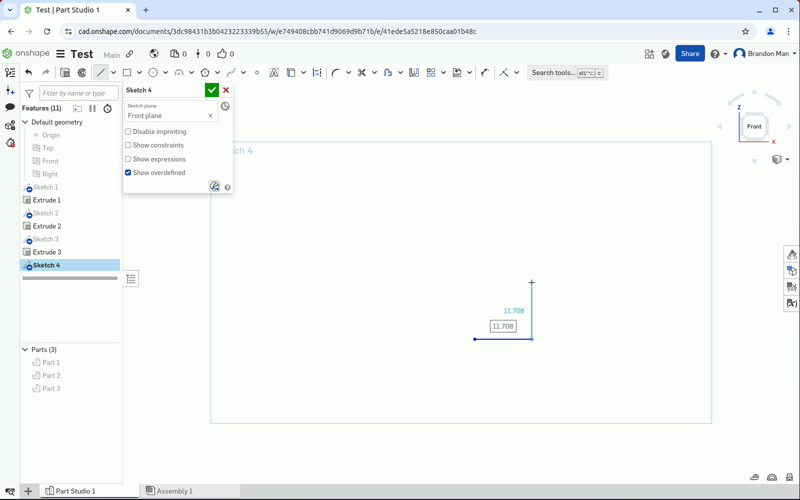
key_up(shift)
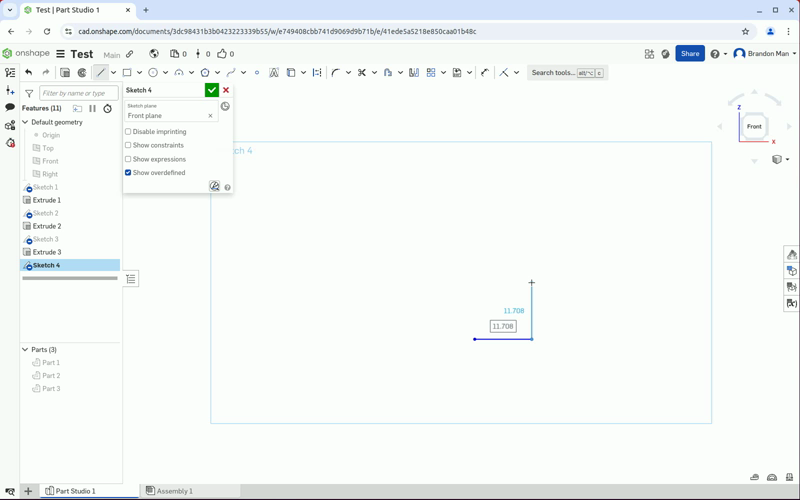
key_down(shift)
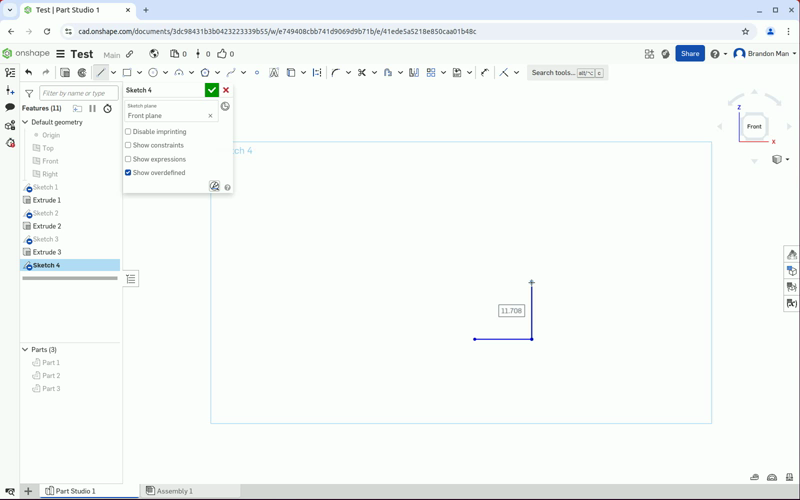
mouse_move(561, 282)
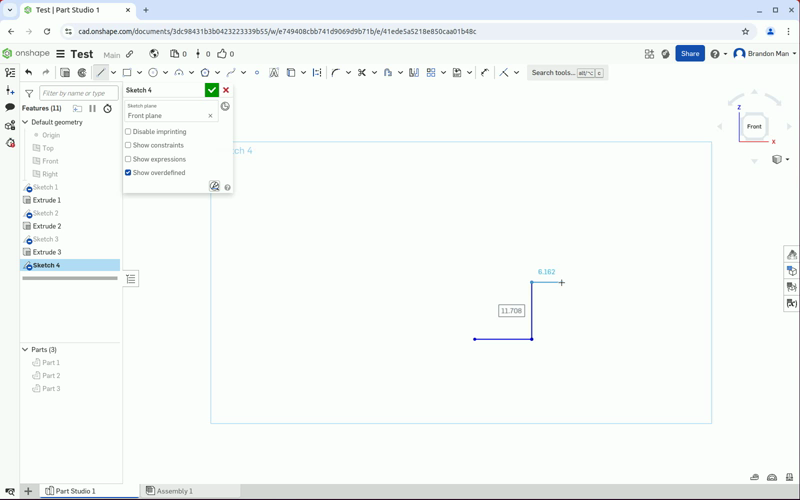
mouse_move(474, 282)
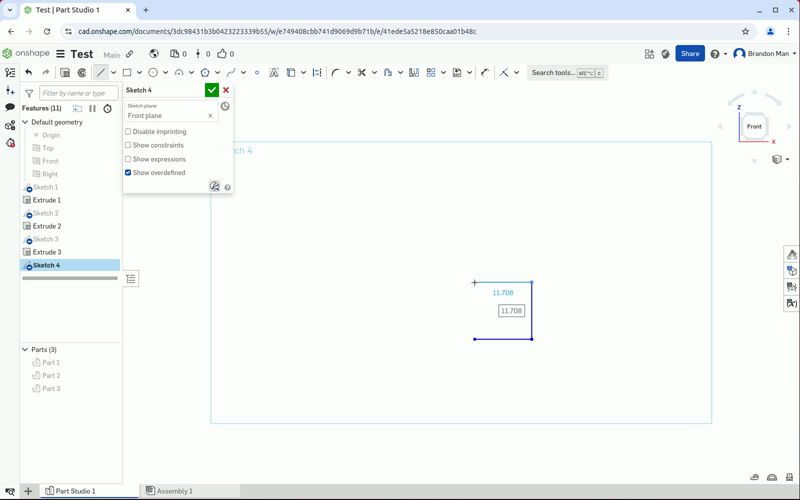
click(474, 282)
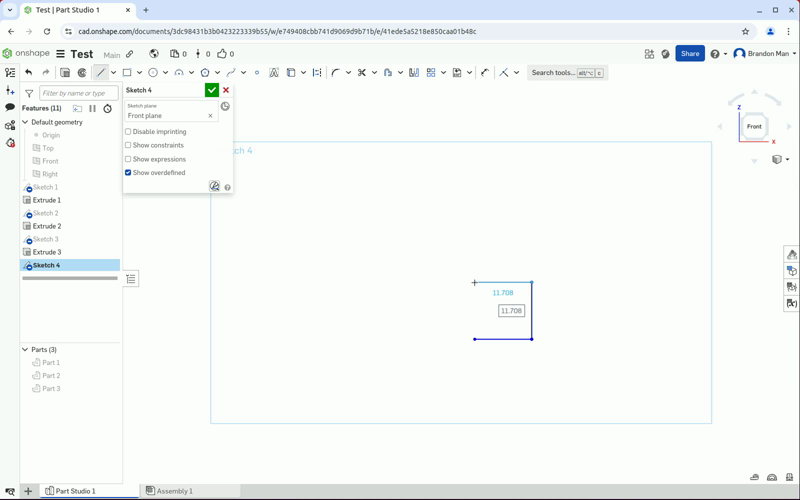
key_up(shift)
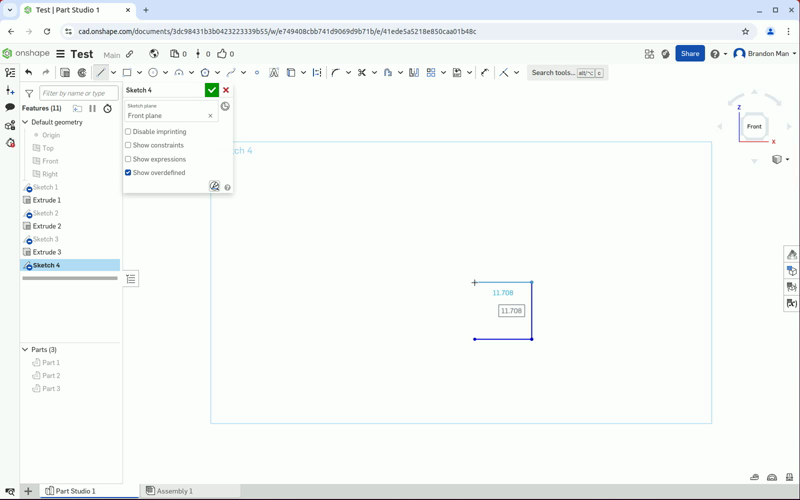
mouse_move(504, 282)
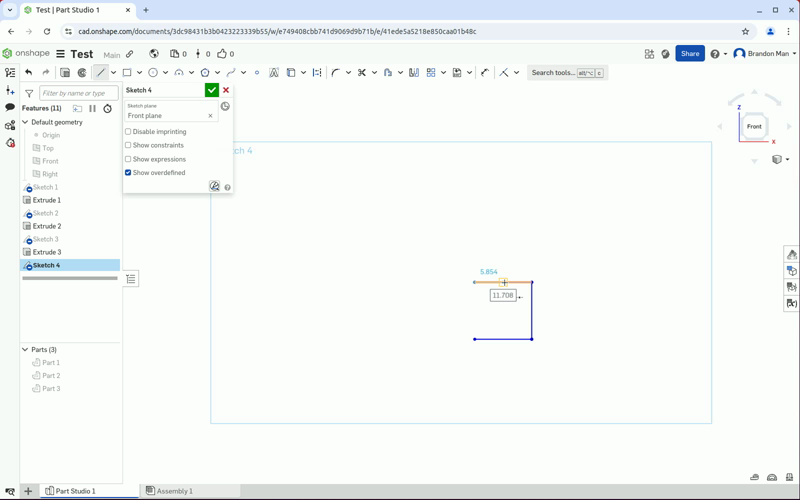
key_down(shift)
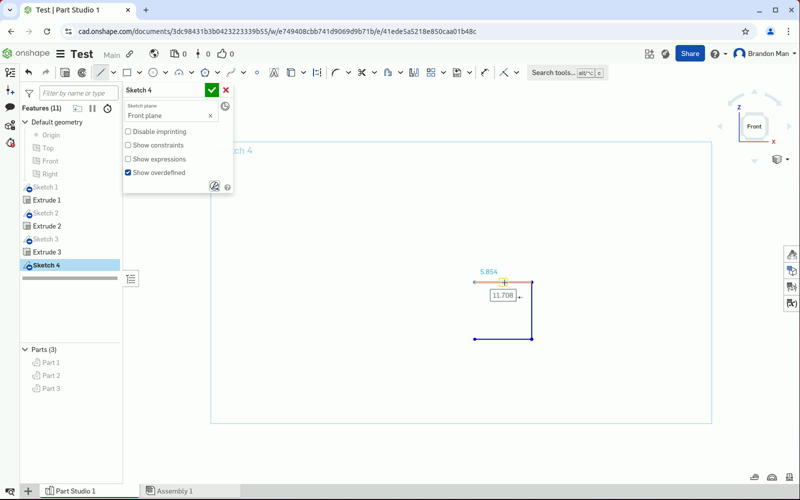
mouse_move(474, 339)
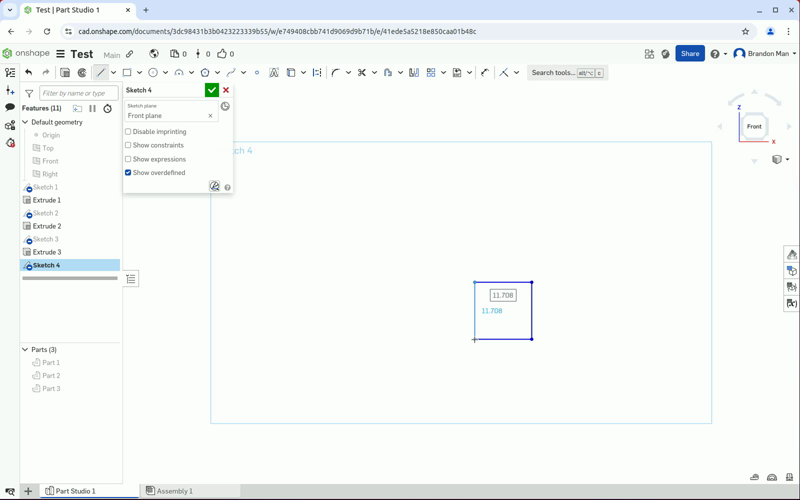
key_up(shift)
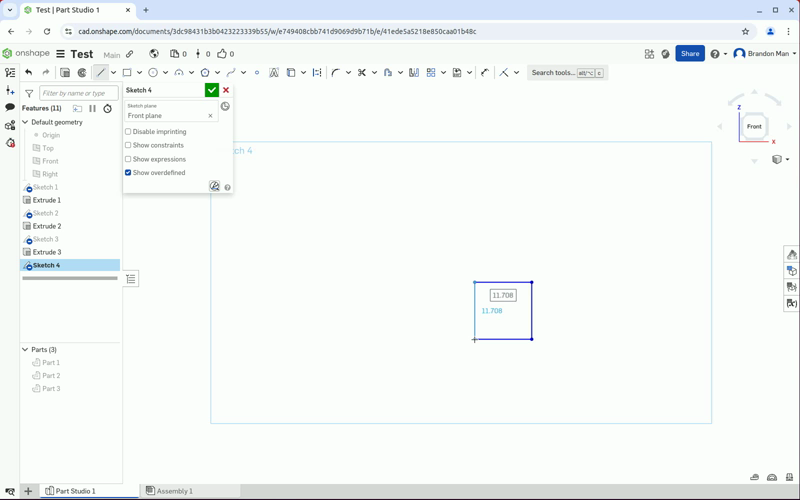
click(474, 339)
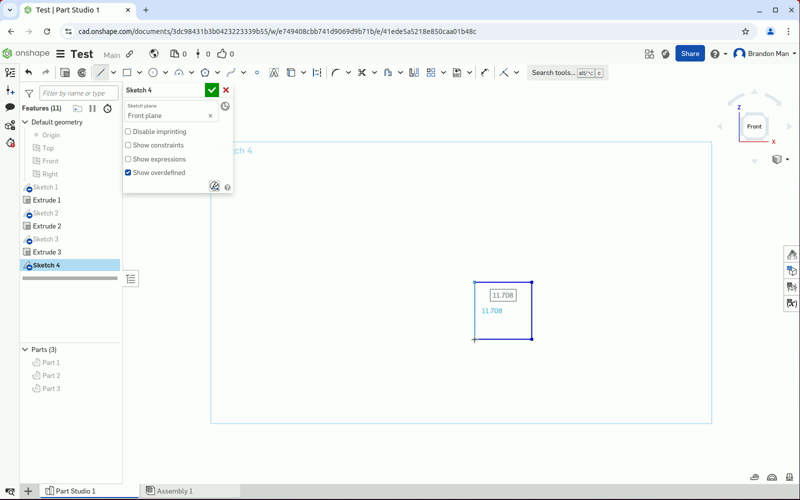
key(esc)
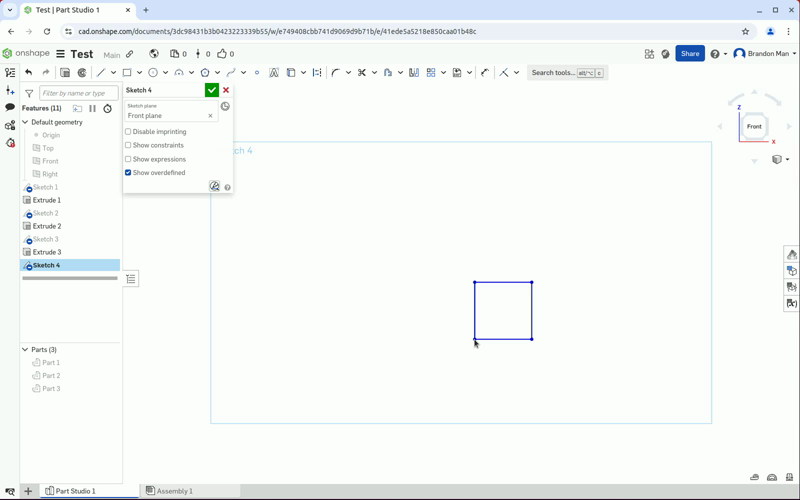
mouse_move(507, 318)
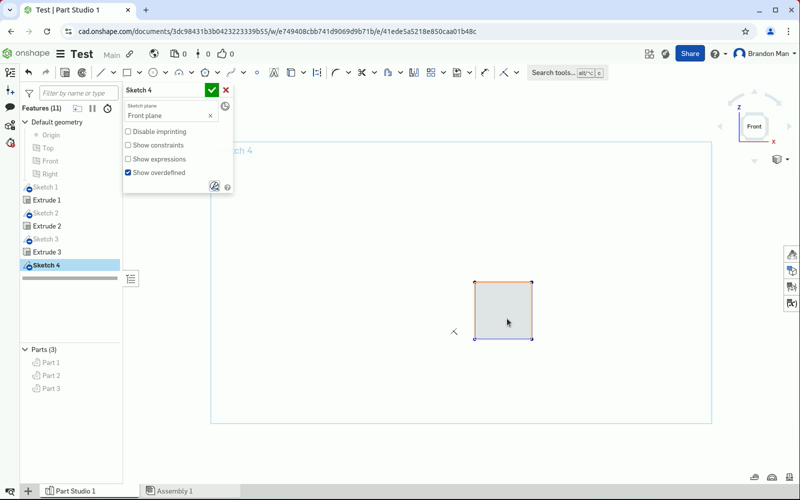
click(507, 318)
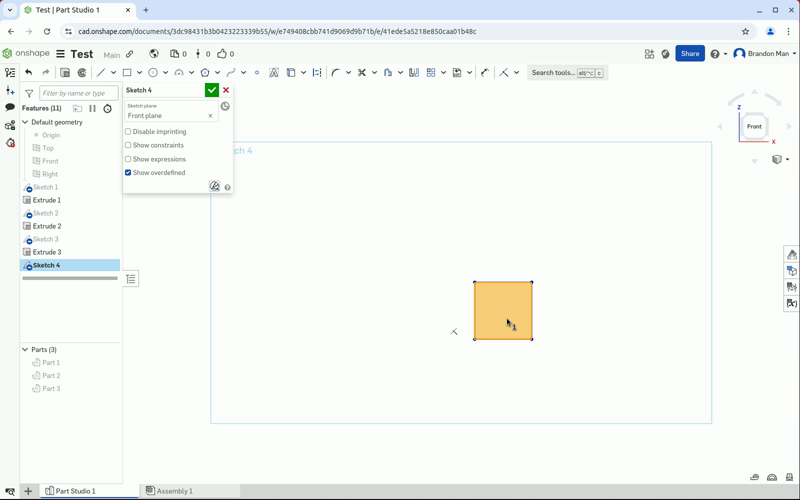
mouse_move(73, 352)
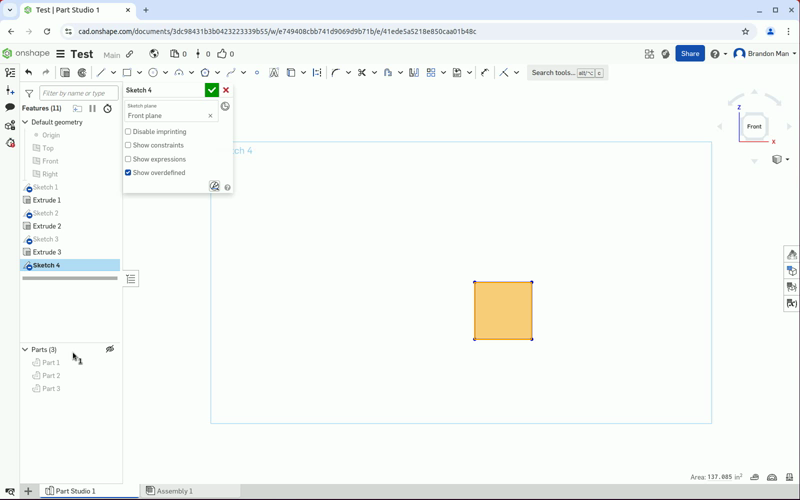
key(shift+y)
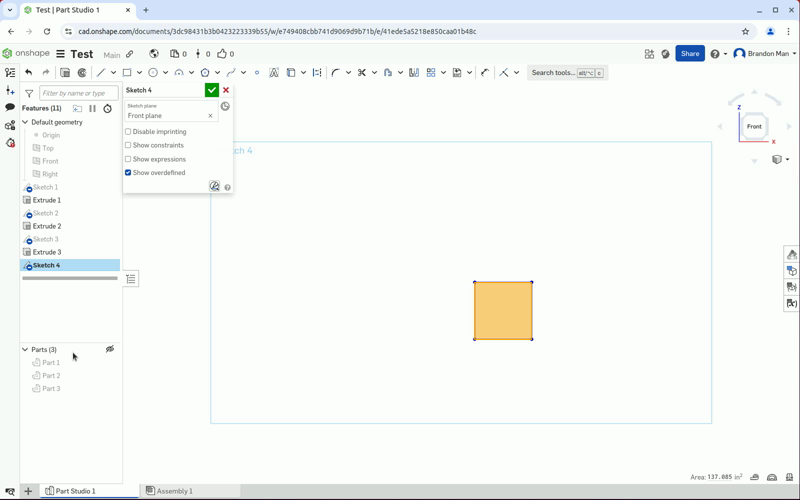
key(shift+e)
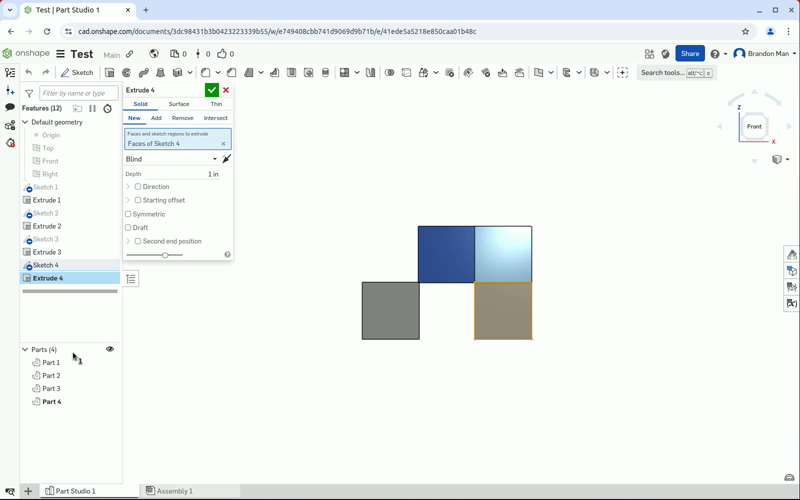
mouse_move(143, 106)
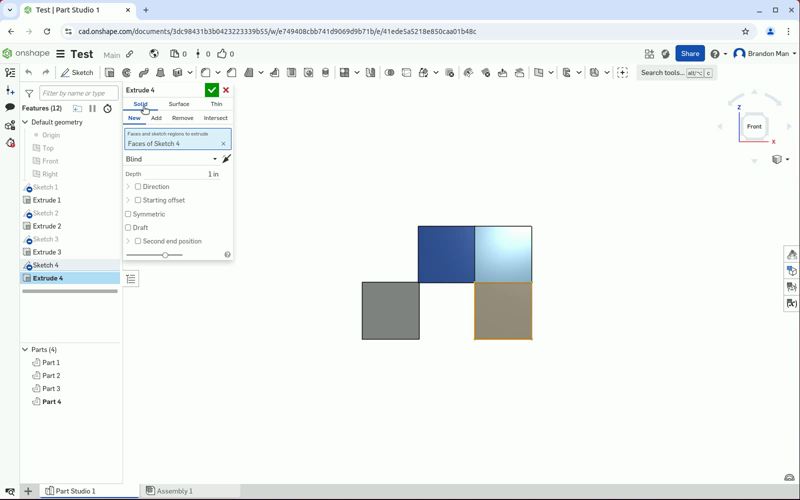
click(143, 106)
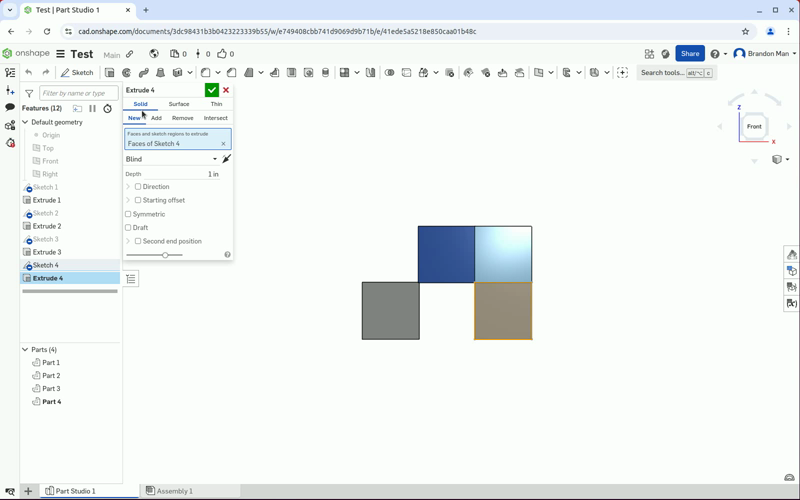
mouse_move(137, 120)
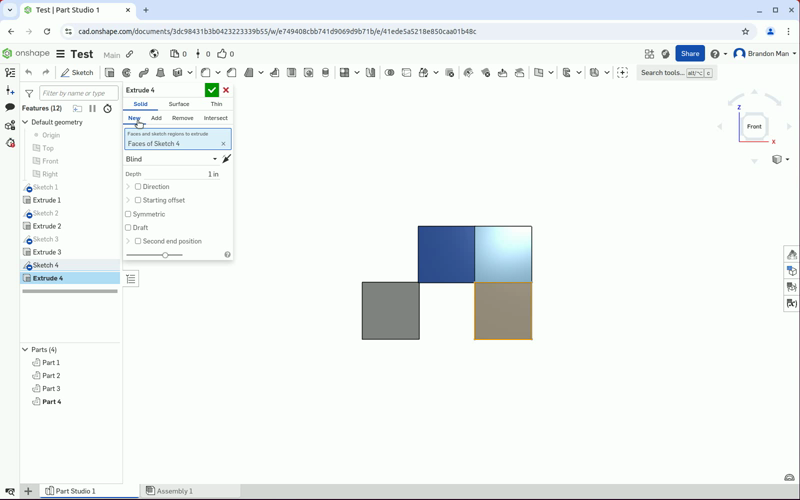
click(137, 120)
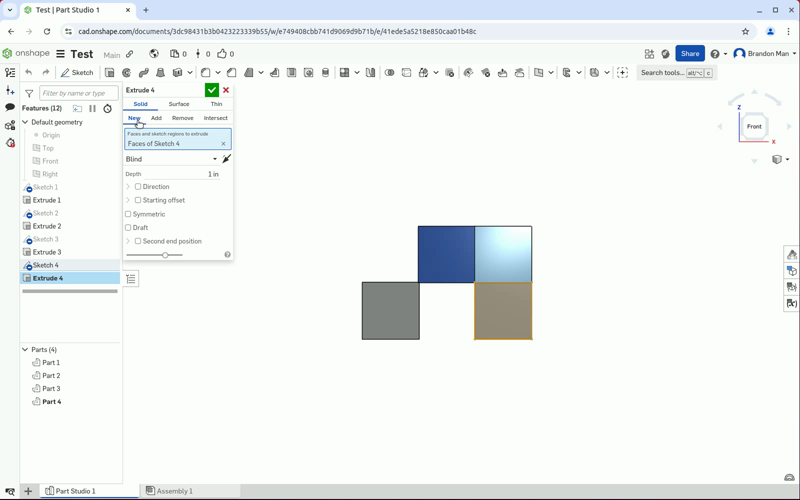
key(tab, 4)
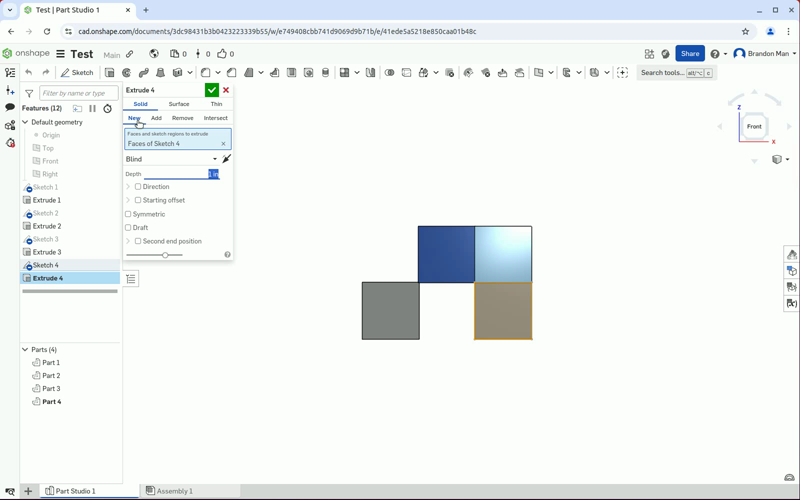
text(11.554)
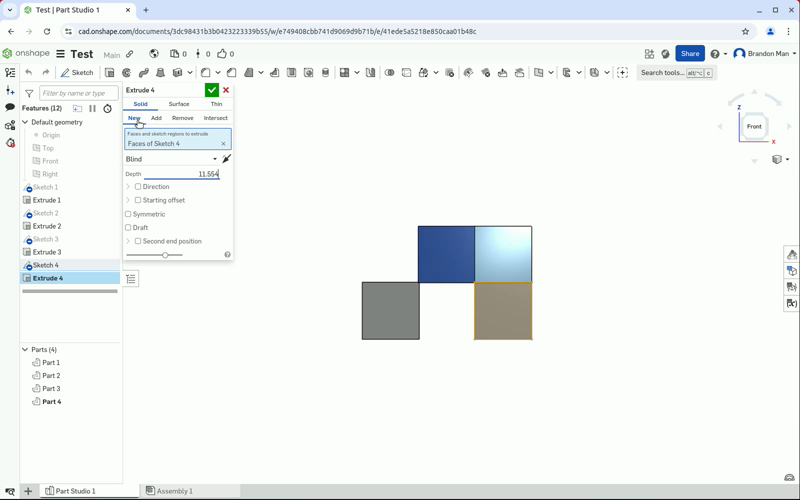
key(enter)
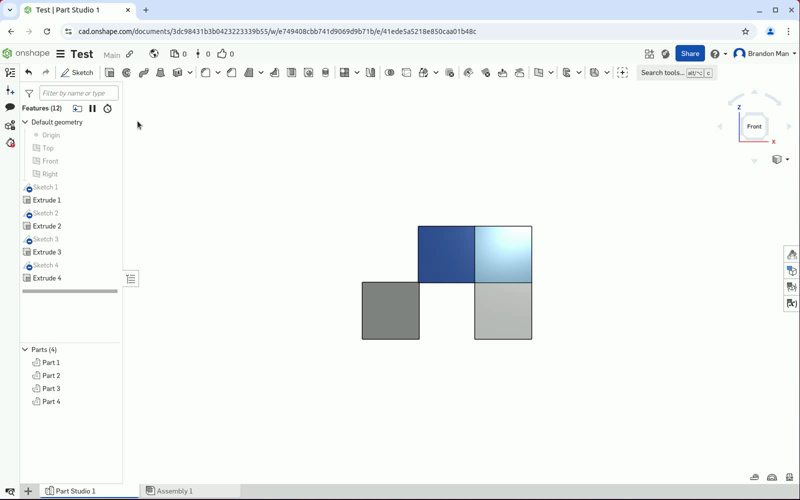
key(shift+h)
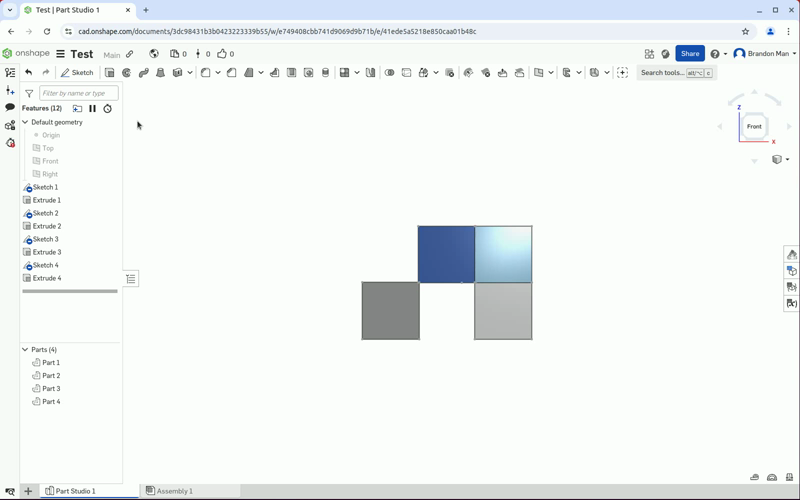
key(shift+h)
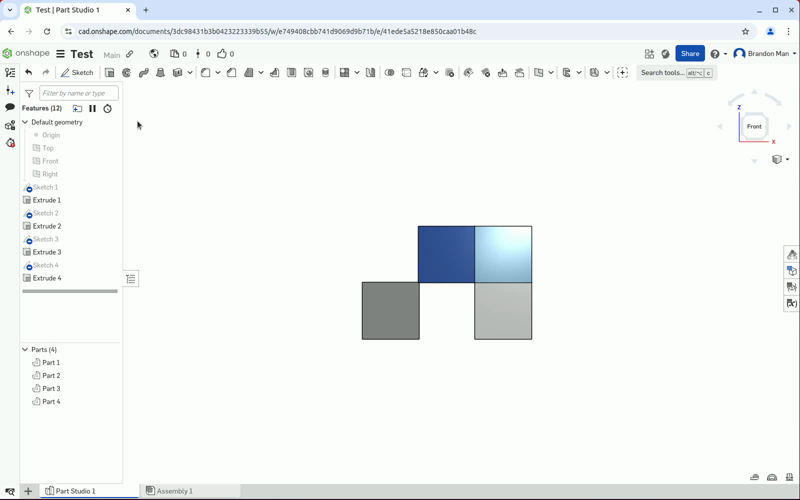
mouse_move(73, 189)
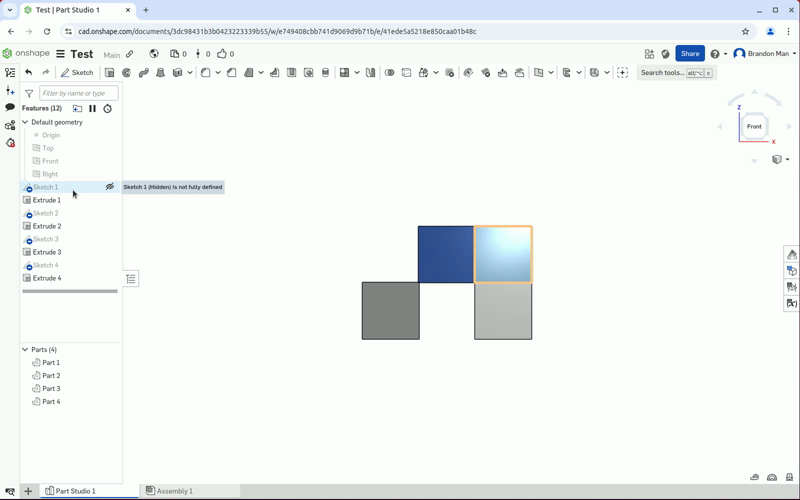
click(73, 189)
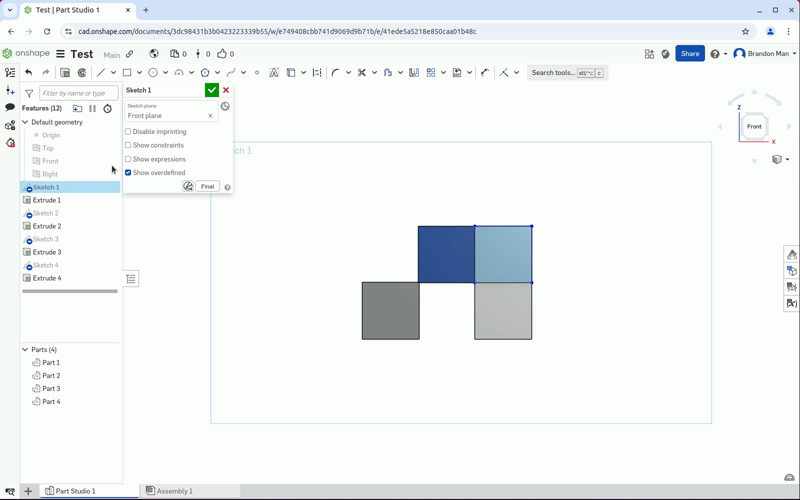
mouse_move(229, 92)
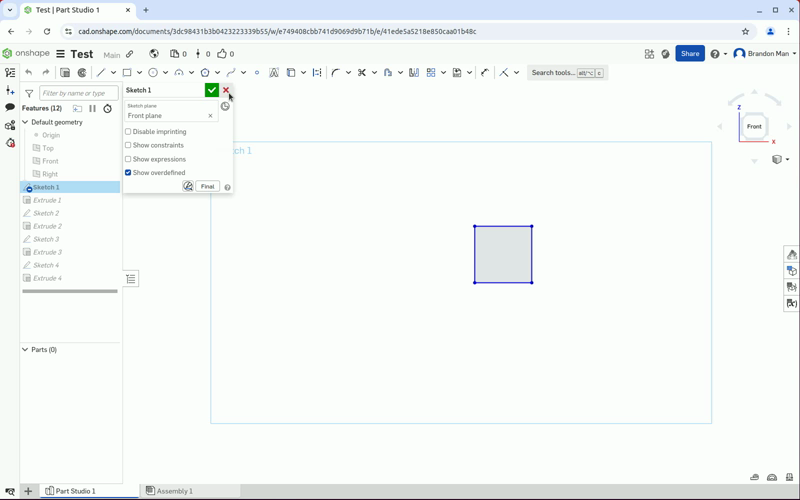
click(229, 92)
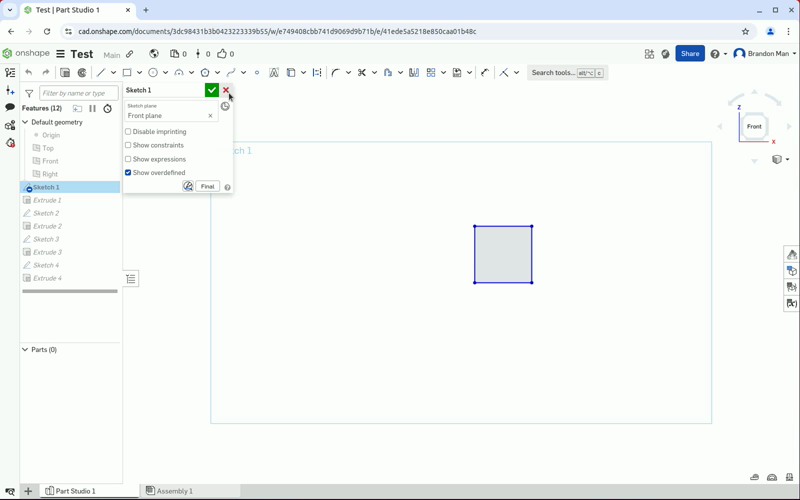
key(shift+s)
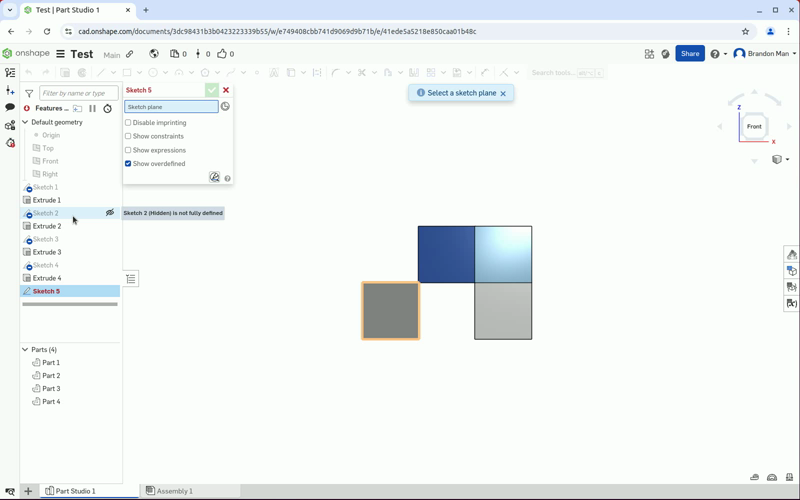
scroll(3)
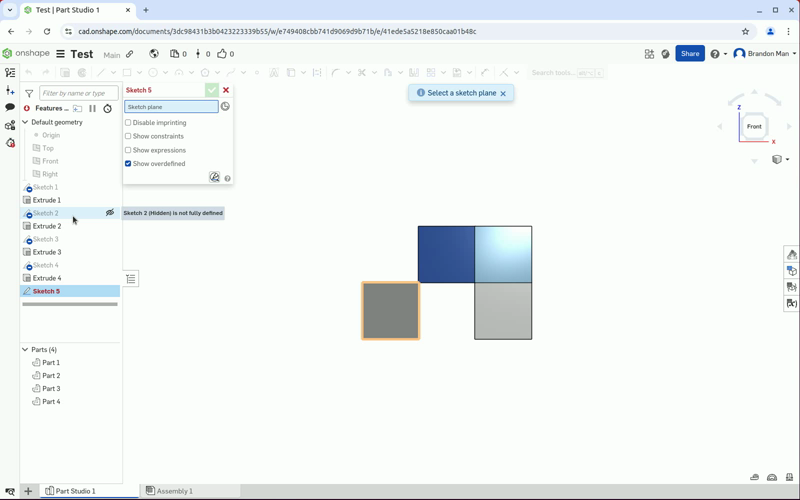
mouse_move(73, 163)
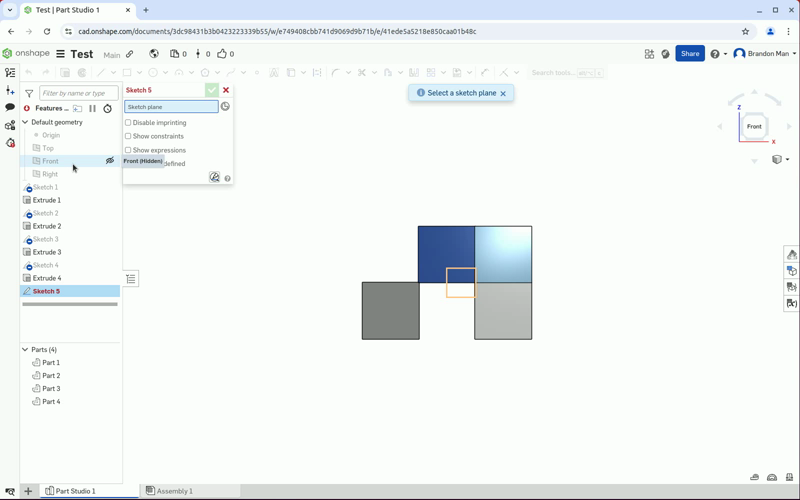
click(73, 163)
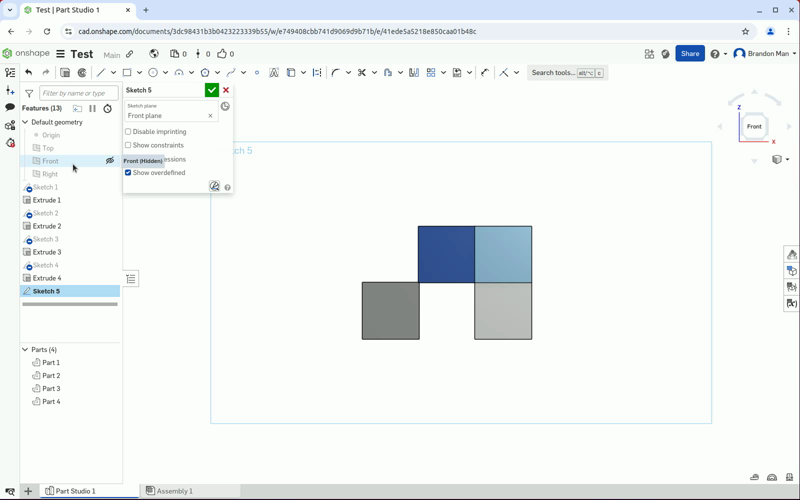
mouse_move(73, 352)
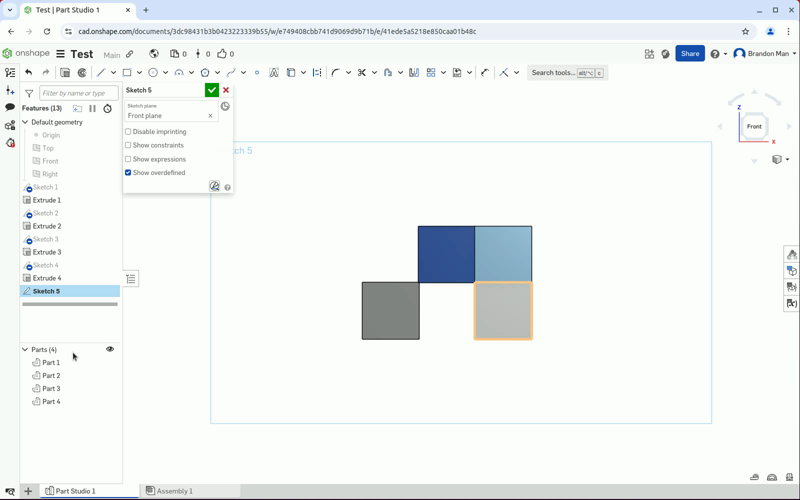
key(y)
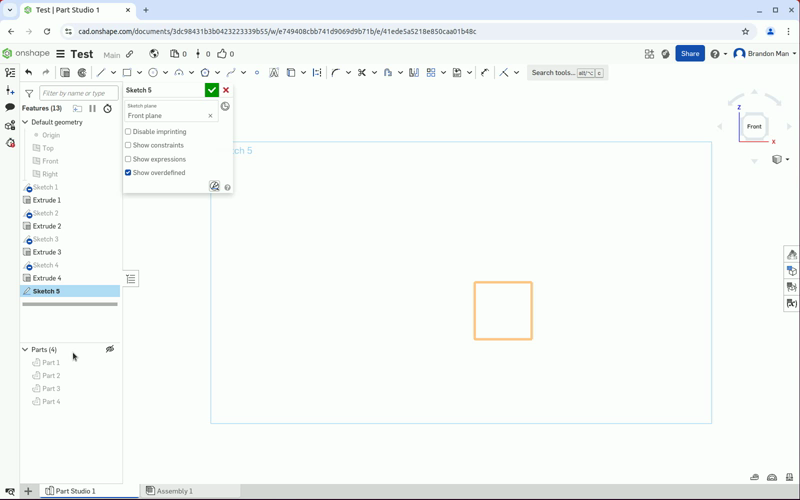
key(l)
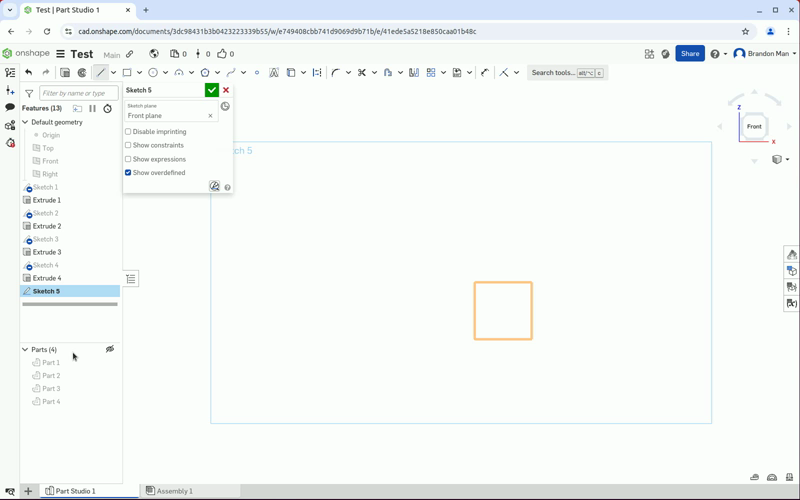
key_down(shift)
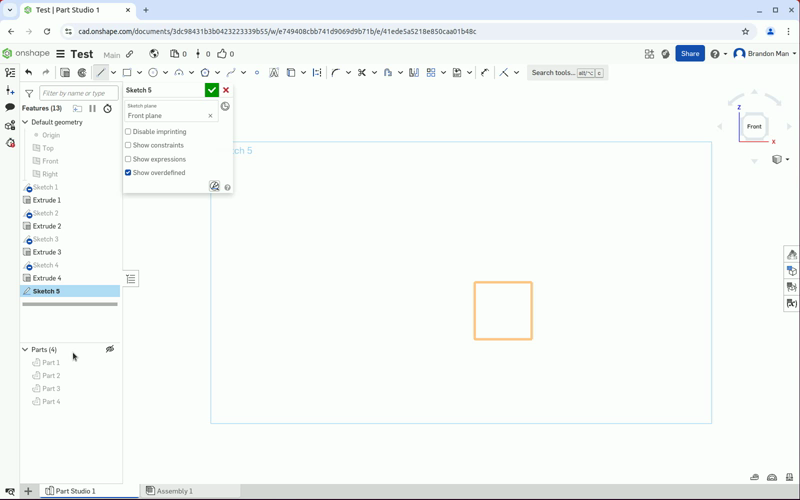
mouse_move(474, 282)
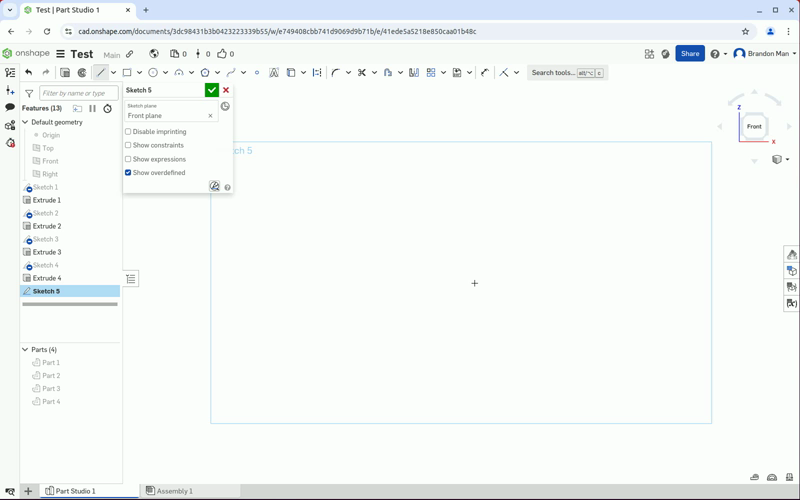
click(474, 282)
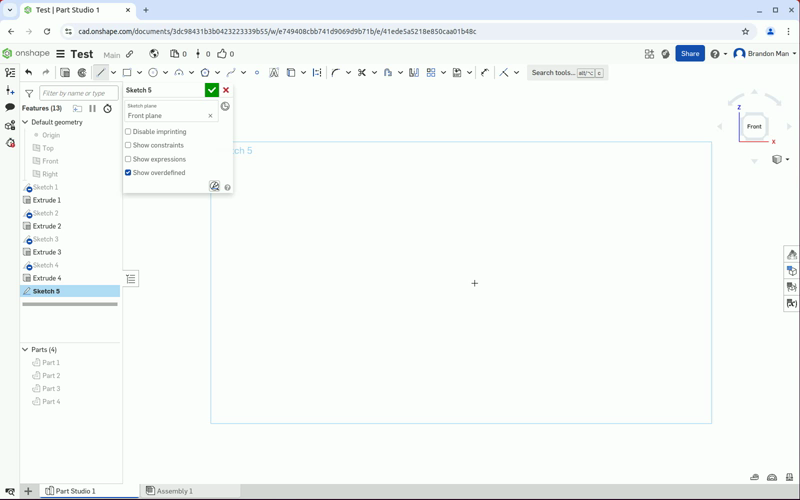
key_up(shift)
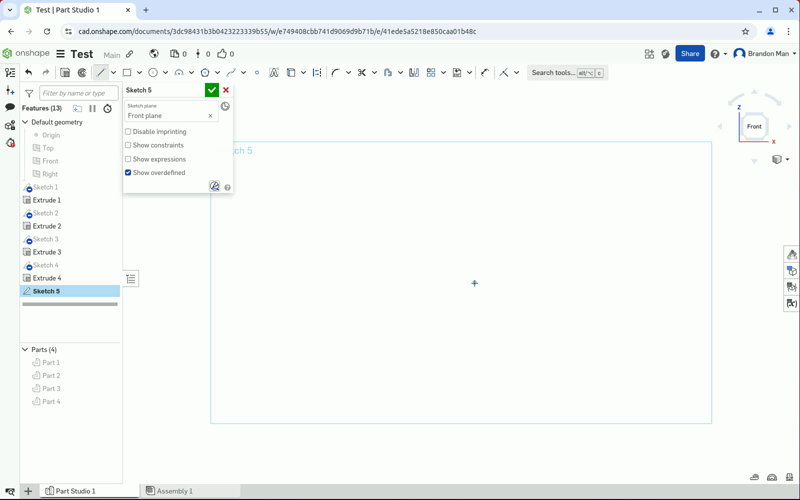
key_down(shift)
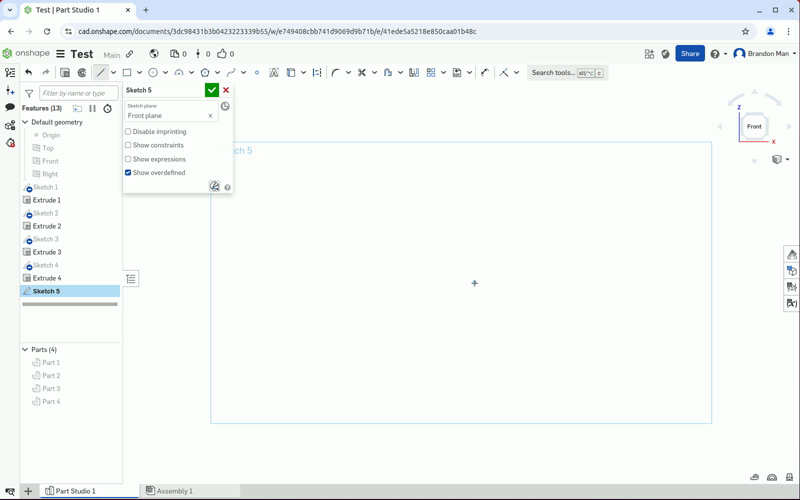
mouse_move(504, 282)
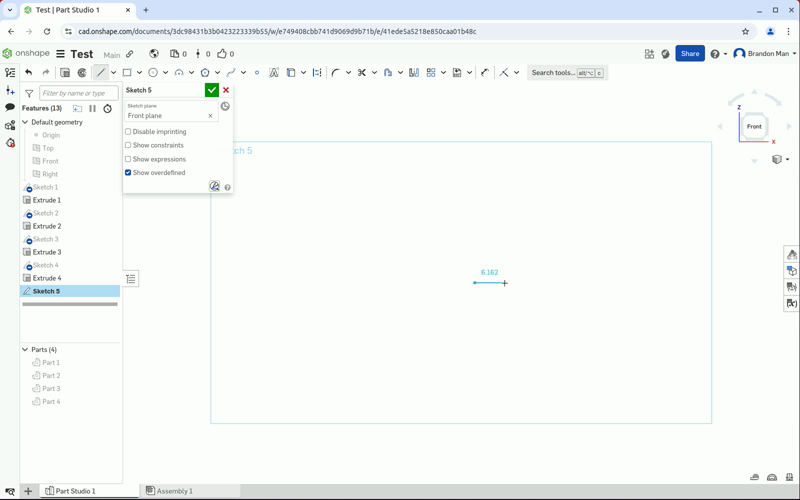
mouse_move(531, 282)
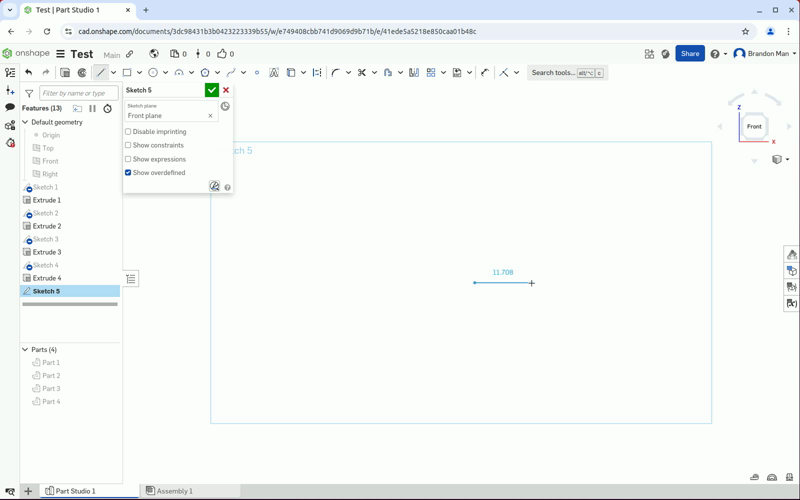
click(531, 282)
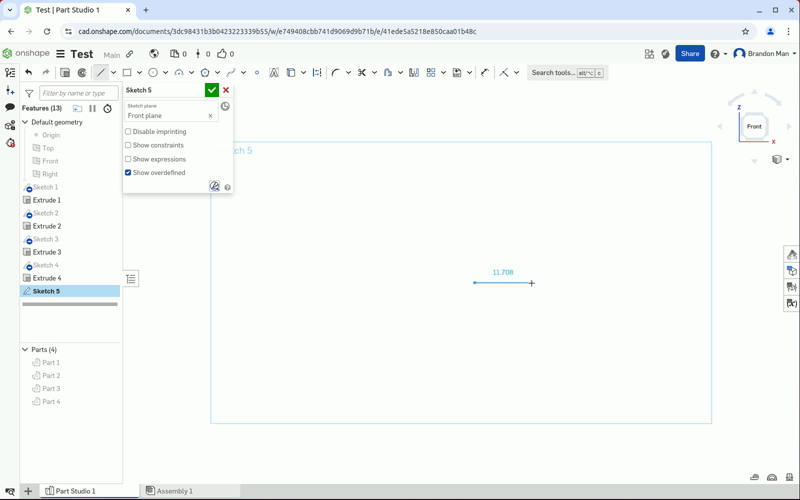
key_up(shift)
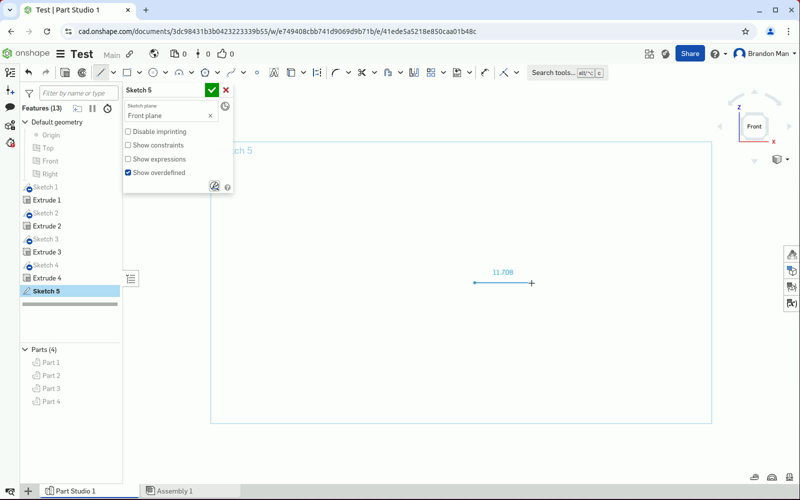
key_down(shift)
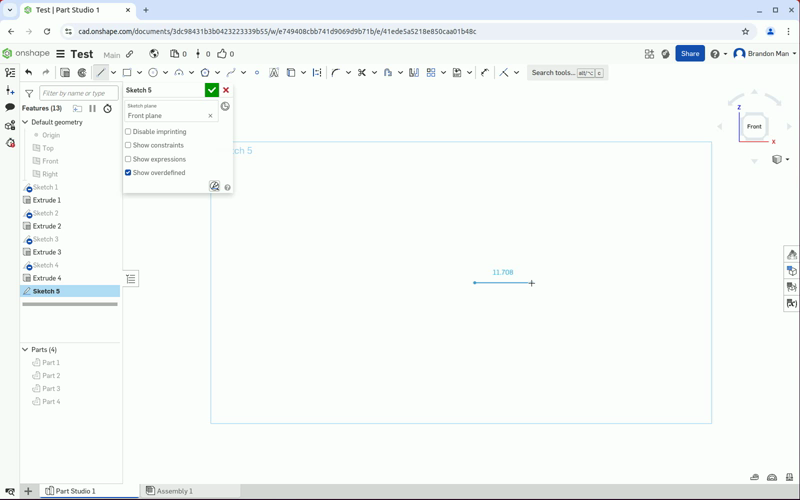
mouse_move(561, 282)
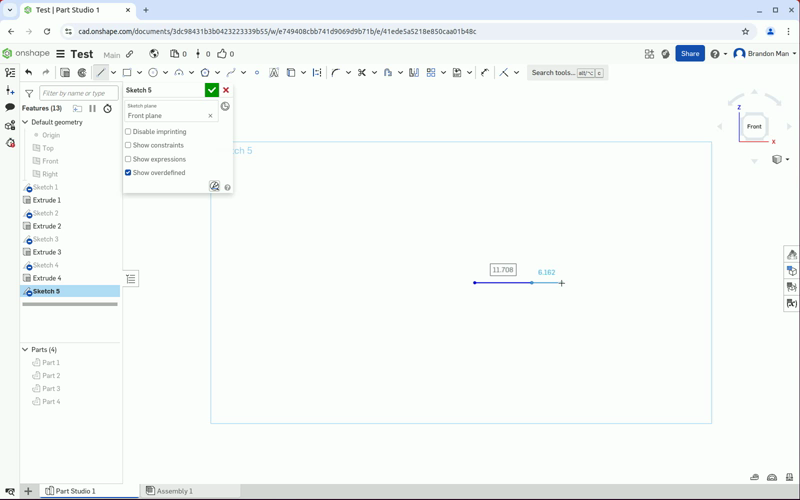
mouse_move(531, 226)
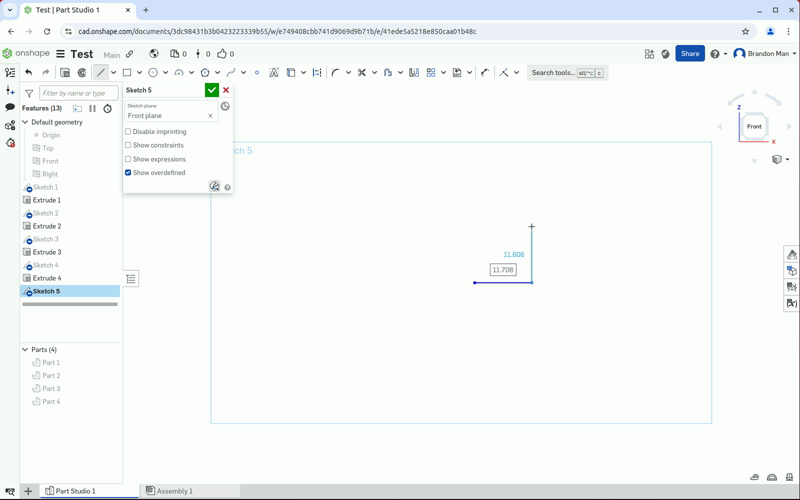
click(531, 226)
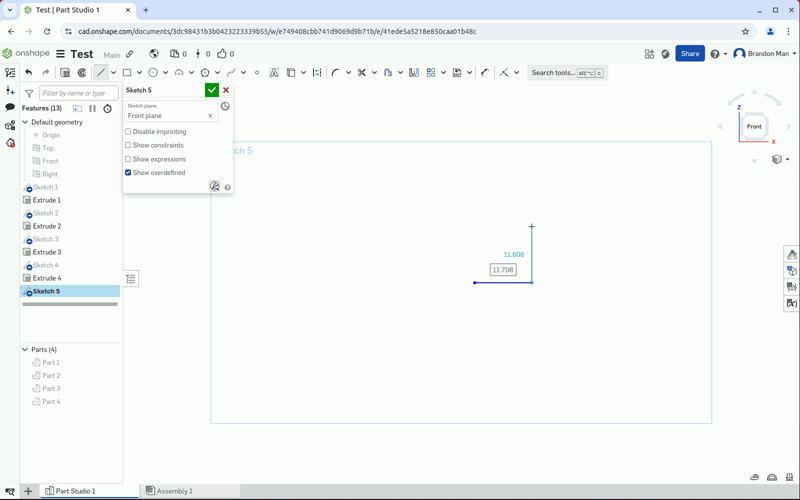
key_up(shift)
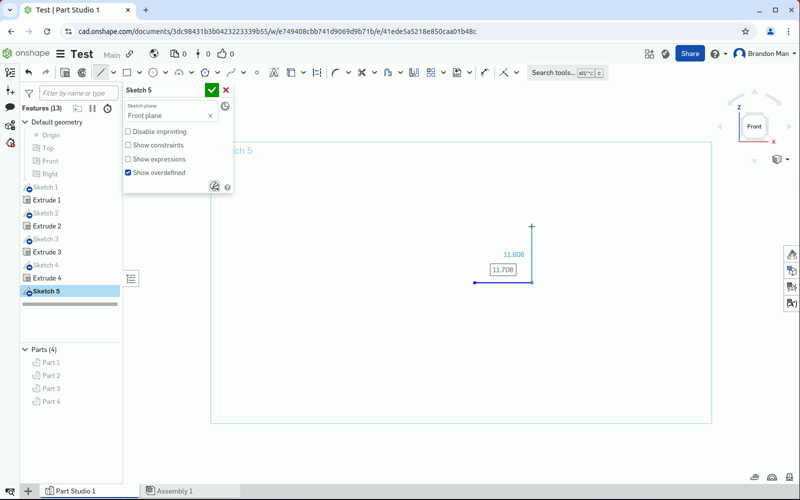
key_down(shift)
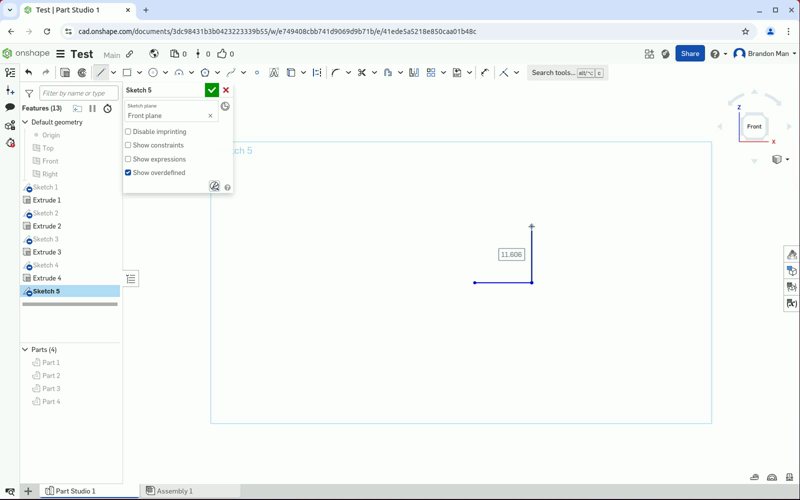
mouse_move(561, 226)
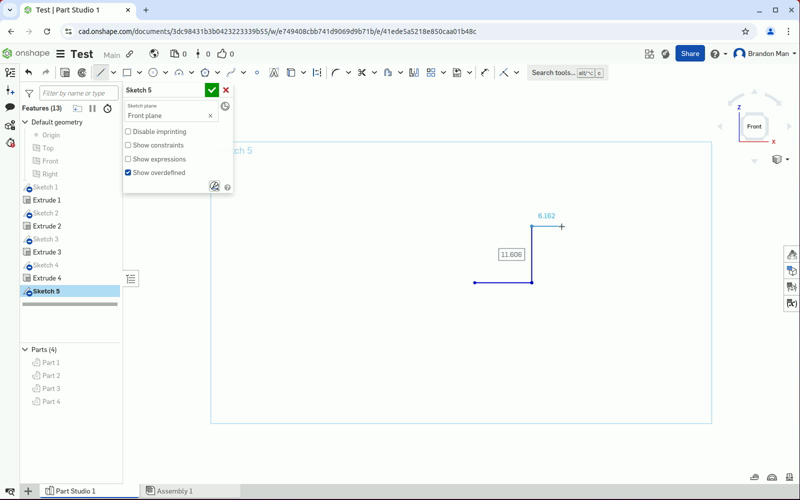
mouse_move(474, 226)
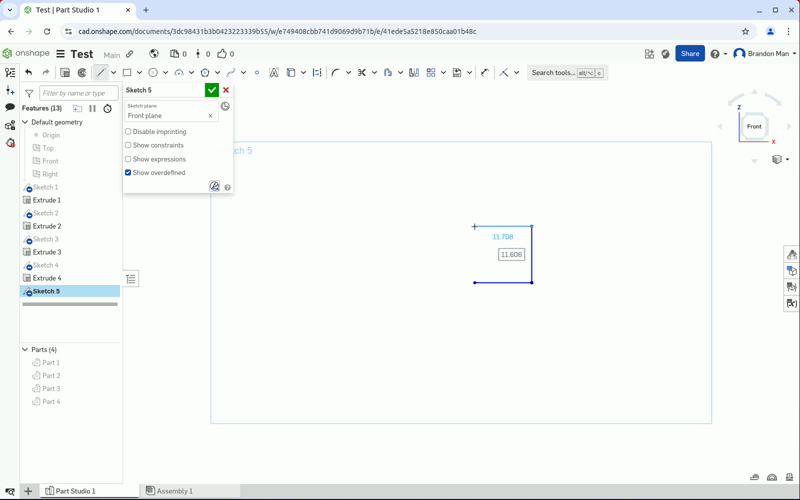
click(474, 226)
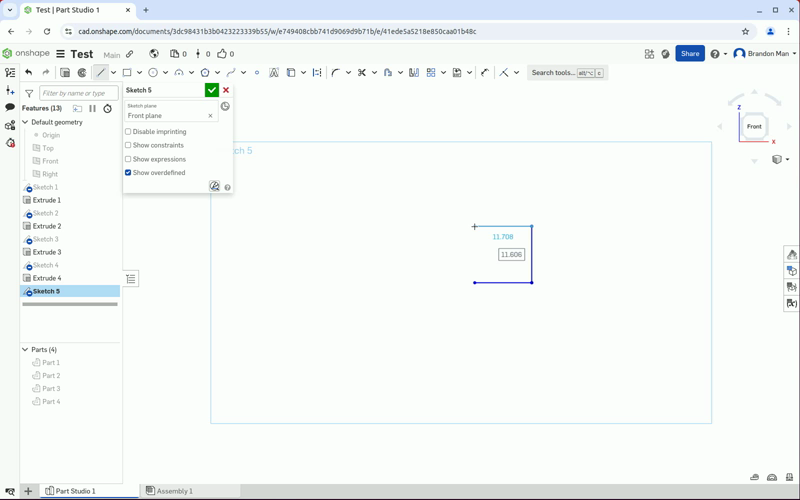
key_up(shift)
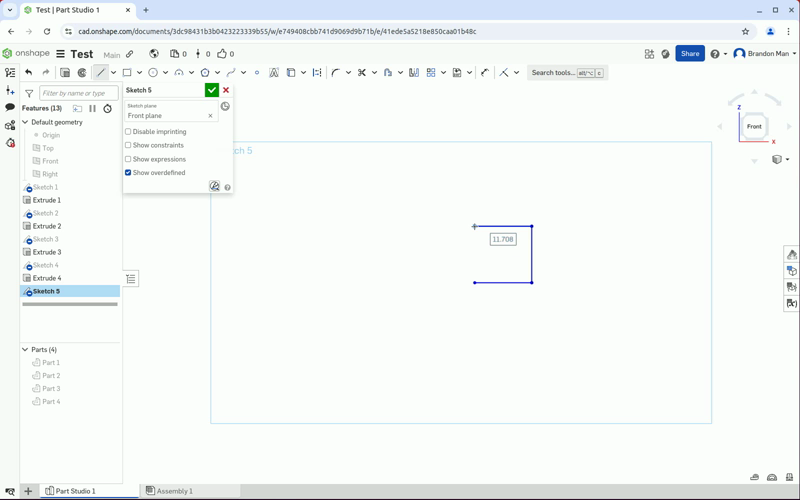
mouse_move(504, 226)
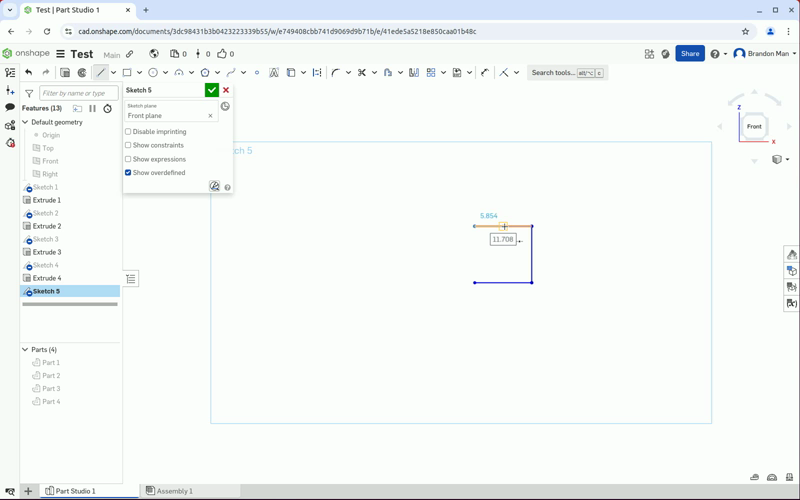
key_down(shift)
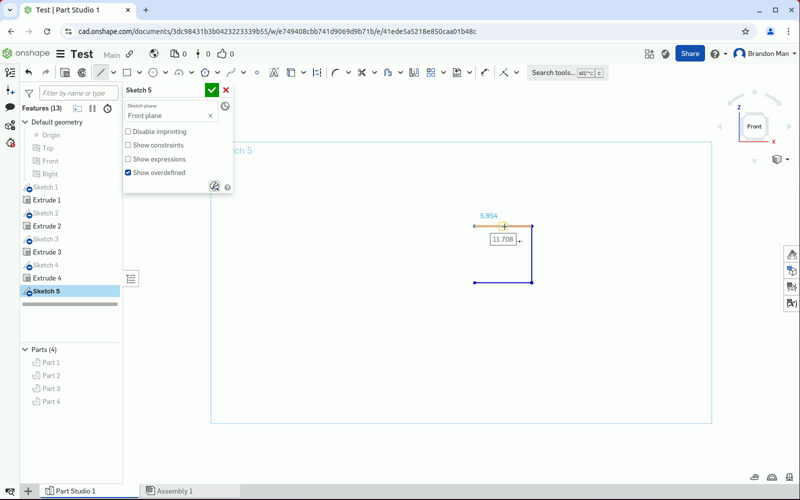
mouse_move(474, 282)
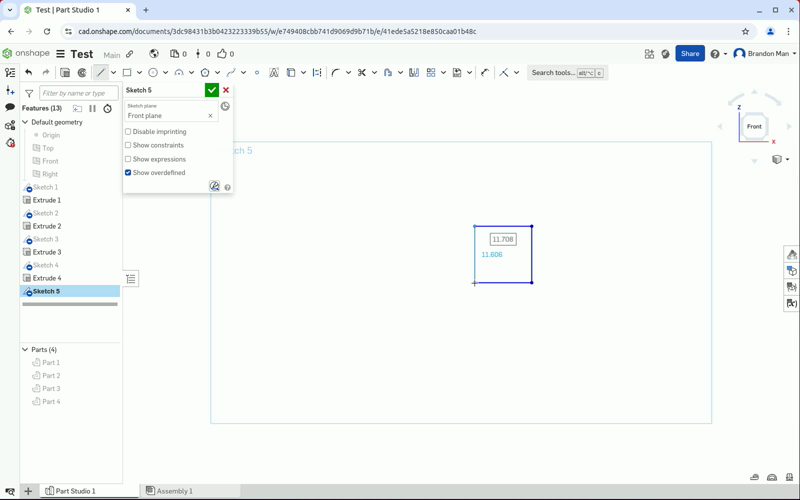
key_up(shift)
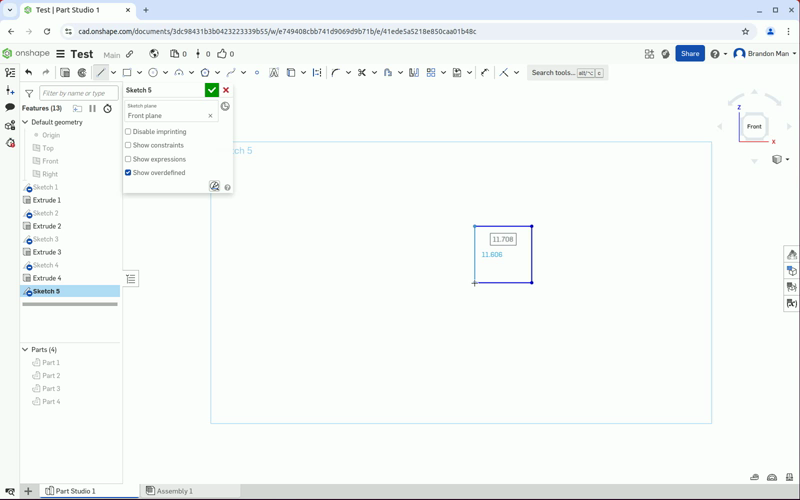
click(474, 282)
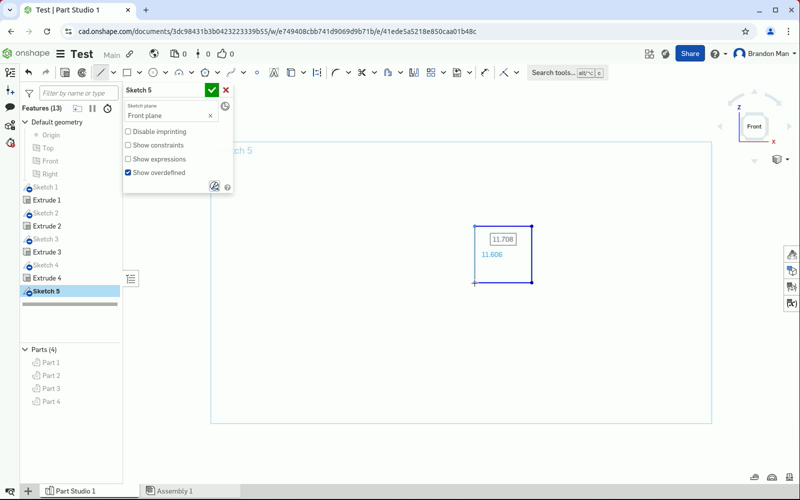
key(esc)
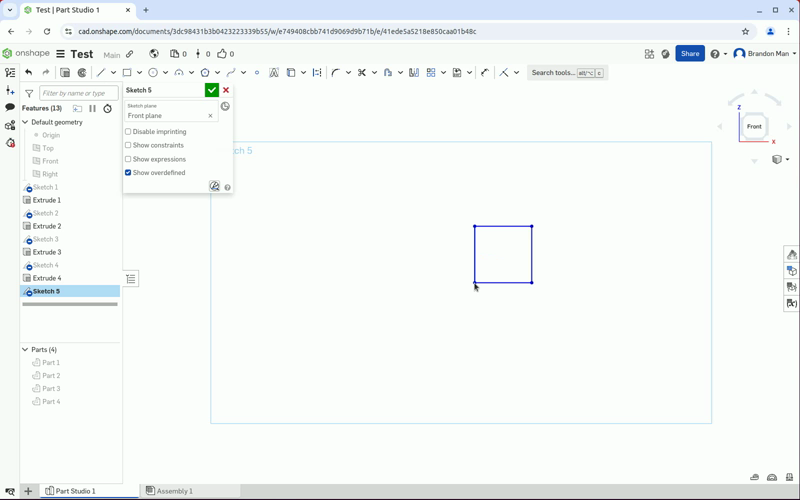
mouse_move(508, 256)
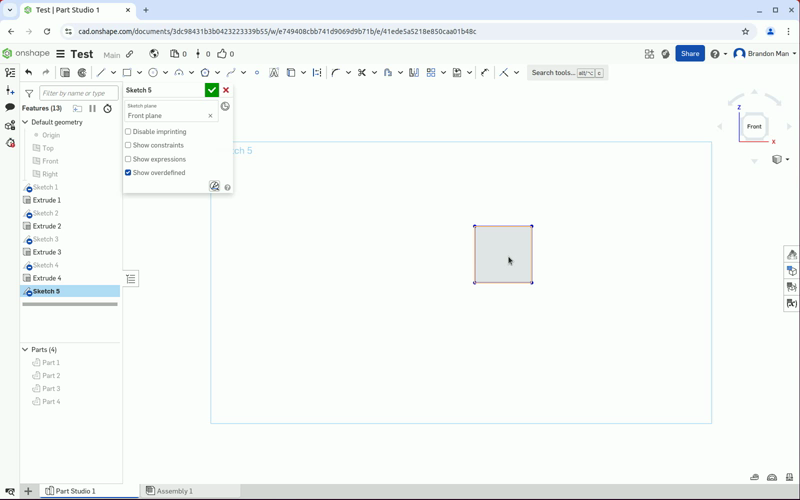
click(508, 256)
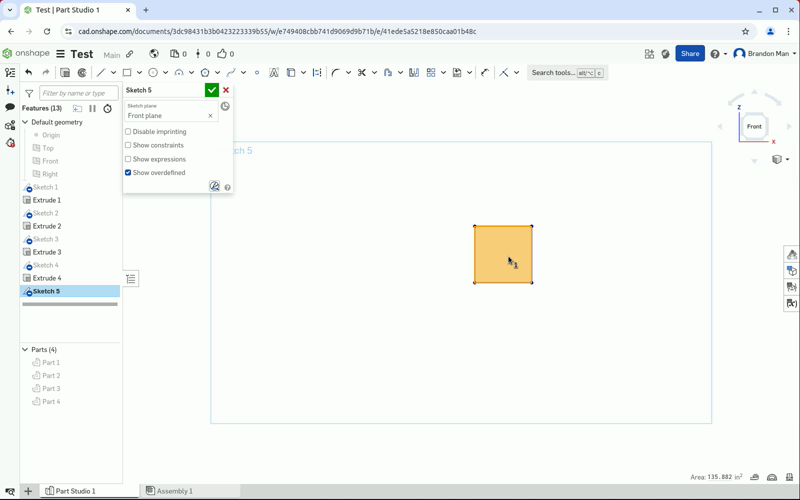
mouse_move(73, 352)
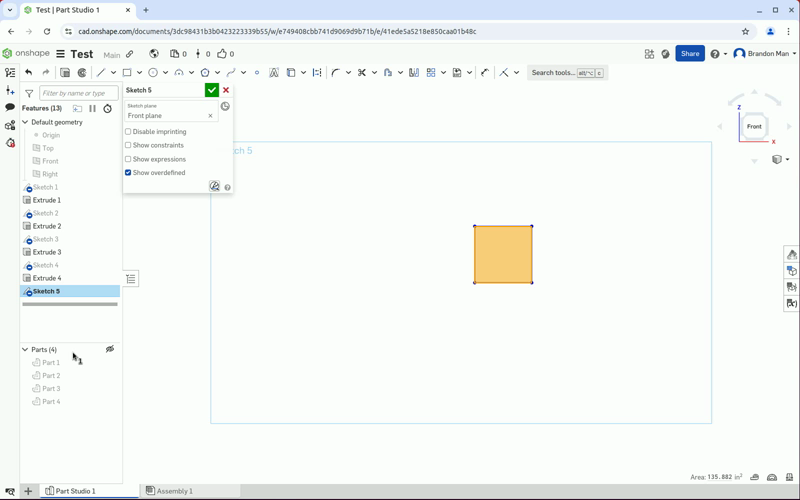
key(shift+y)
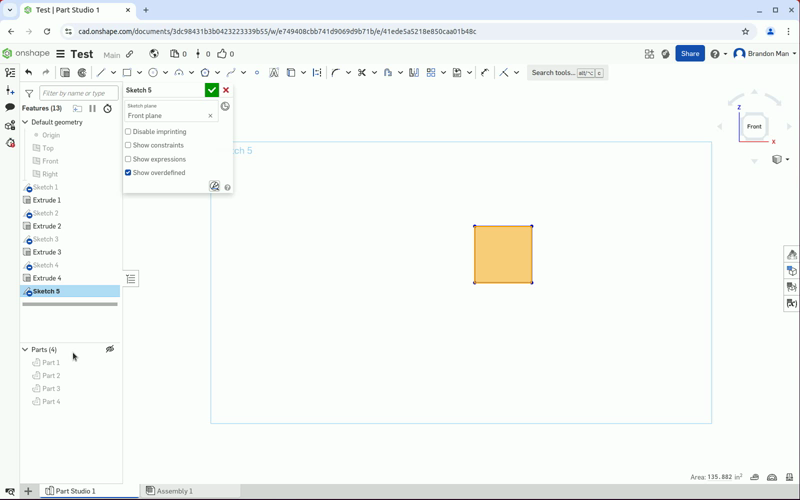
key(shift+e)
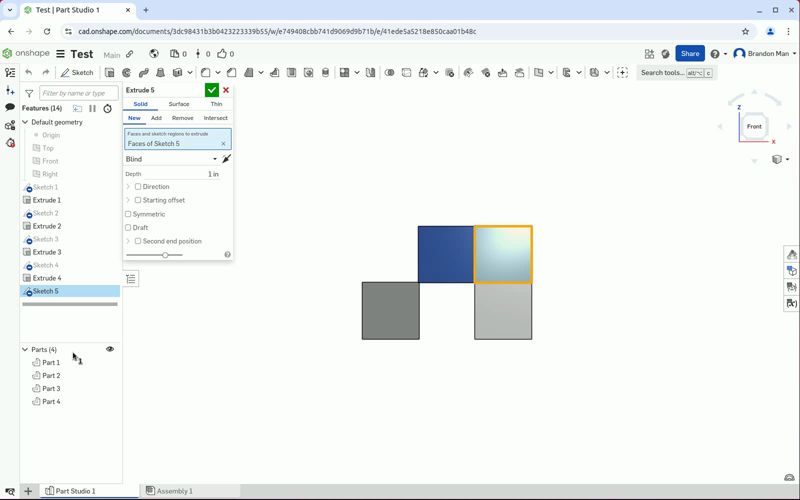
mouse_move(143, 106)
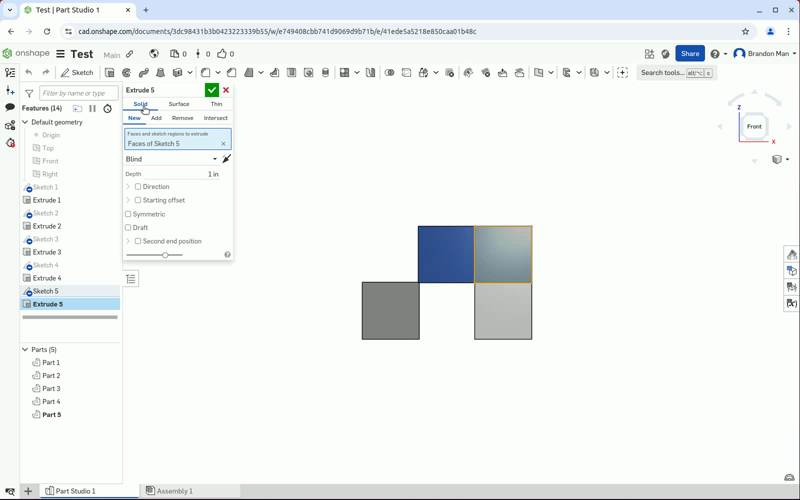
click(143, 106)
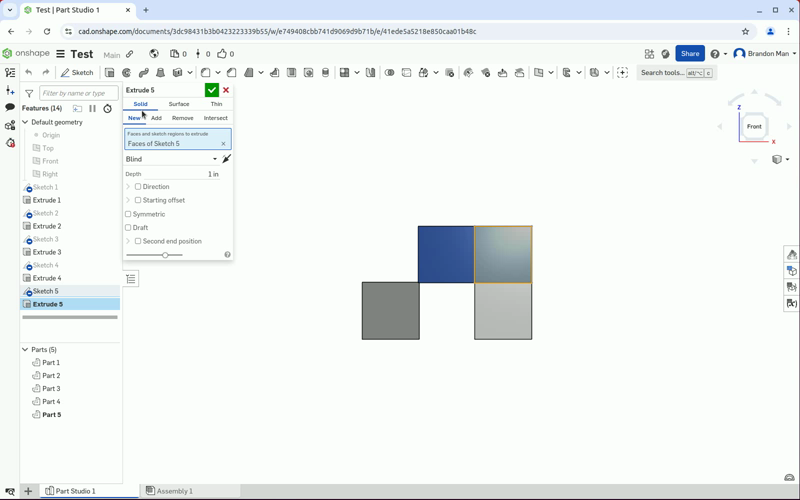
mouse_move(137, 120)
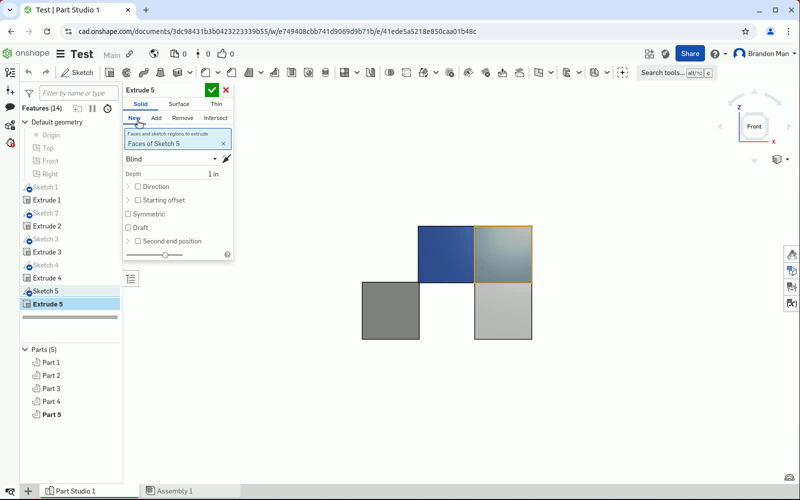
click(137, 120)
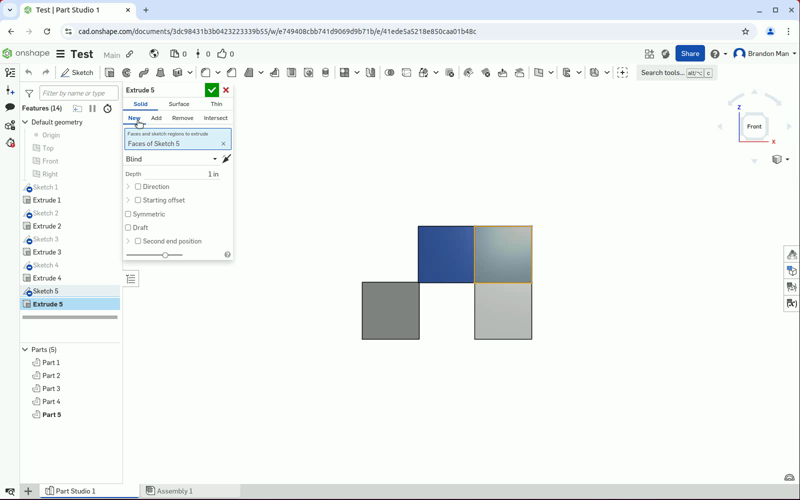
key(tab, 4)
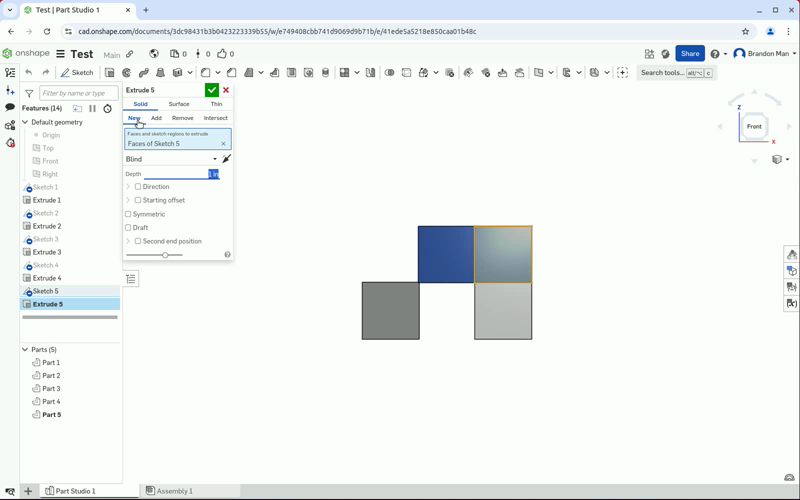
text(11.554)
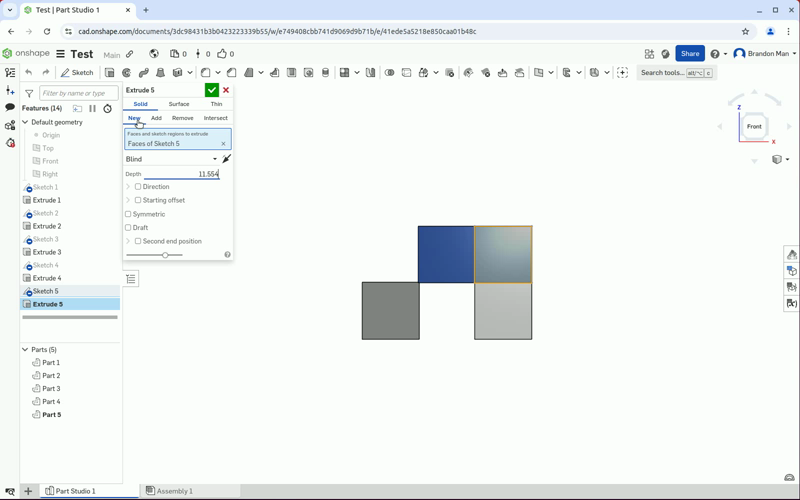
key(enter)
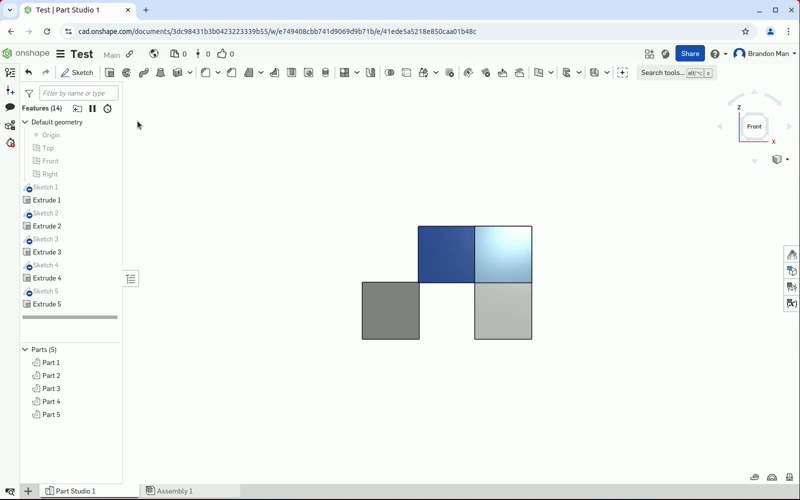
key(shift+h)
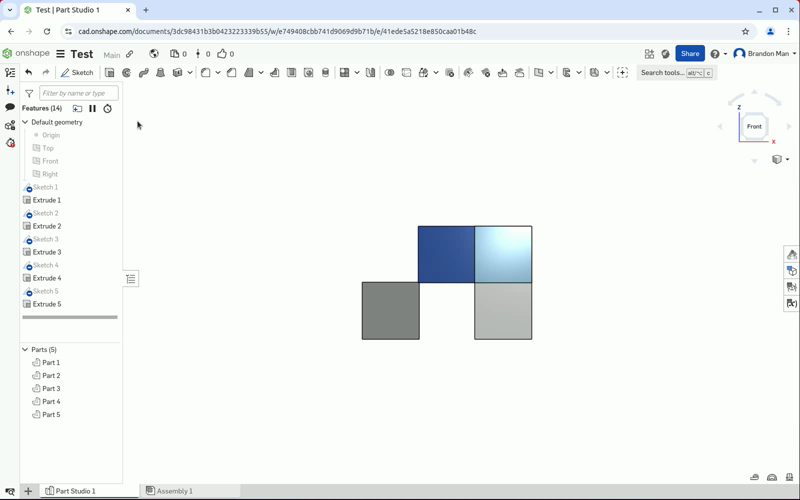
key(shift+h)
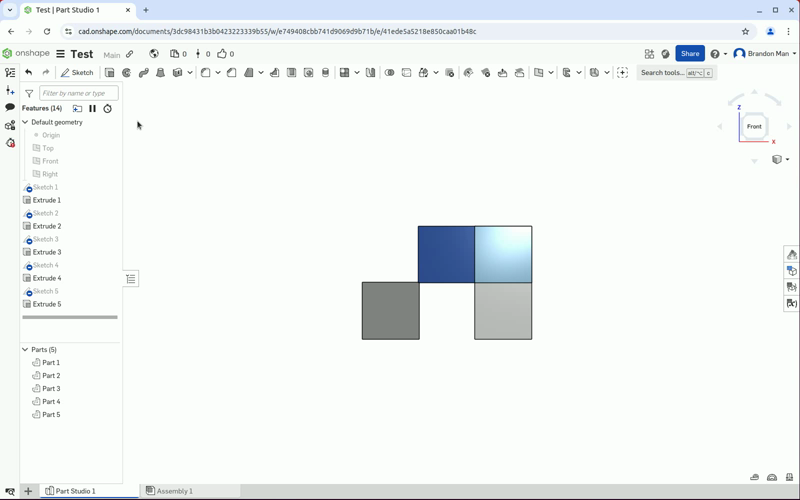
mouse_move(73, 189)
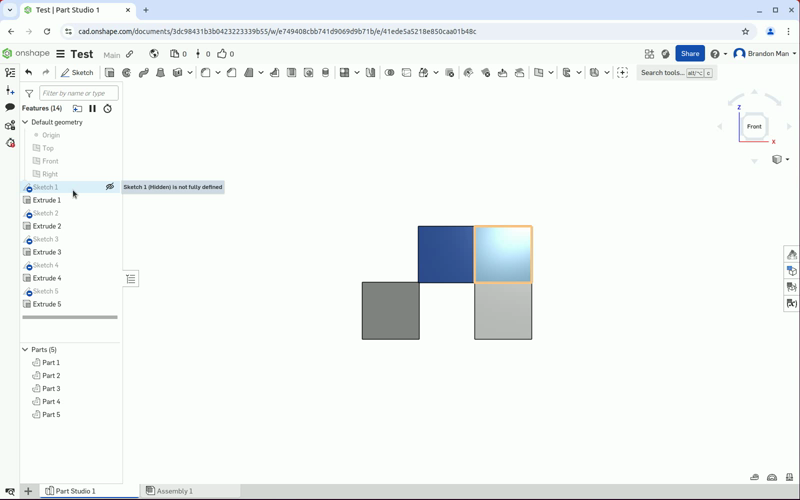
click(73, 189)
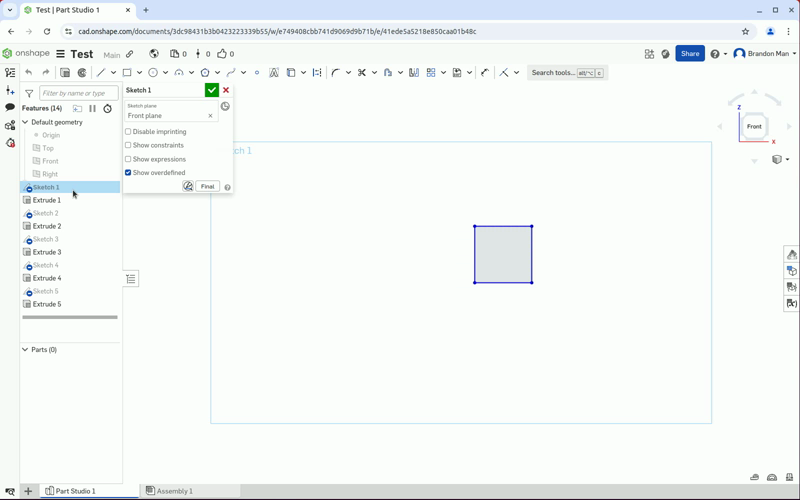
mouse_move(229, 92)
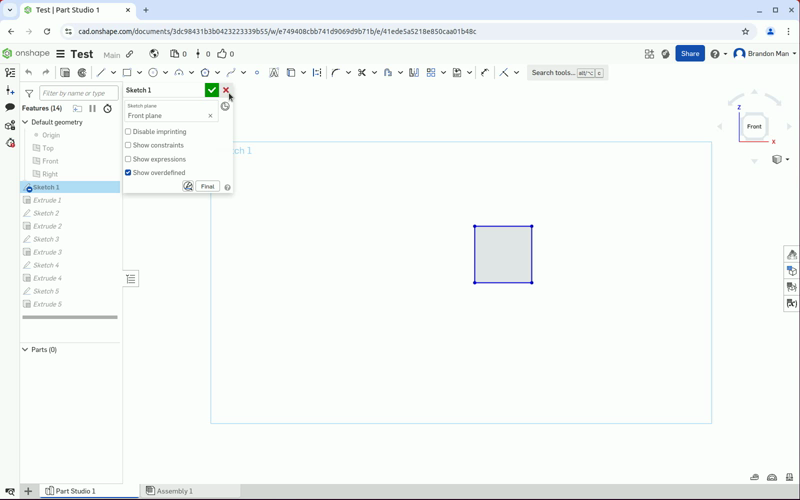
click(229, 92)
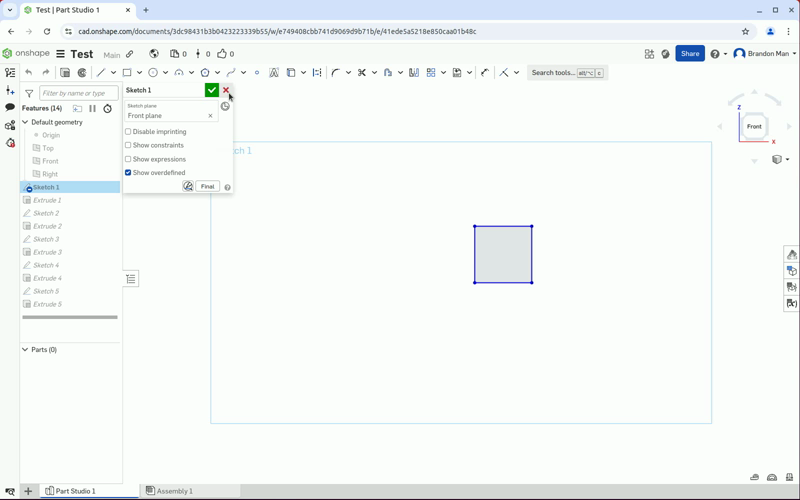
key(shift+s)
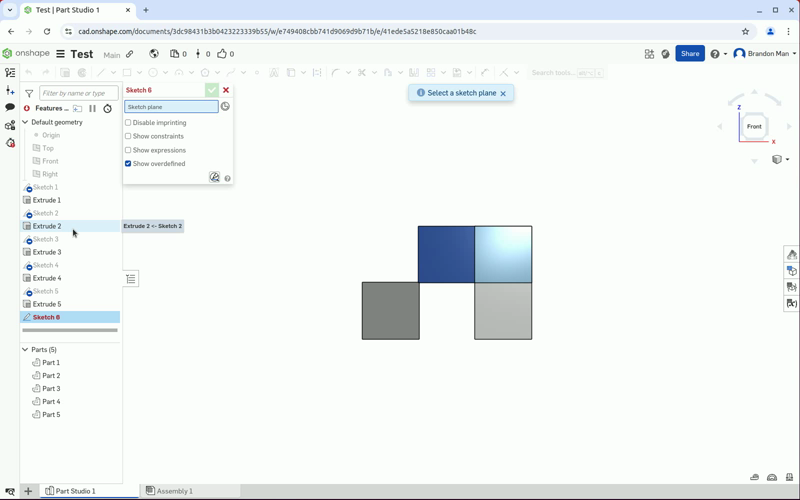
scroll(3)
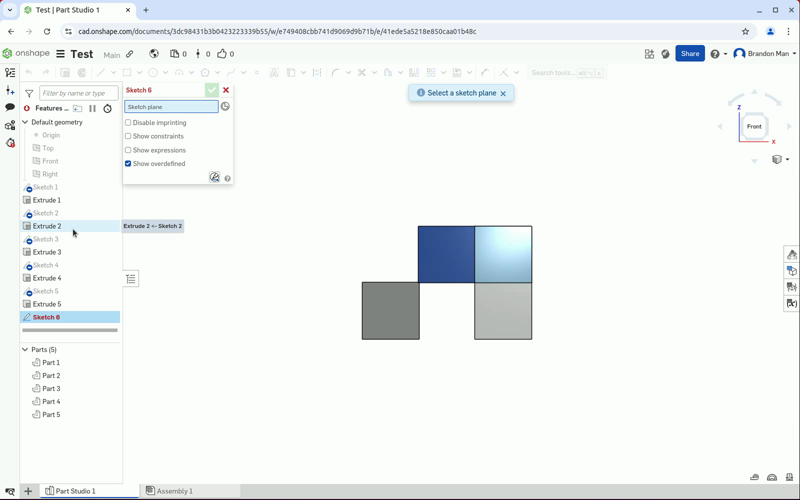
mouse_move(73, 163)
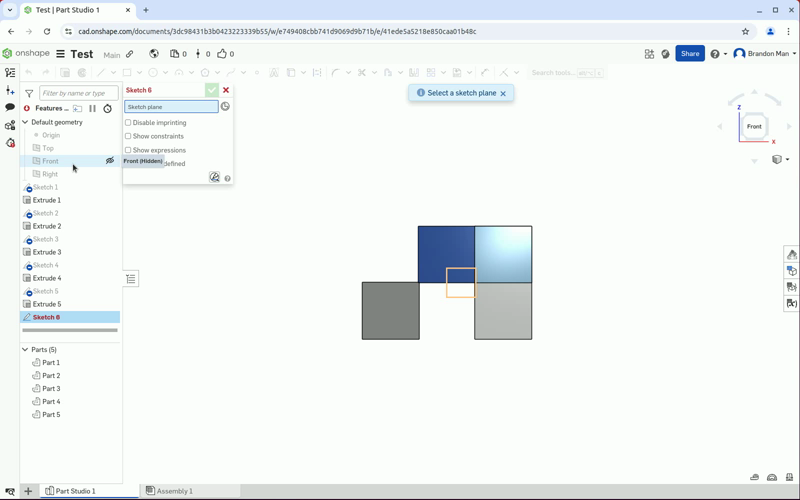
click(73, 163)
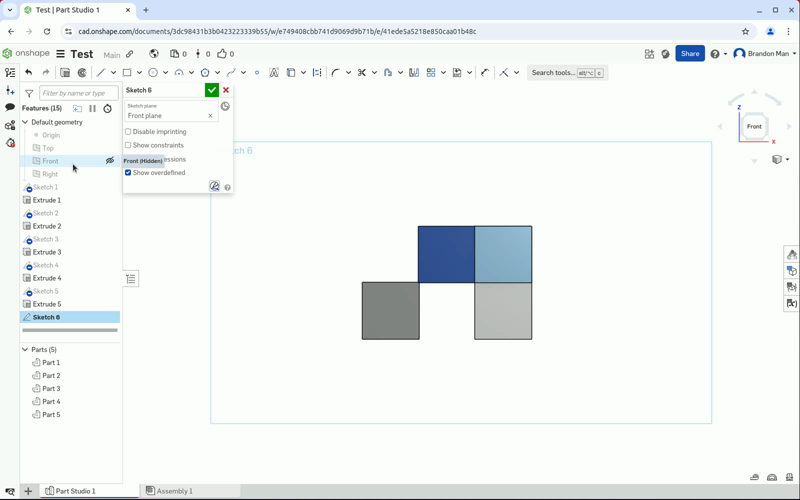
mouse_move(73, 352)
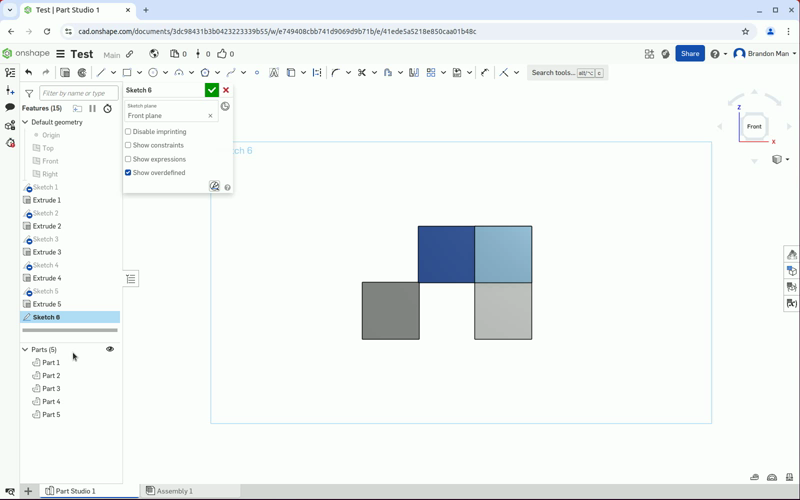
key(y)
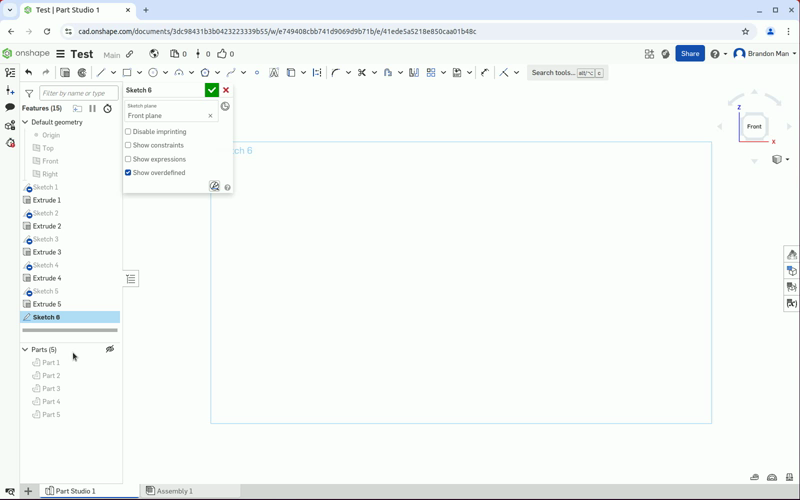
key(l)
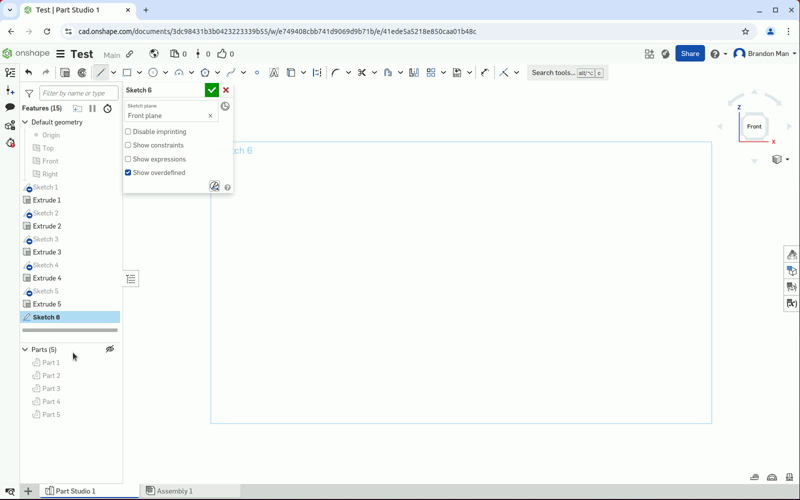
key_down(shift)
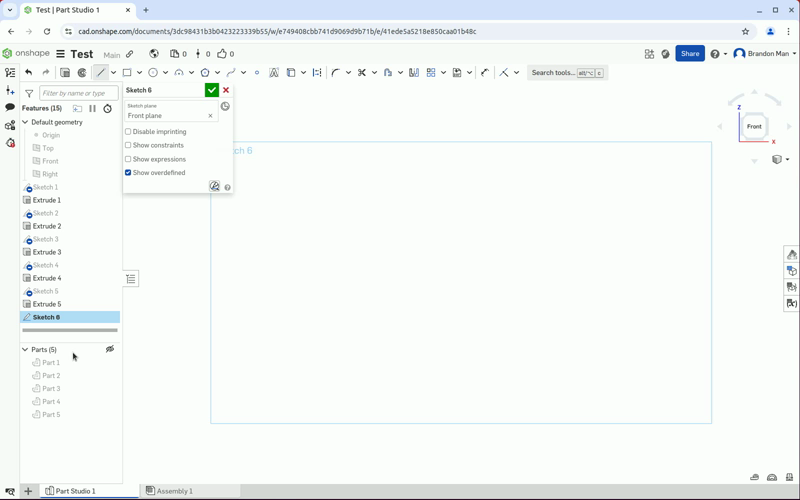
mouse_move(418, 339)
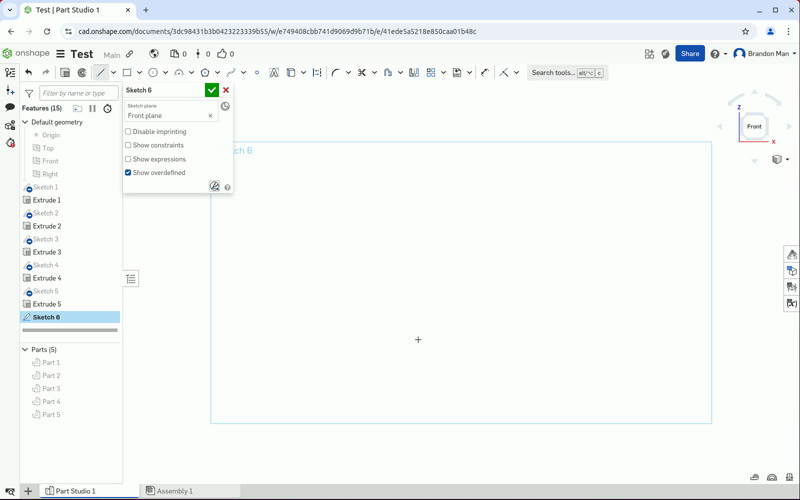
click(418, 339)
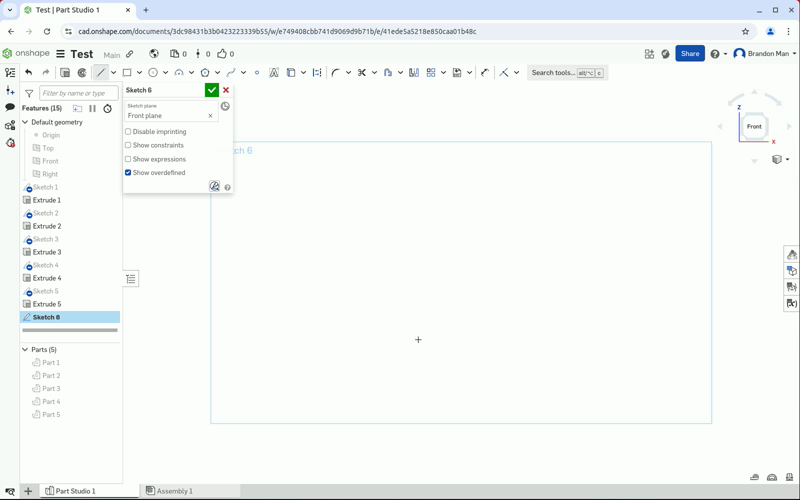
key_up(shift)
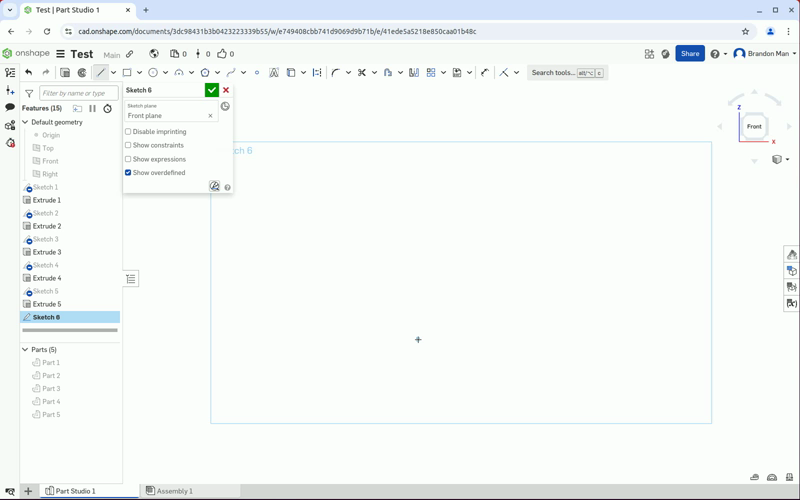
key_down(shift)
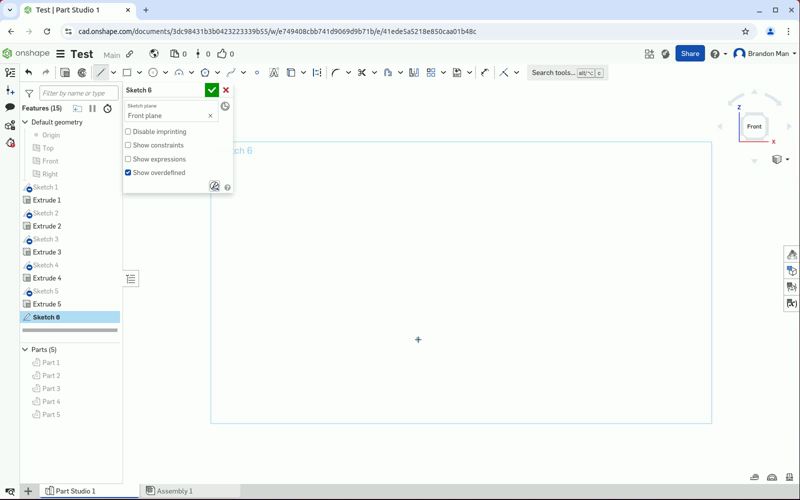
mouse_move(448, 339)
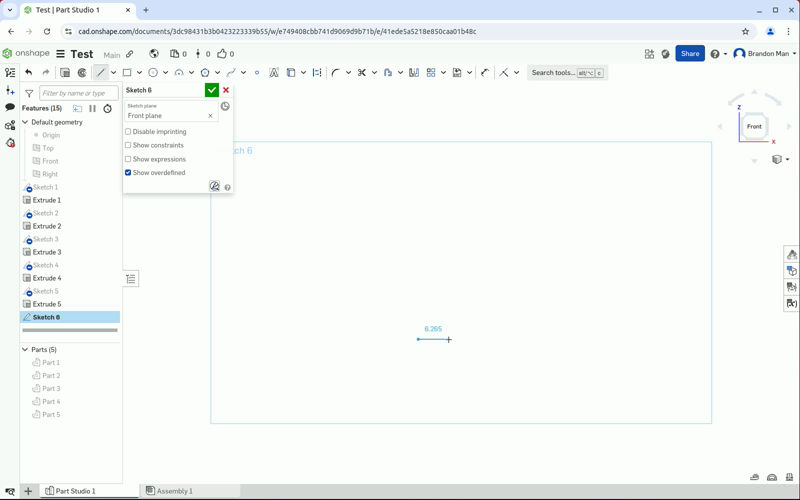
mouse_move(475, 339)
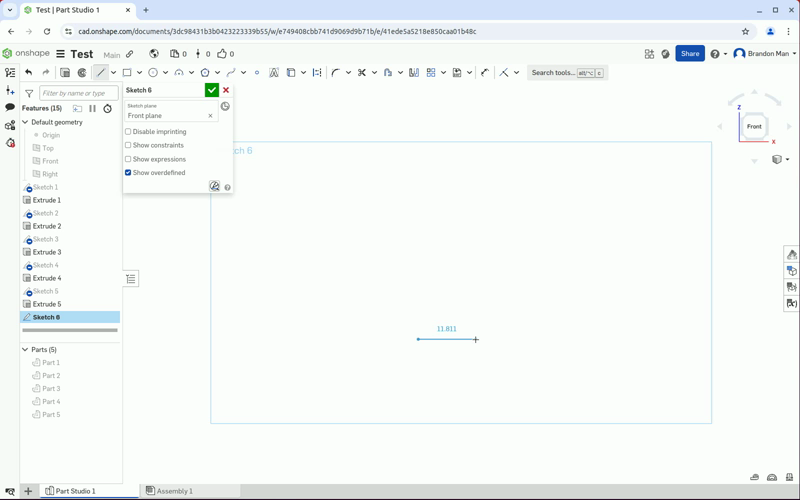
click(475, 339)
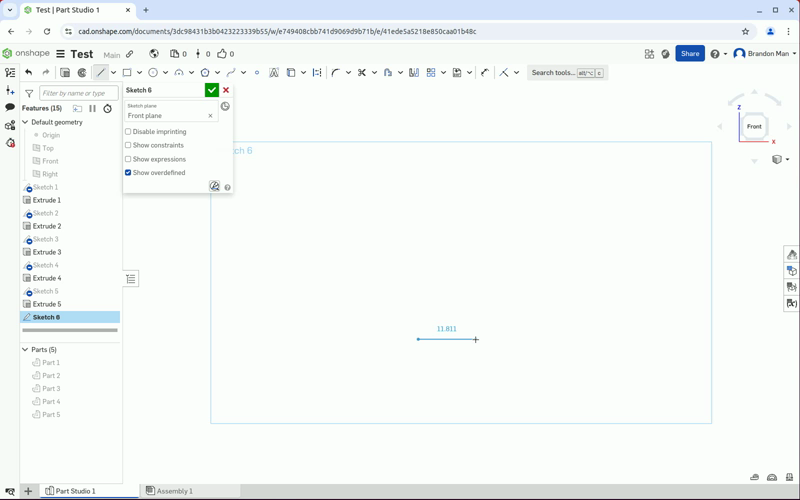
key_up(shift)
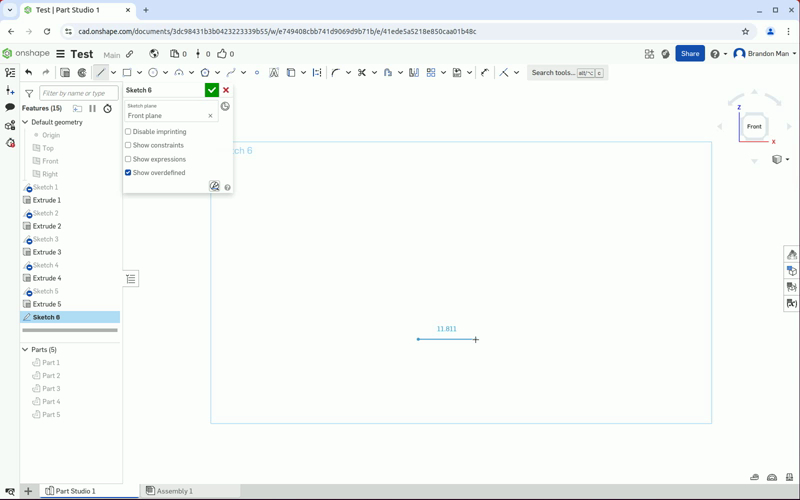
key_down(shift)
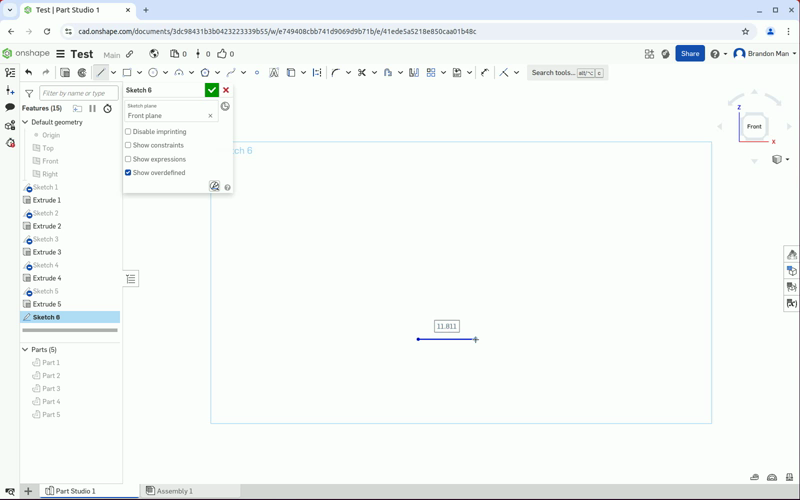
mouse_move(505, 339)
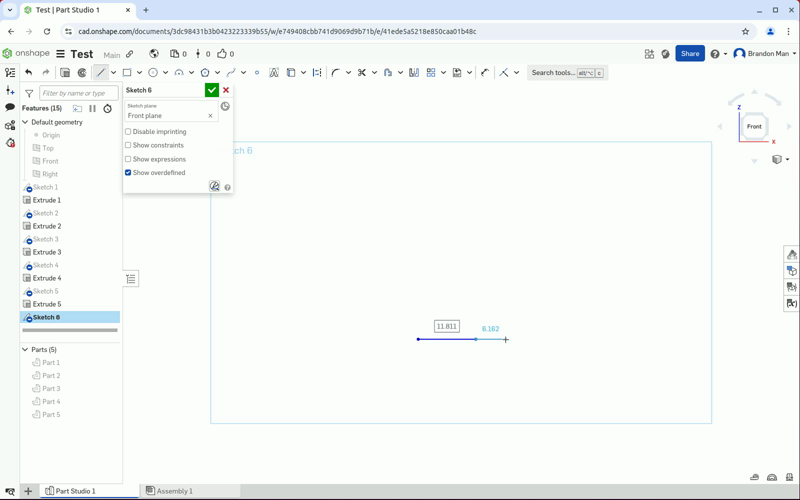
mouse_move(475, 282)
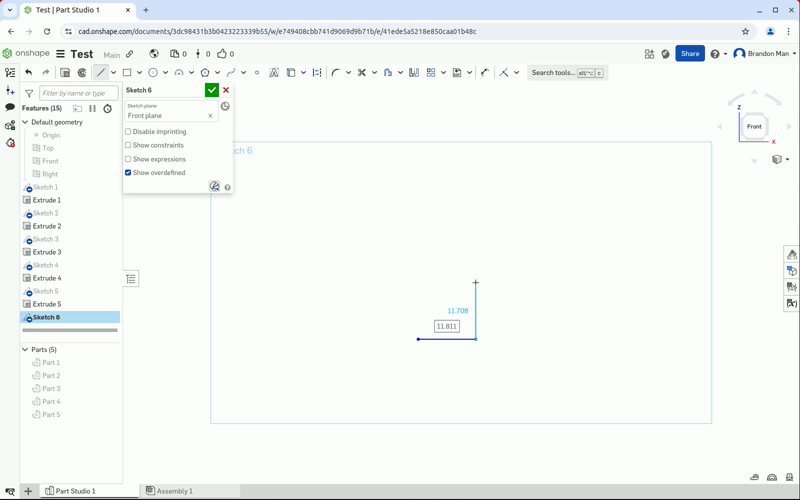
click(475, 282)
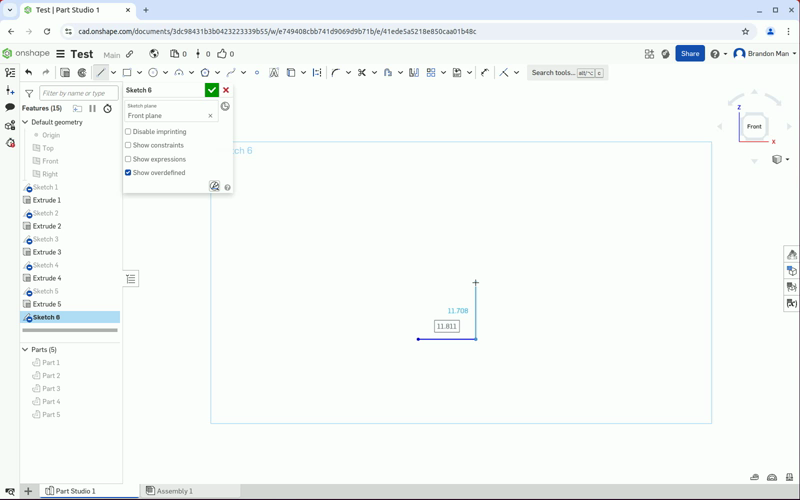
key_up(shift)
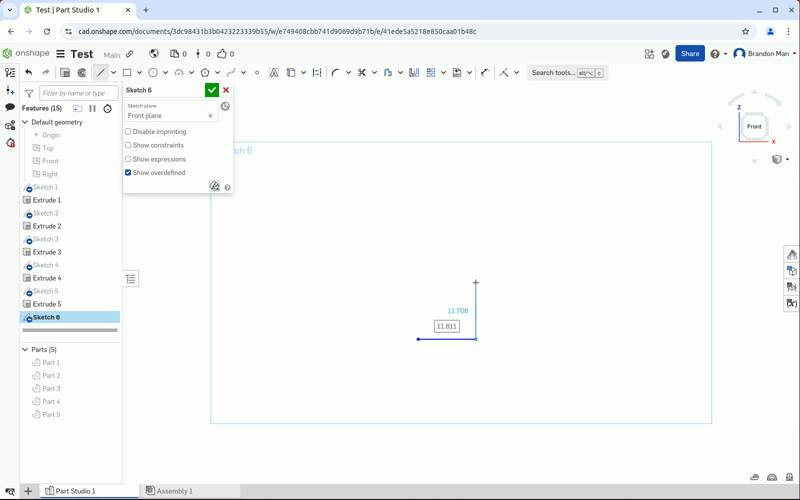
key_down(shift)
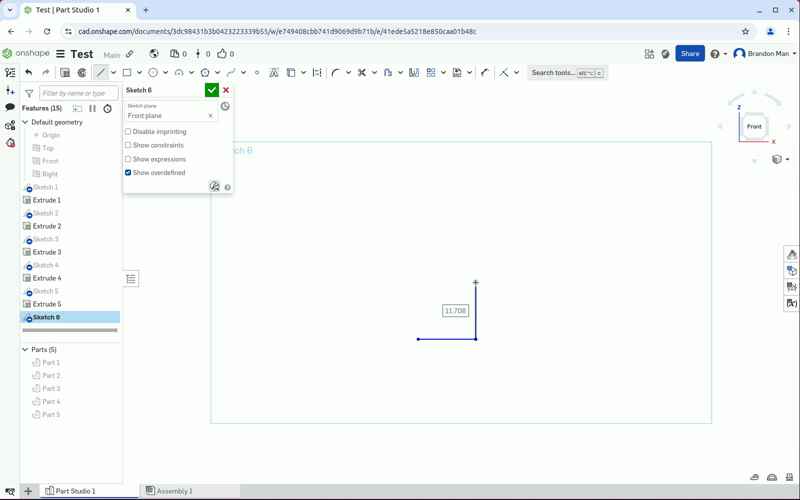
mouse_move(505, 282)
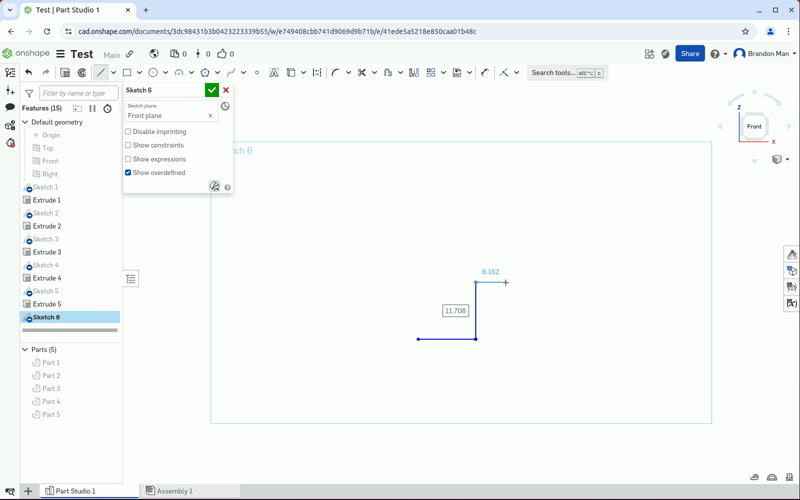
mouse_move(461, 282)
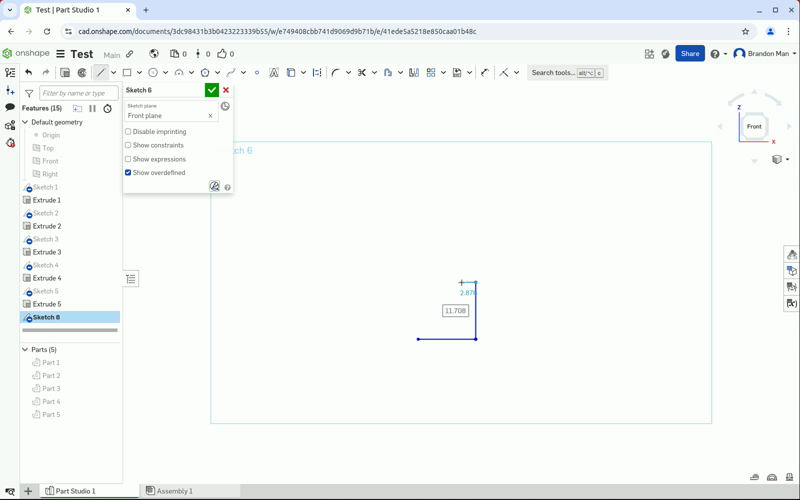
click(461, 282)
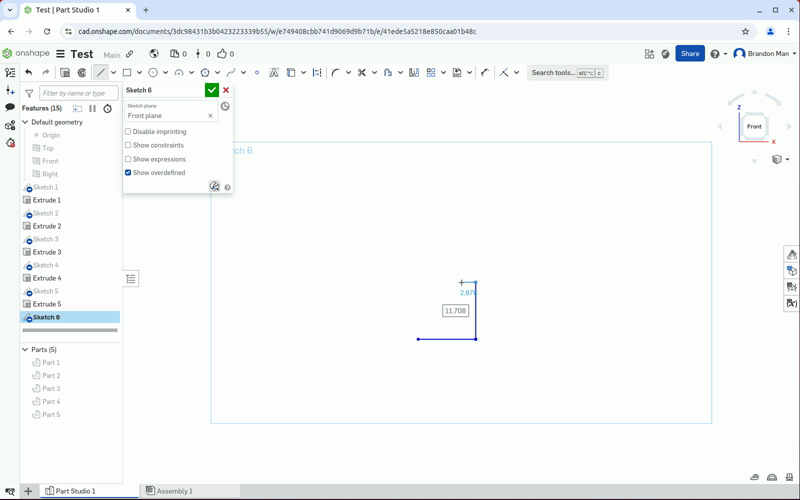
key_up(shift)
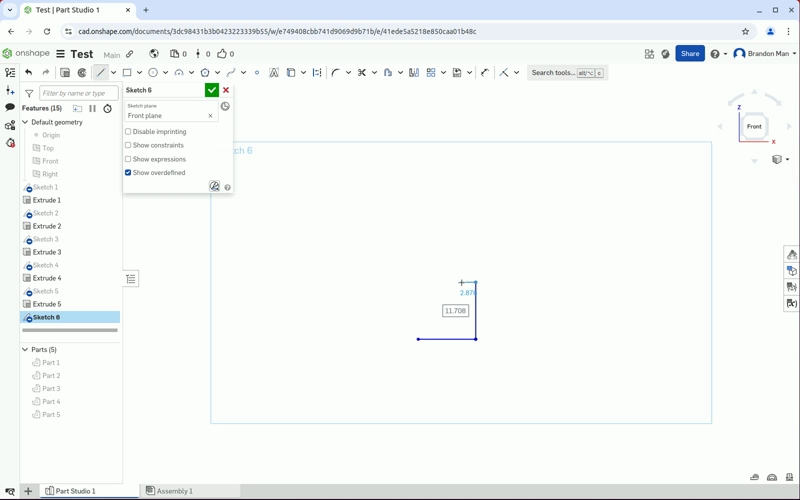
key_down(shift)
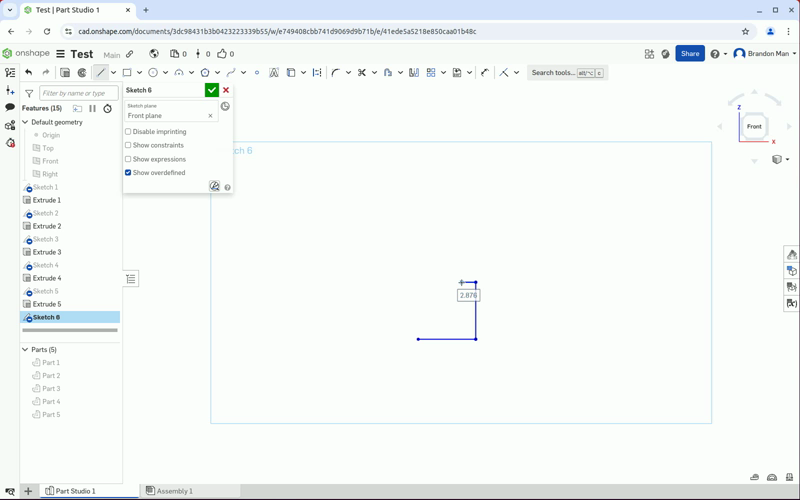
mouse_move(491, 282)
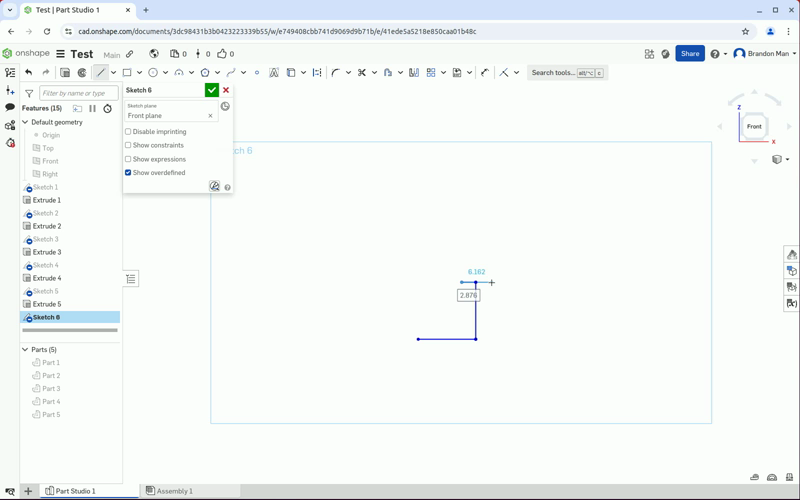
mouse_move(418, 282)
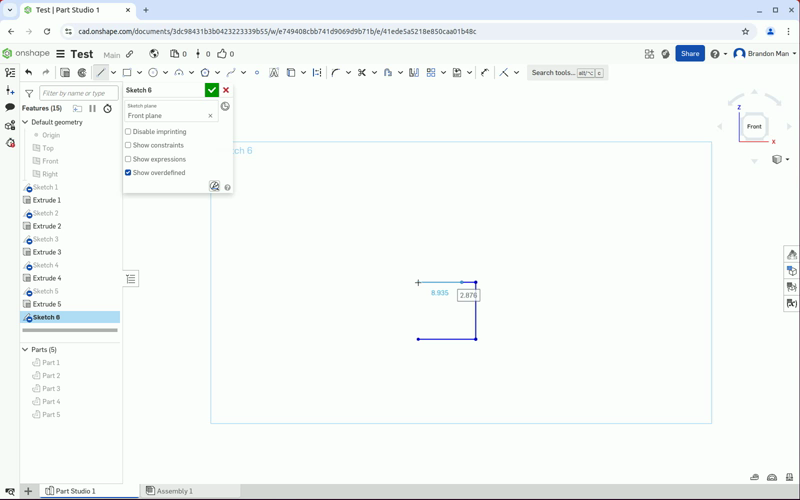
click(418, 282)
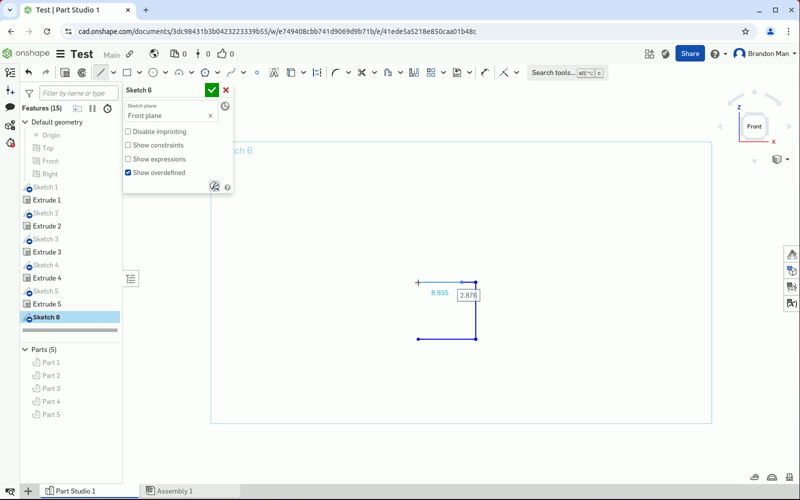
key_up(shift)
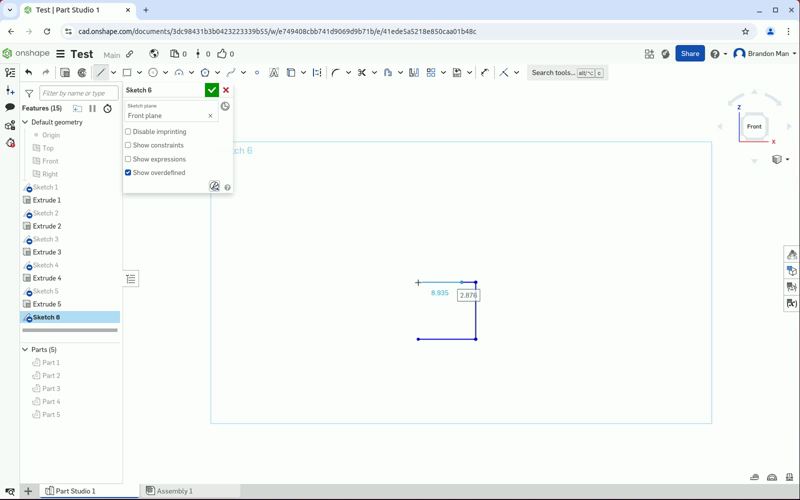
mouse_move(448, 282)
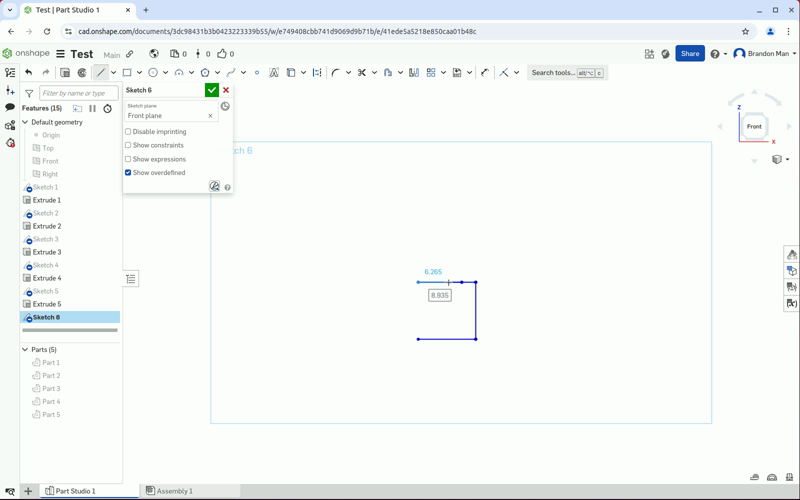
key_down(shift)
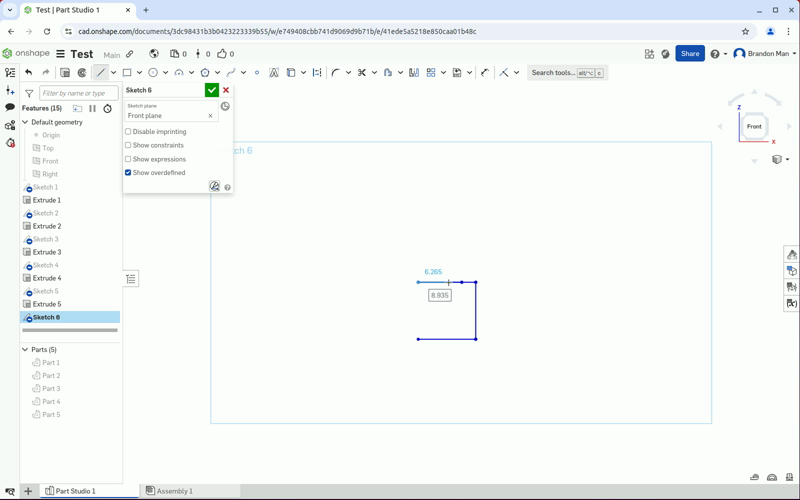
mouse_move(418, 339)
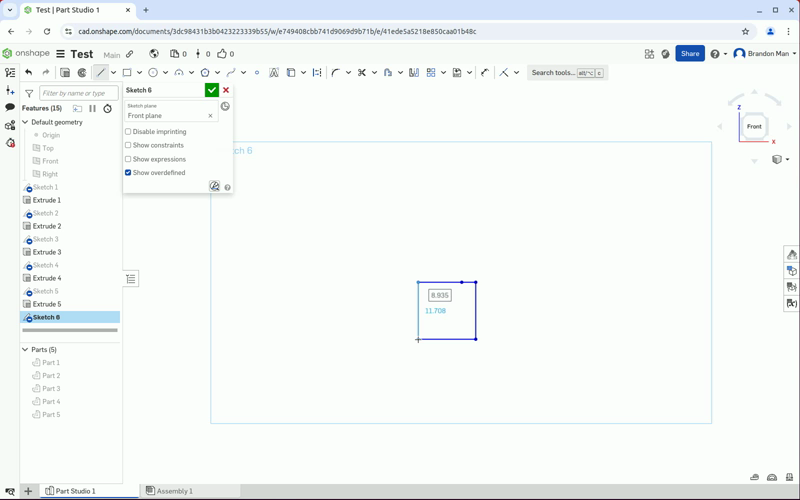
key_up(shift)
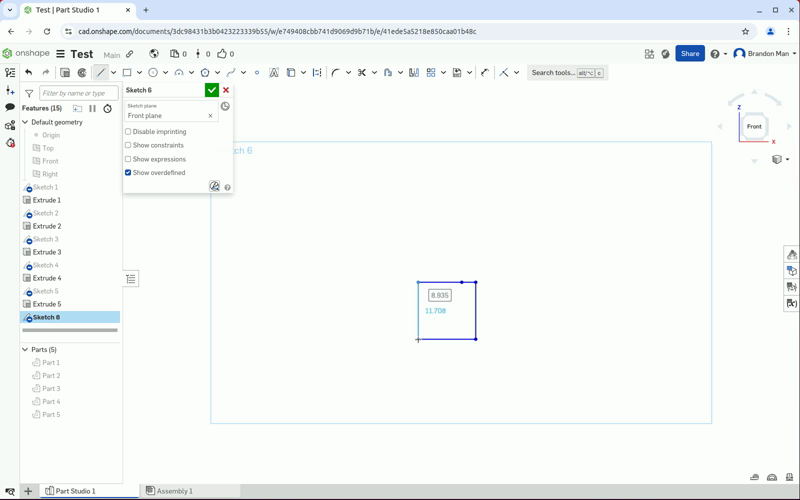
click(418, 339)
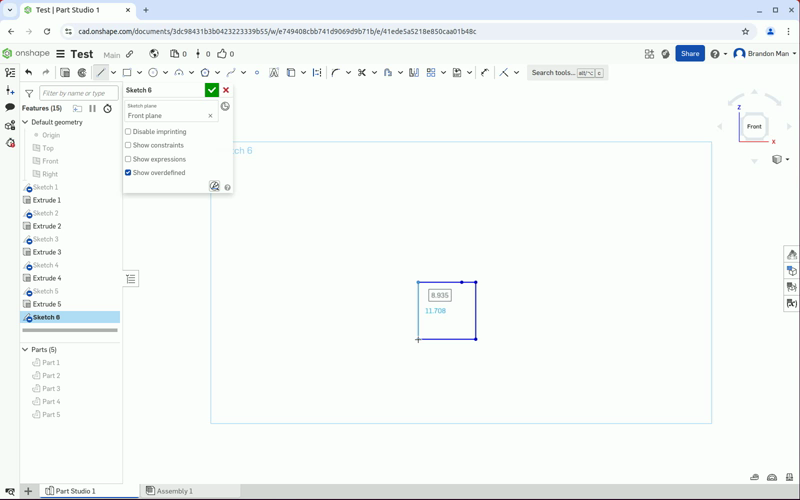
key(esc)
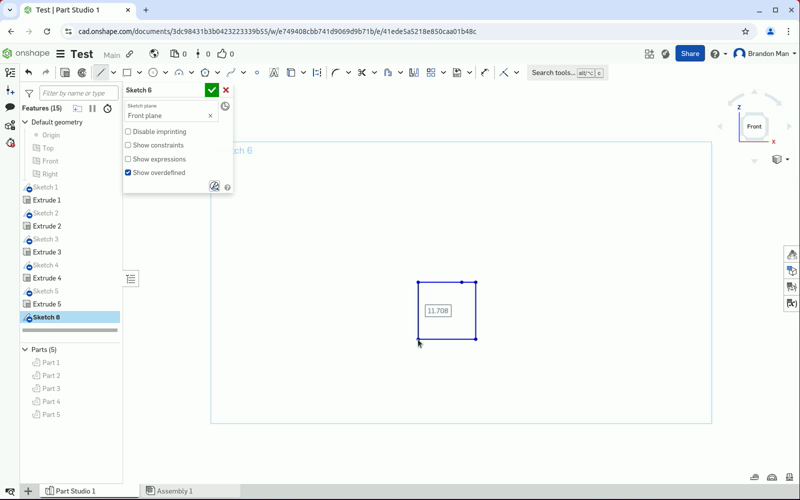
mouse_move(453, 325)
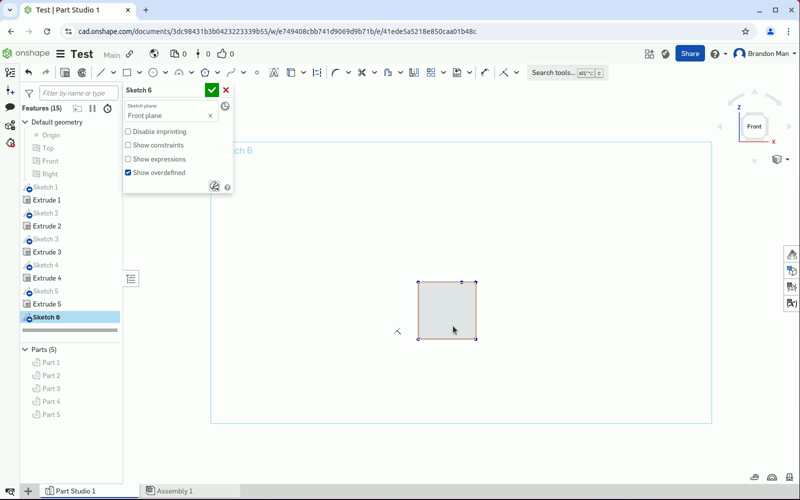
click(453, 325)
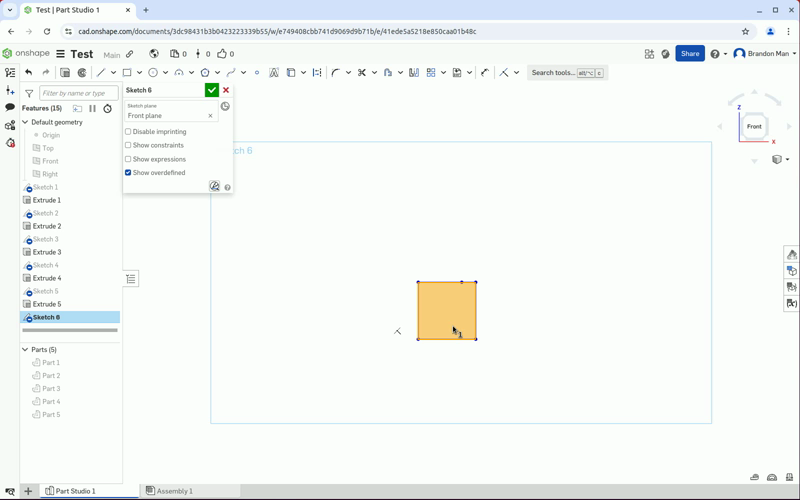
mouse_move(73, 352)
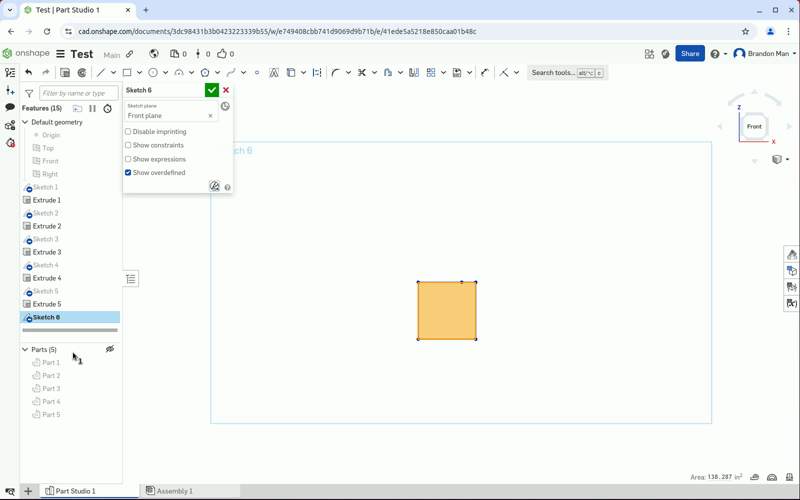
key(shift+y)
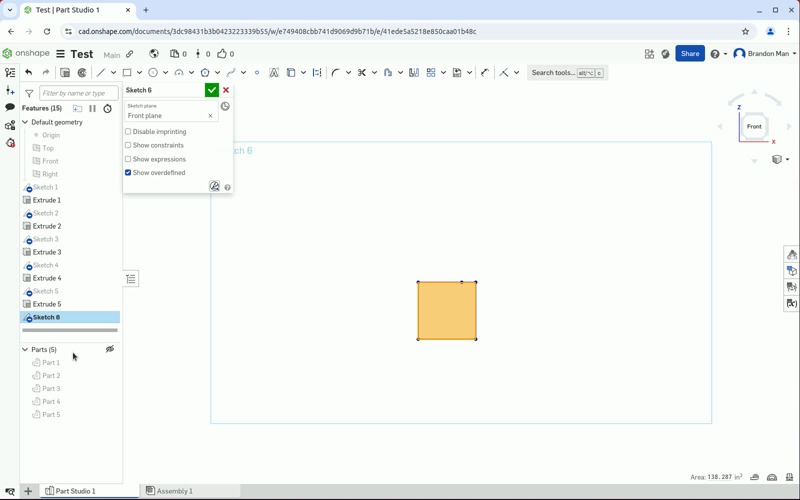
key(shift+e)
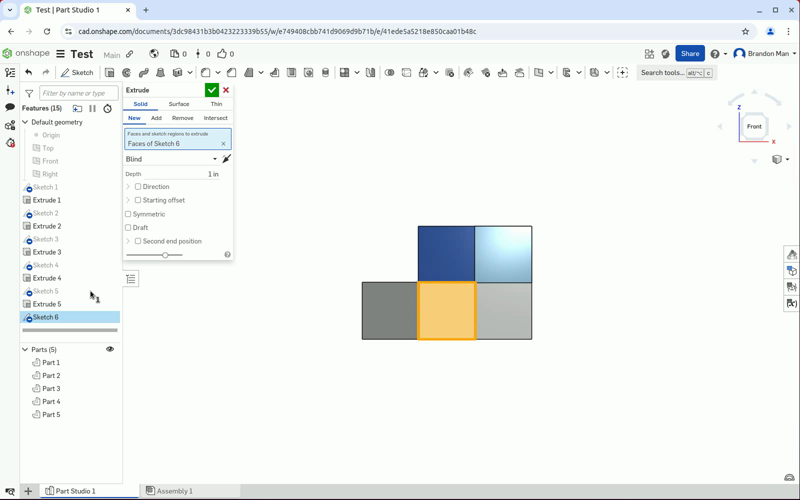
mouse_move(143, 106)
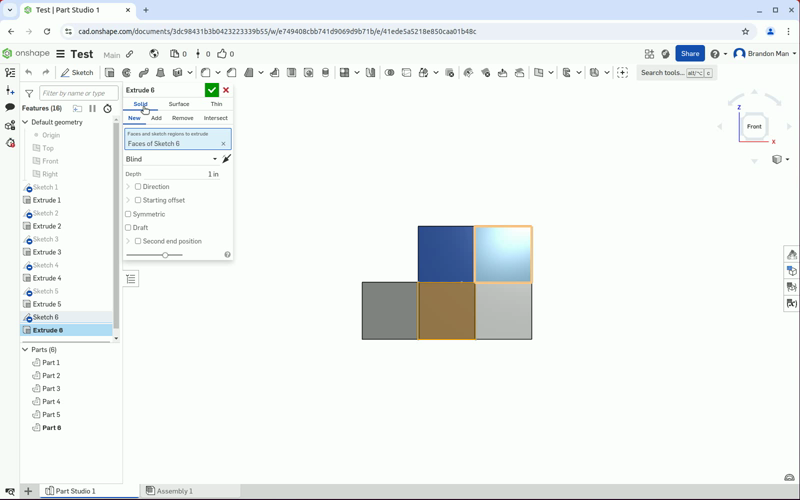
click(143, 106)
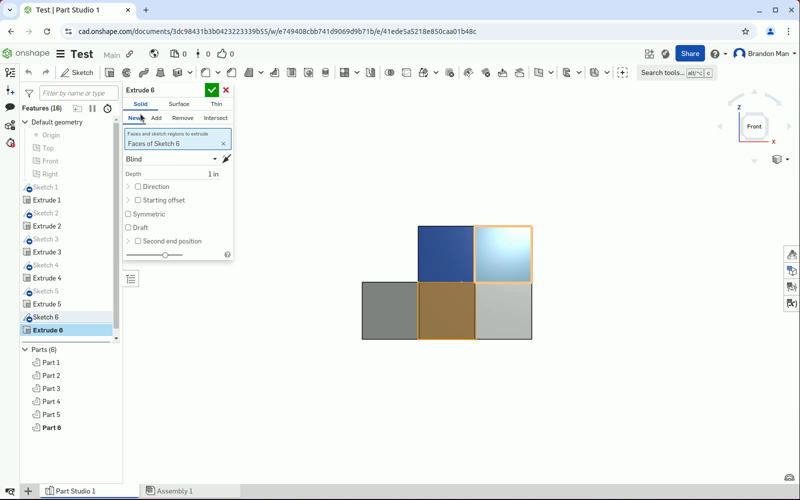
mouse_move(137, 120)
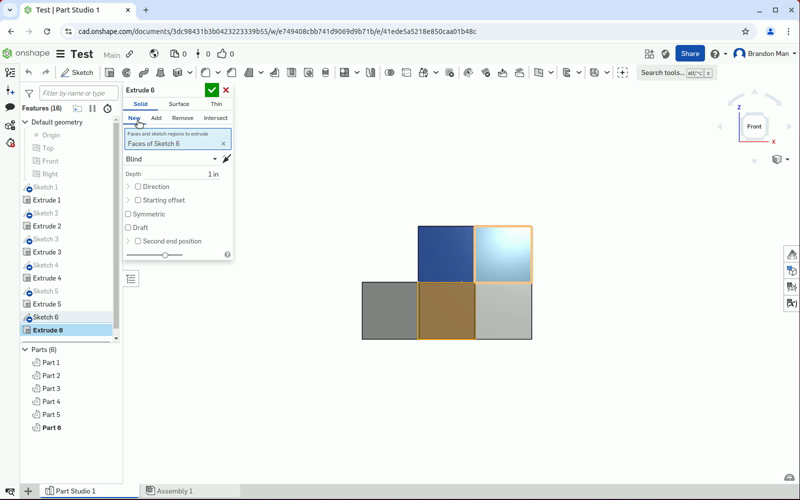
click(137, 120)
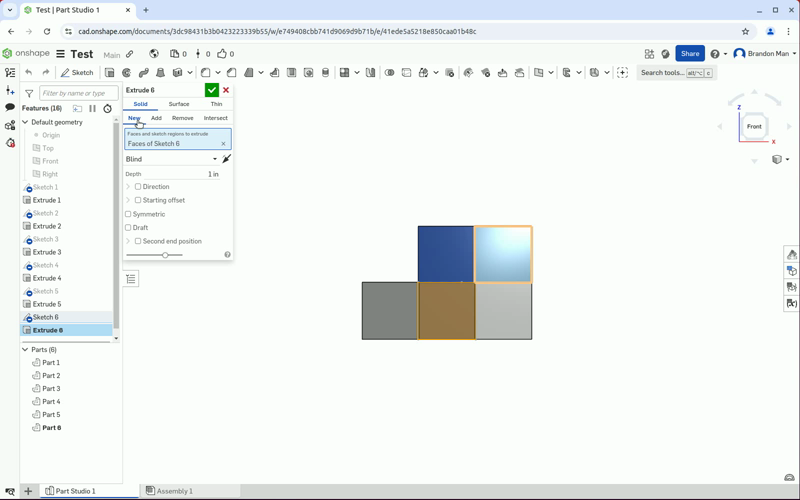
key(tab, 4)
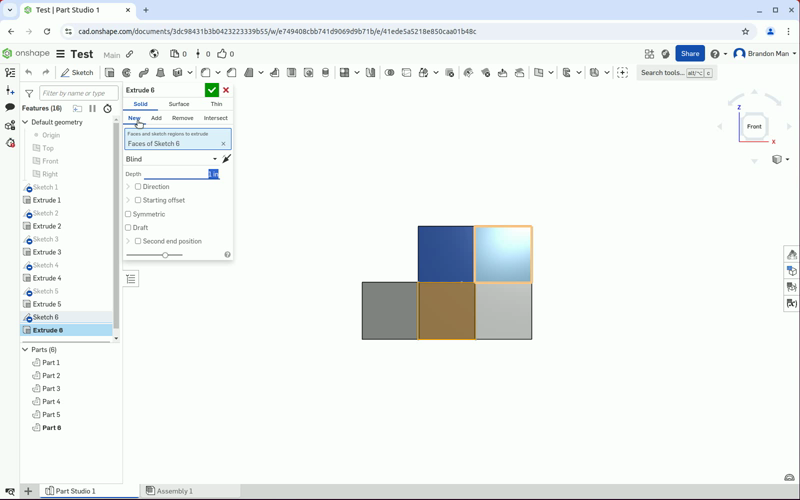
text(11.554)
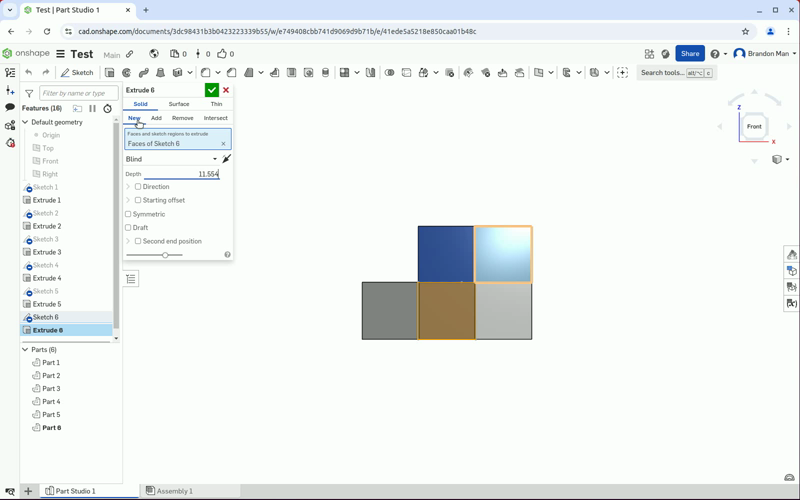
key(enter)
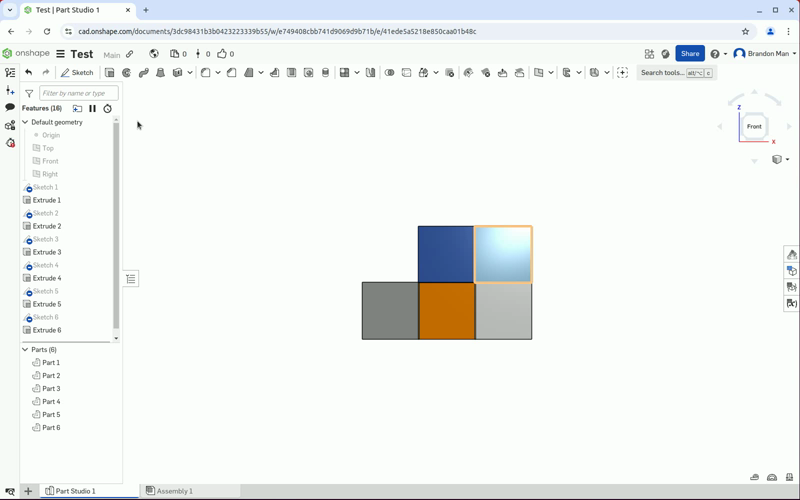
key(shift+h)
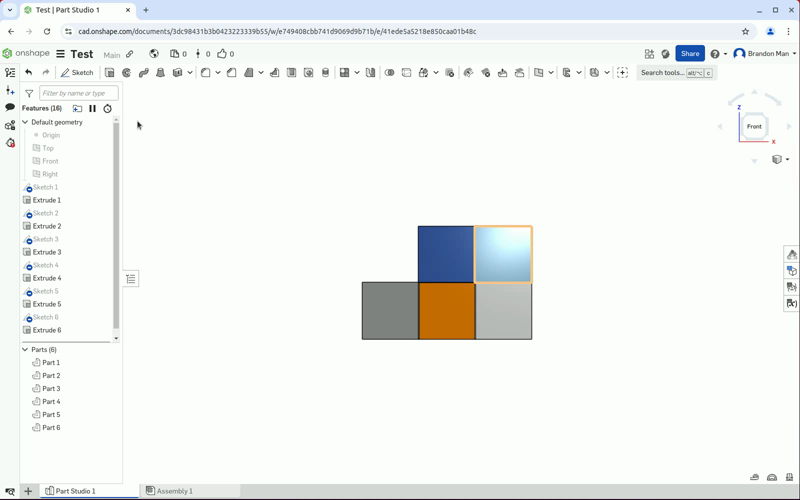
key(shift+h)
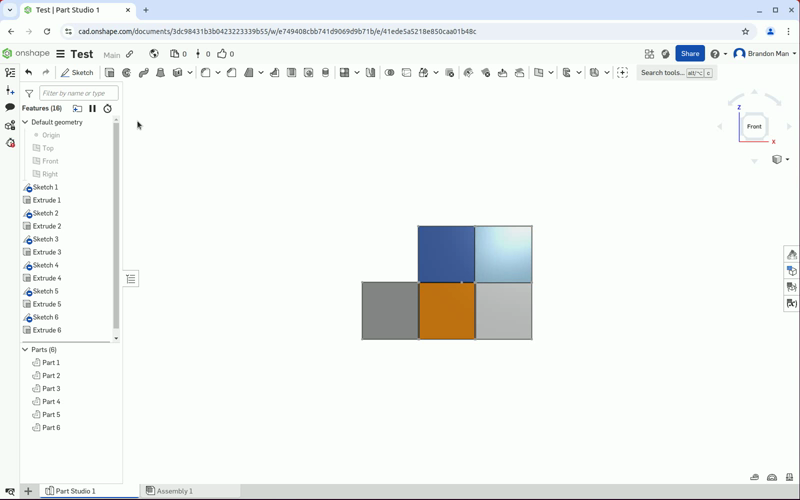
key(shift+7)
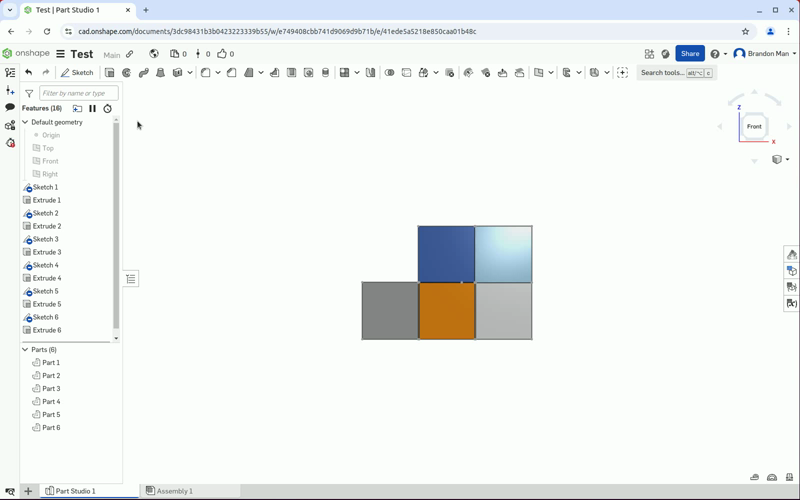
key(left, 2)
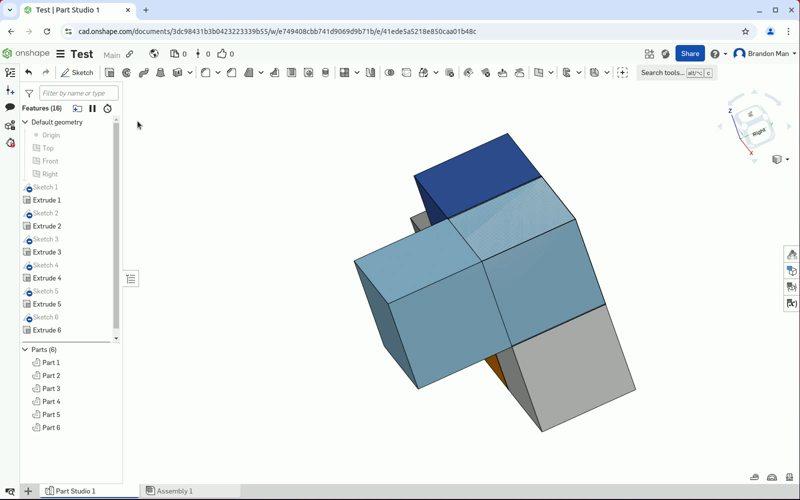
key(down, 2)
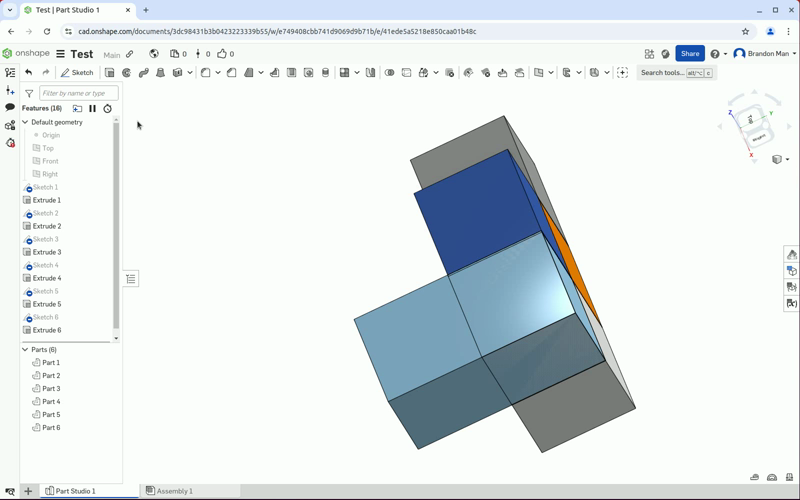
key(up, 2)
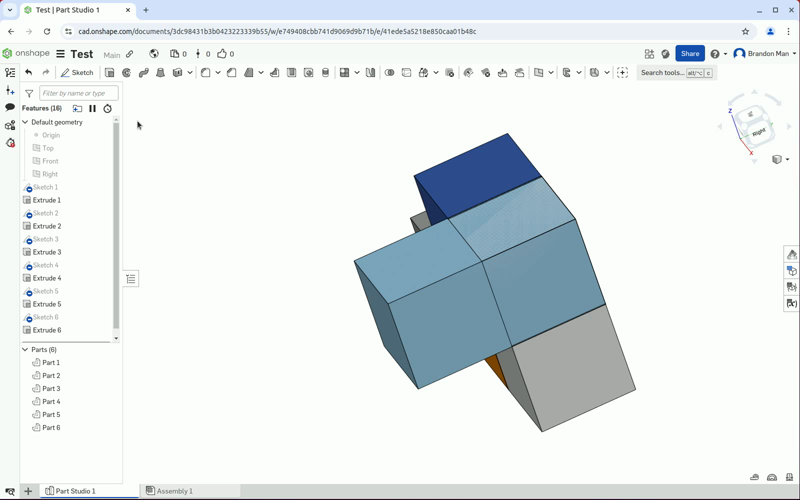
key(right, 2)
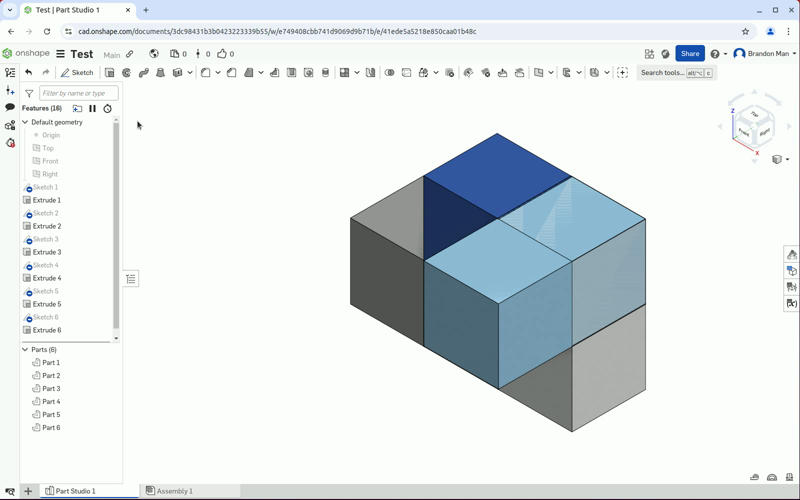
mouse_move(69, 189)
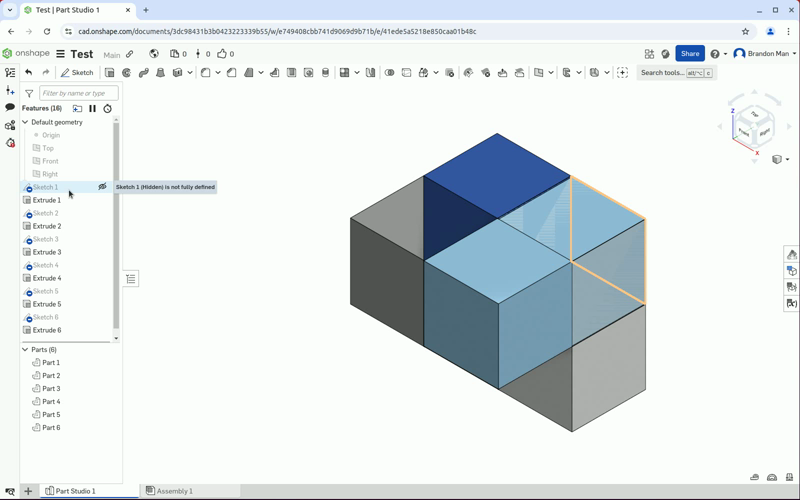
click(69, 189)